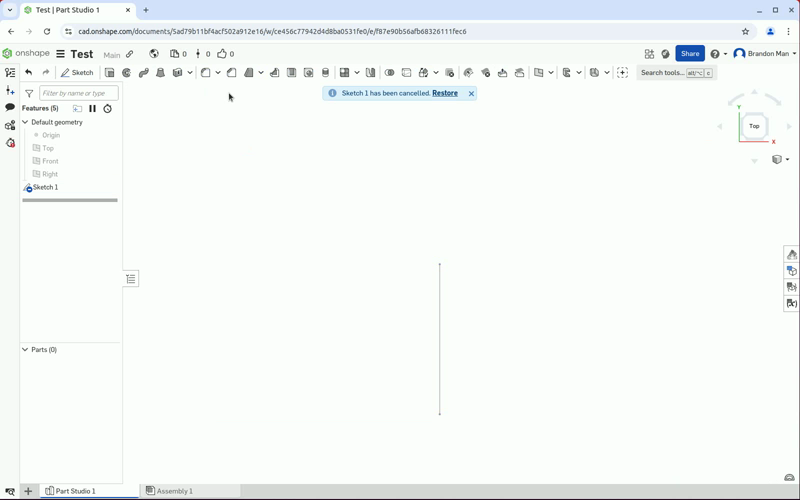
key(shift+h)
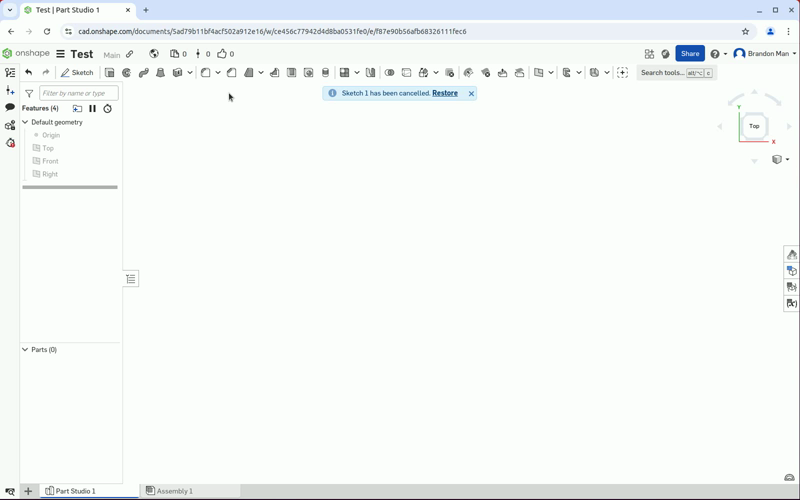
key(shift+s)
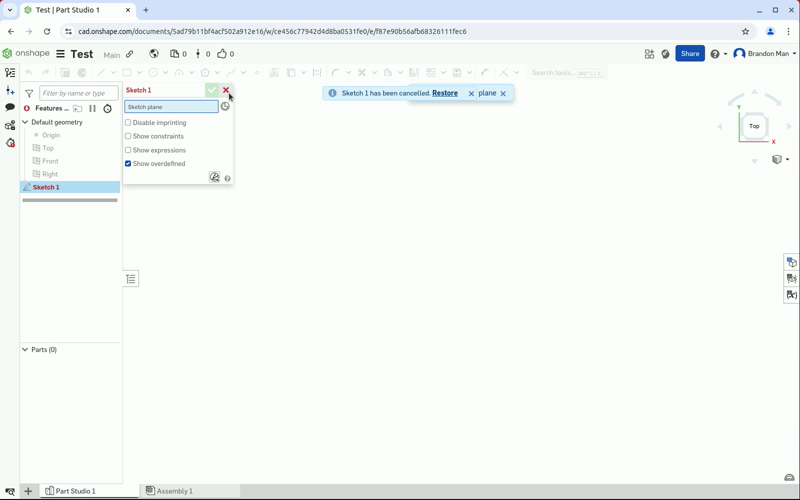
mouse_move(73, 150)
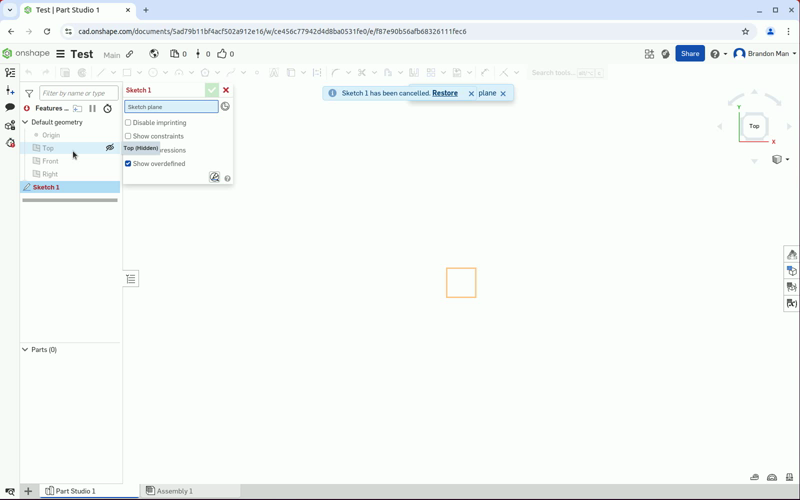
click(73, 150)
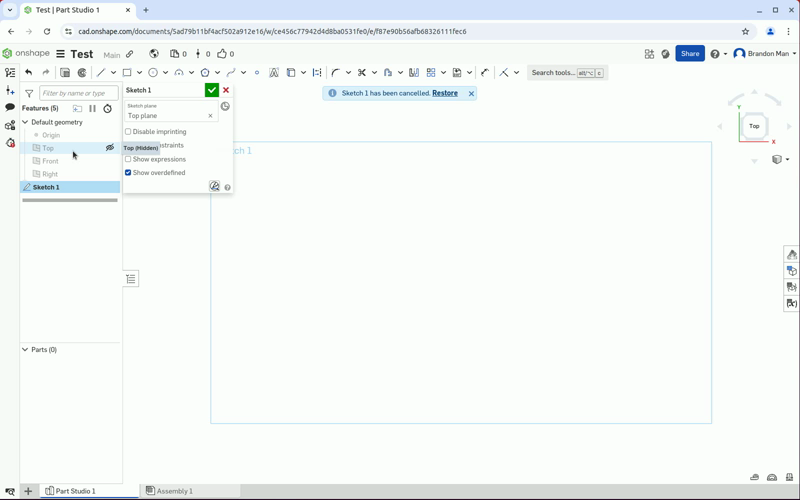
mouse_move(73, 352)
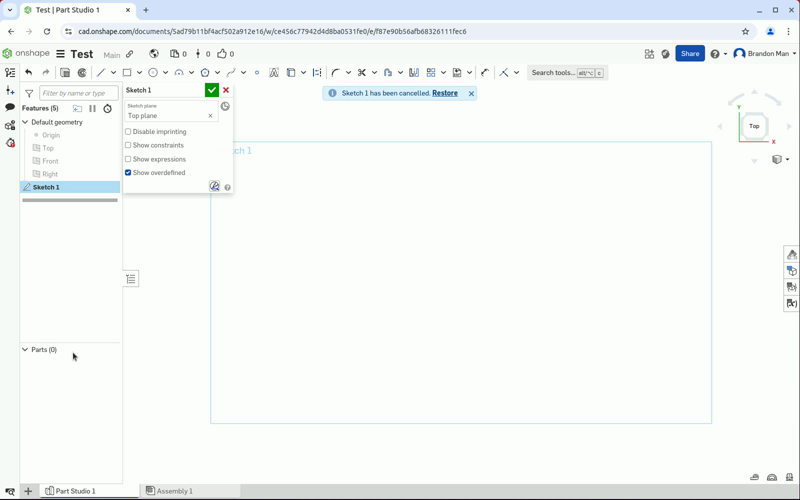
key(y)
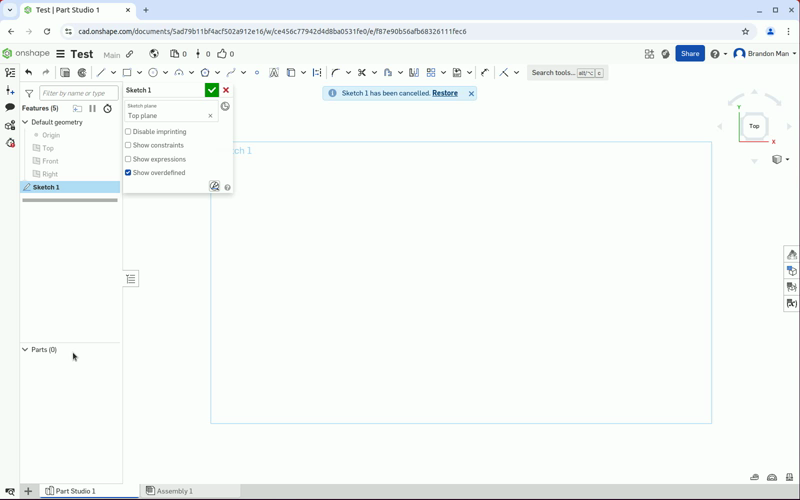
key(l)
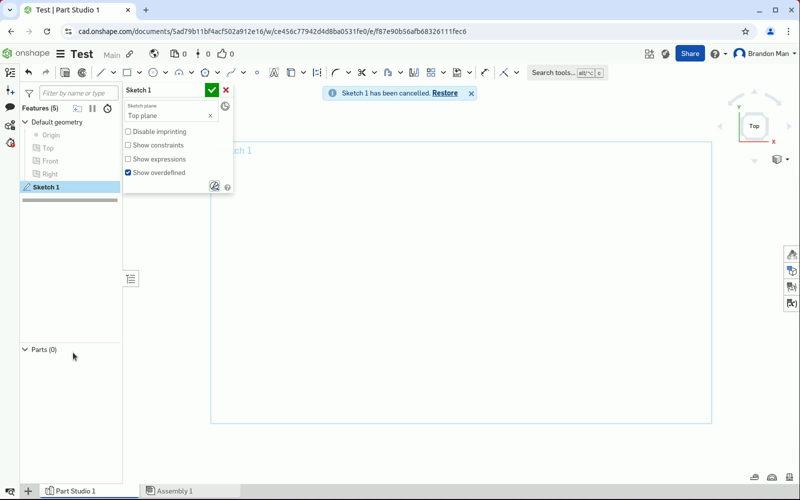
key_down(shift)
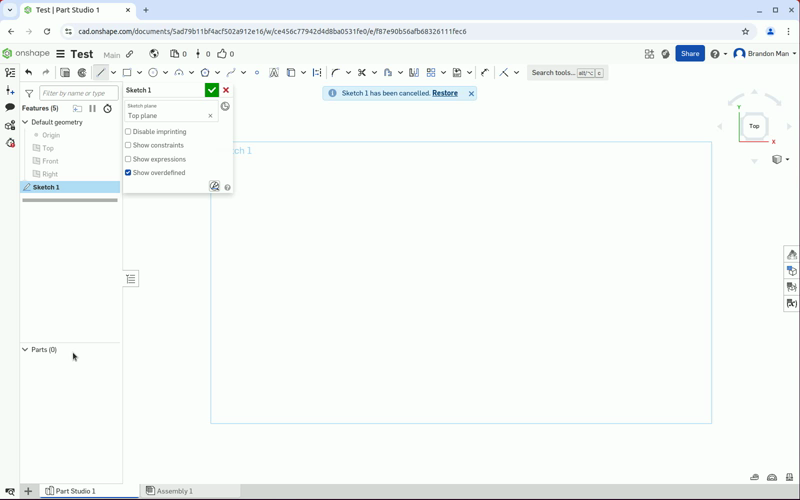
mouse_move(416, 383)
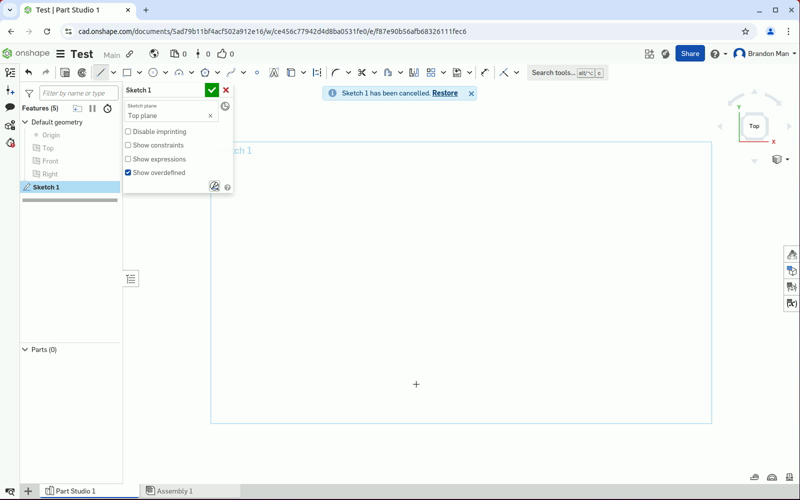
click(416, 383)
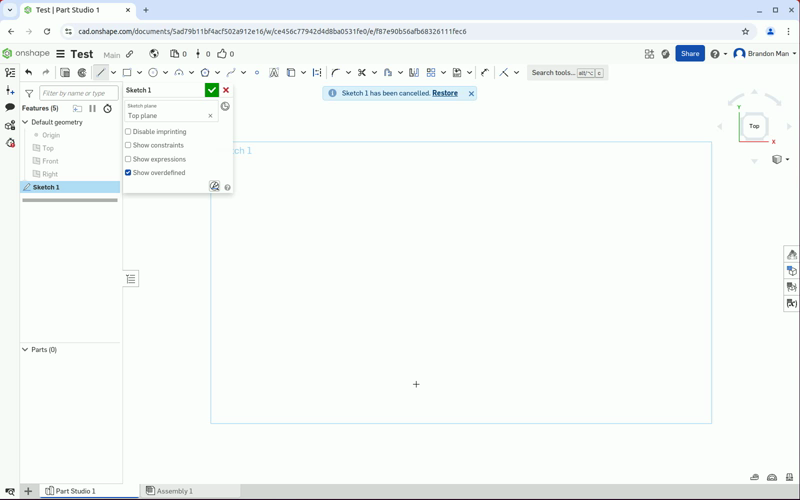
key_up(shift)
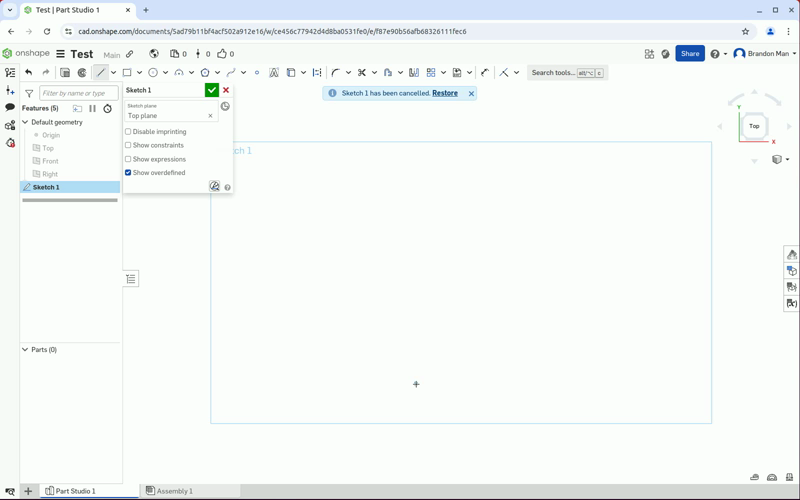
key_down(shift)
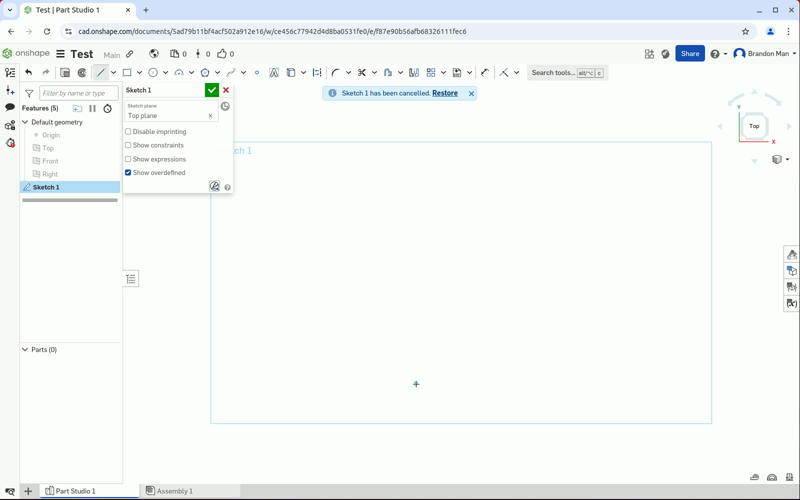
mouse_move(505, 383)
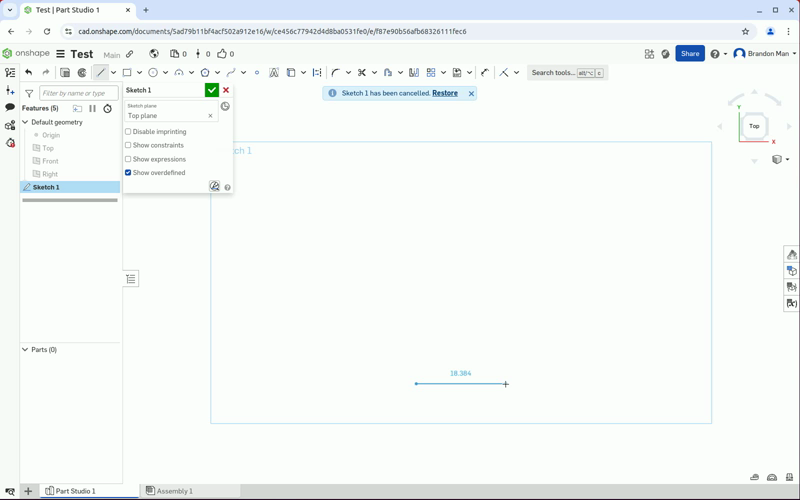
click(505, 383)
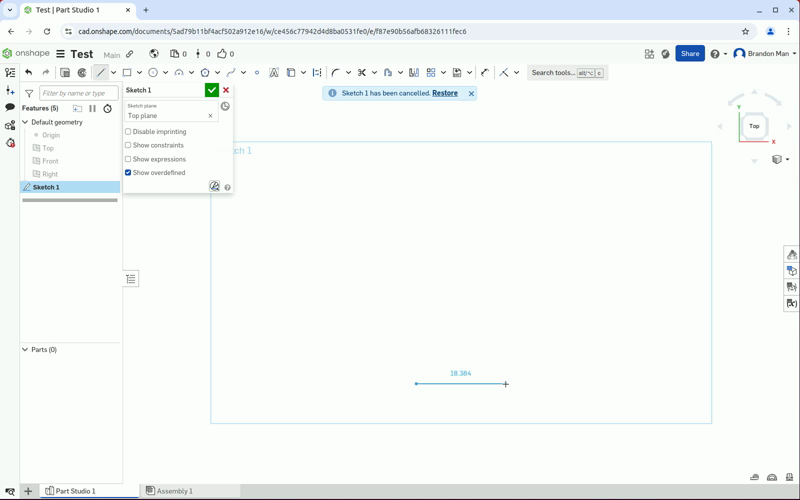
key_up(shift)
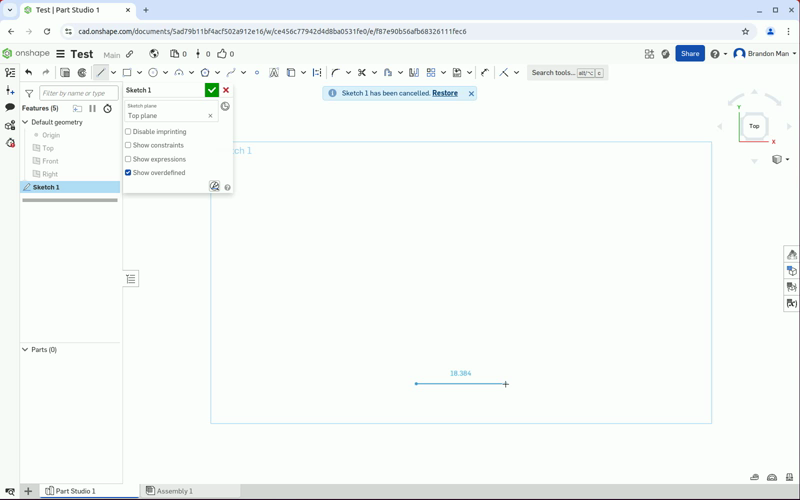
key_down(shift)
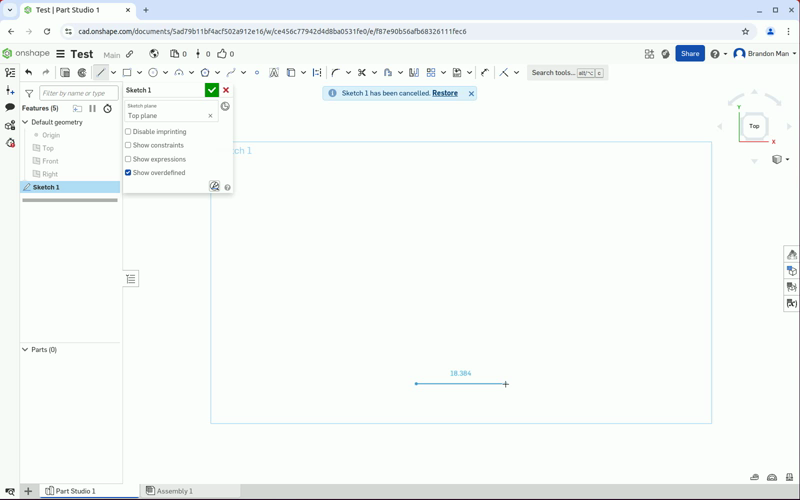
mouse_move(505, 228)
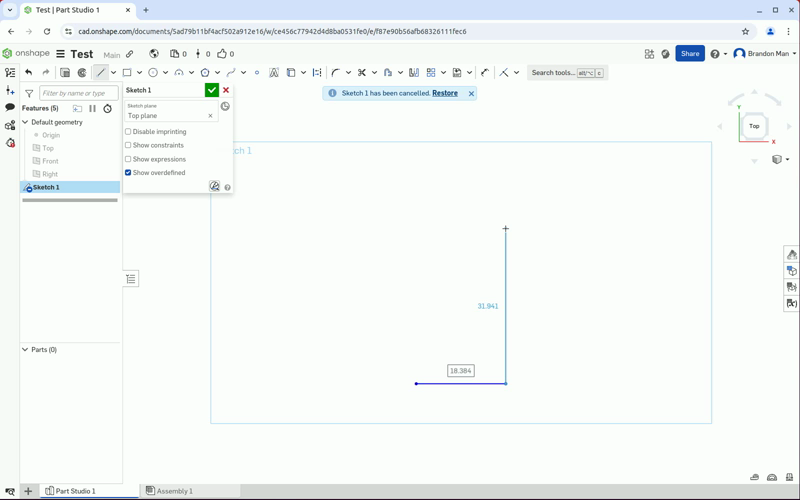
click(505, 228)
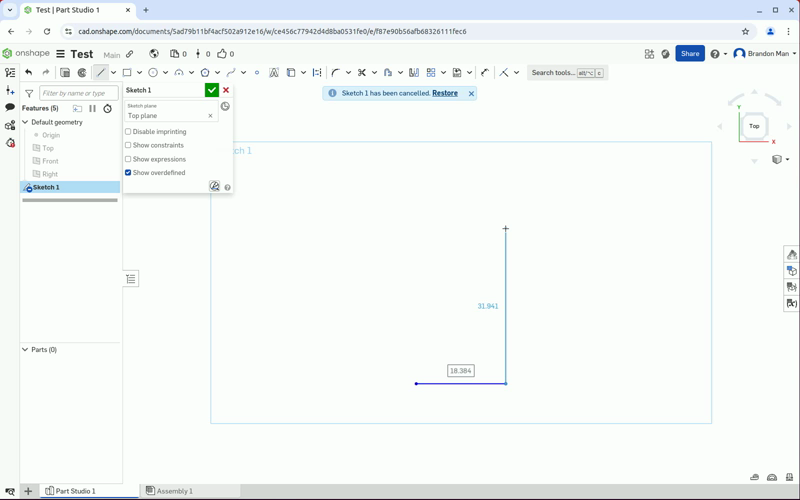
key_up(shift)
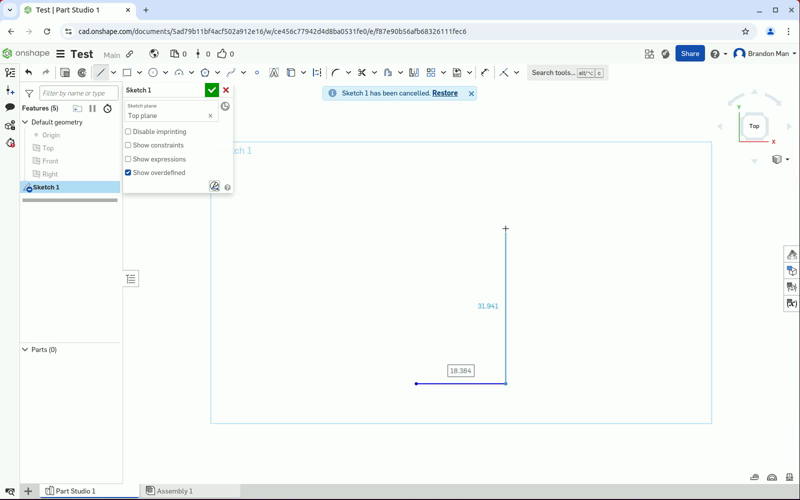
key_down(shift)
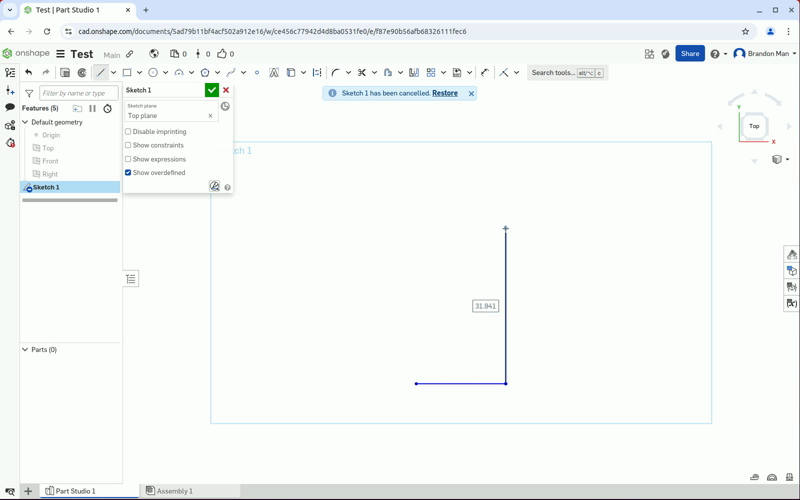
mouse_move(461, 186)
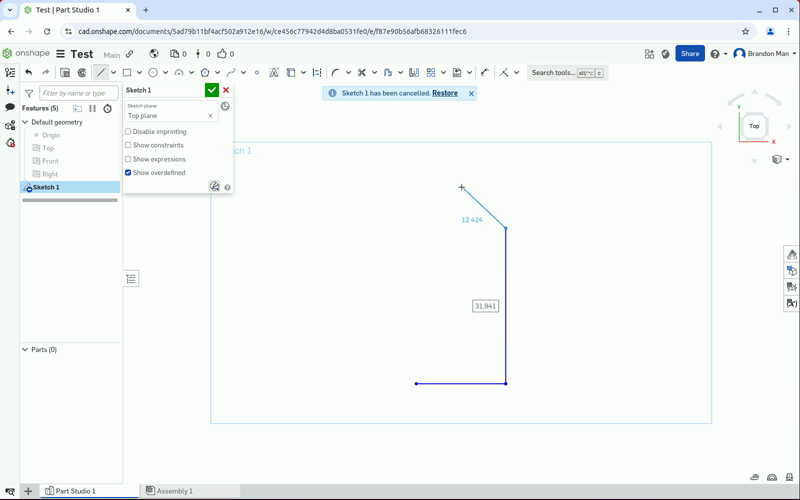
click(461, 186)
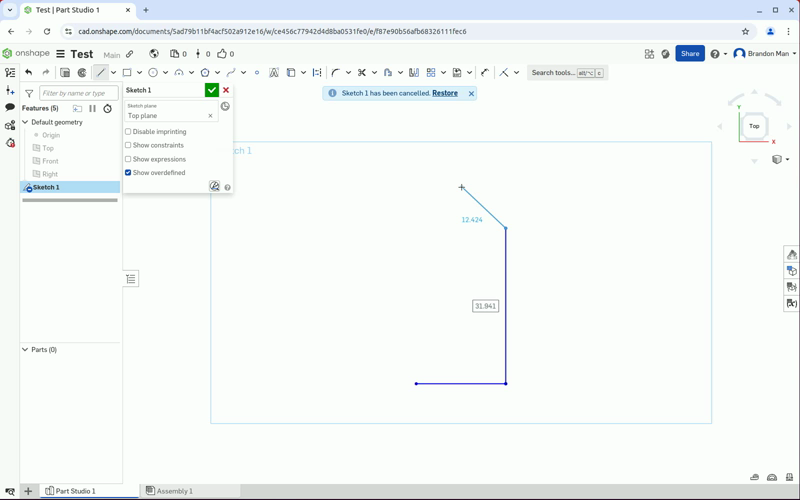
key_up(shift)
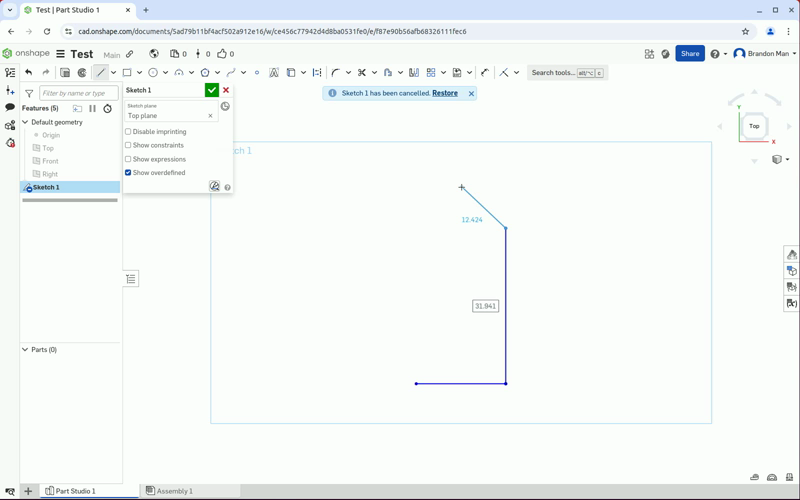
key_down(shift)
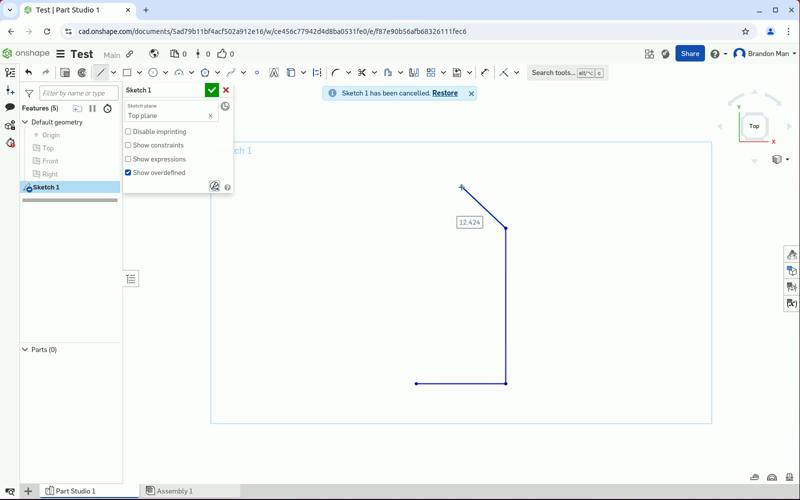
mouse_move(416, 228)
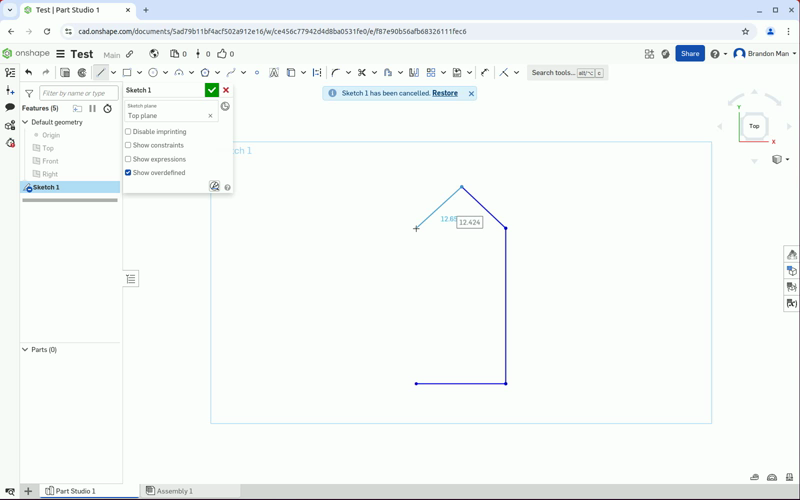
click(416, 228)
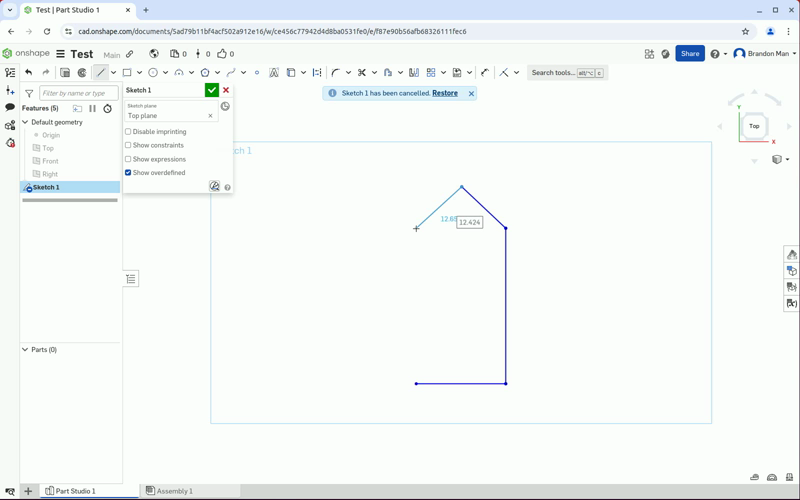
key_up(shift)
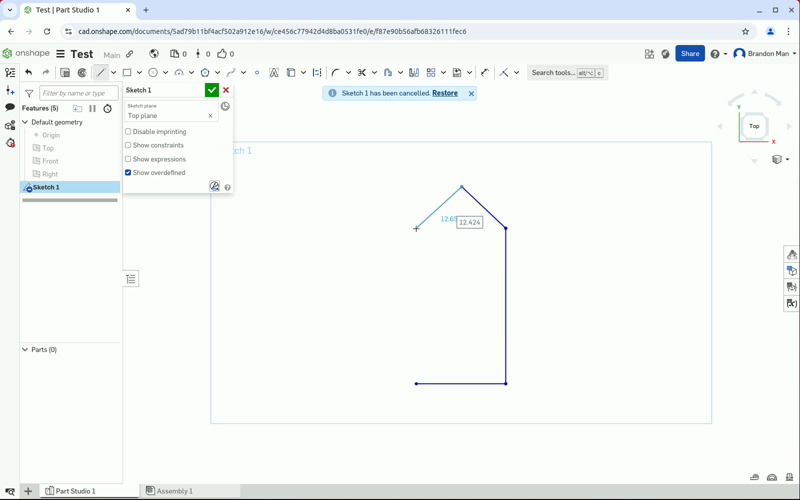
key_down(shift)
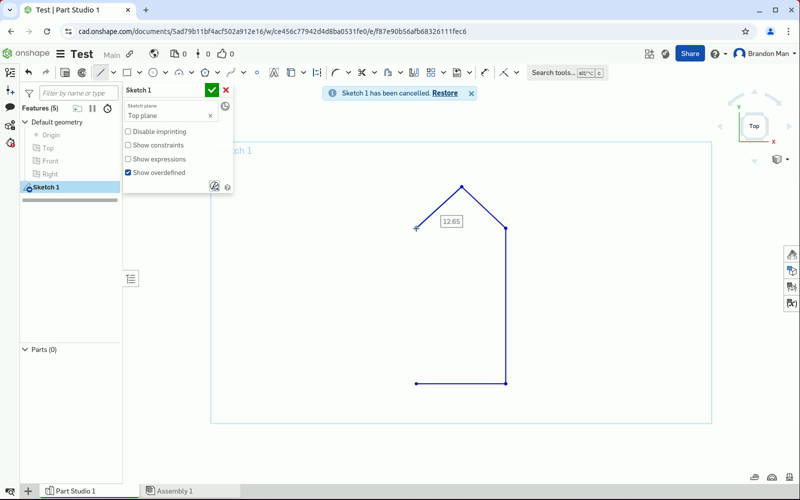
mouse_move(416, 383)
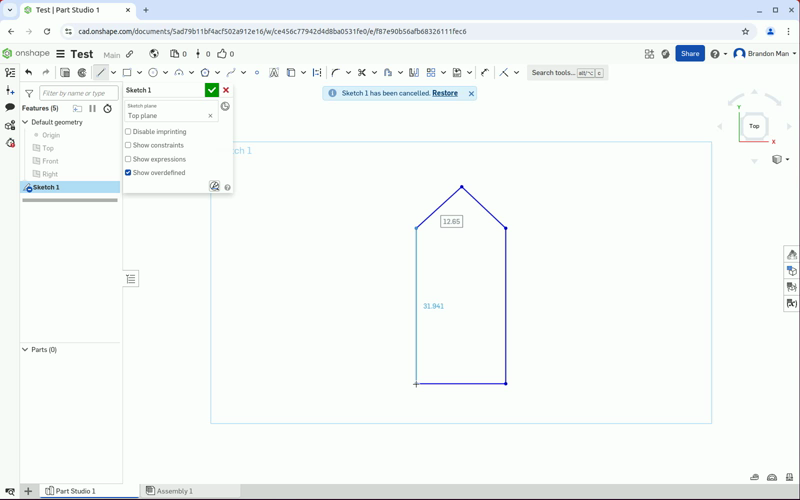
key_up(shift)
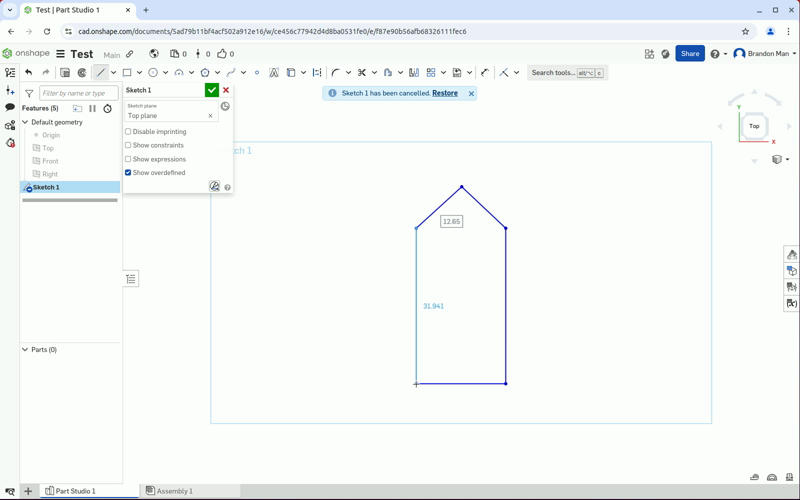
click(416, 383)
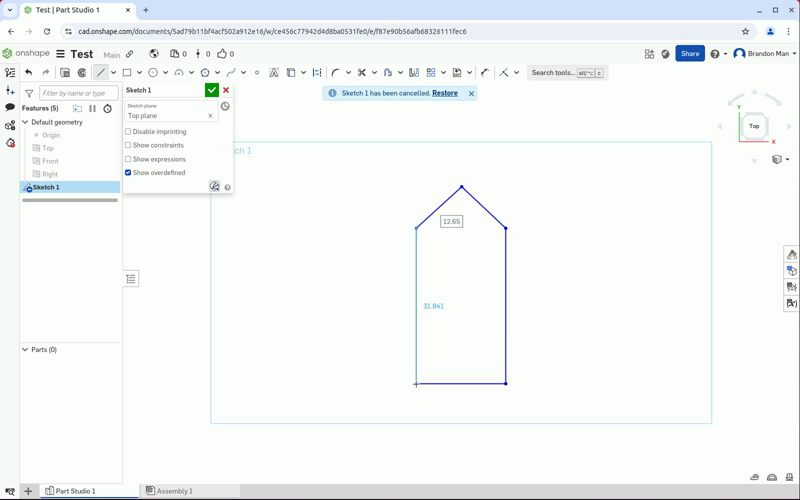
key(esc)
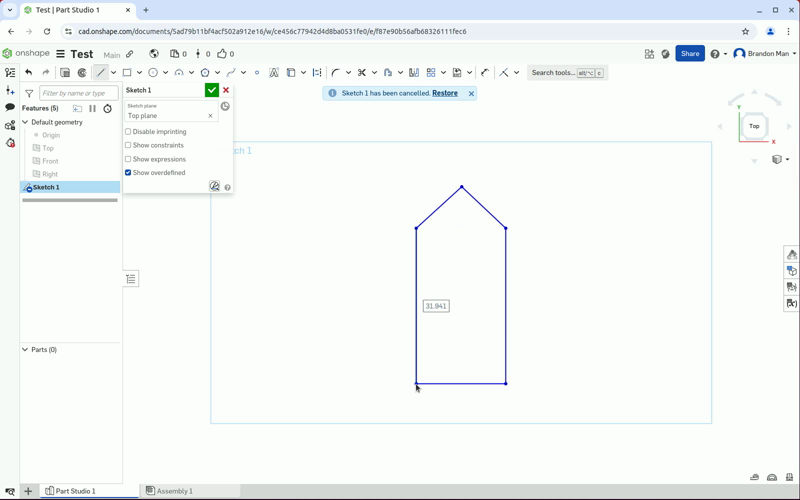
mouse_move(456, 269)
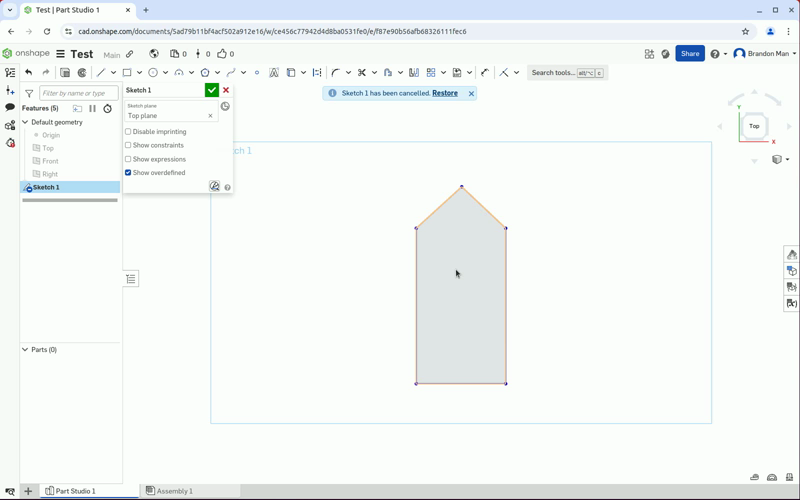
click(456, 269)
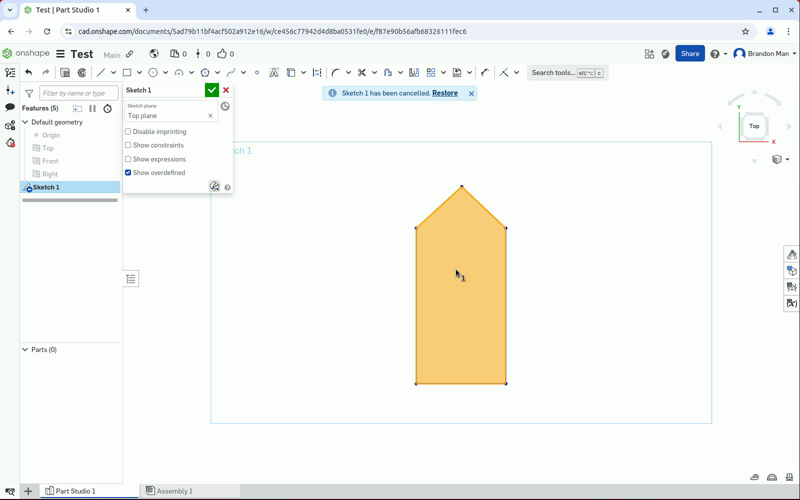
mouse_move(73, 352)
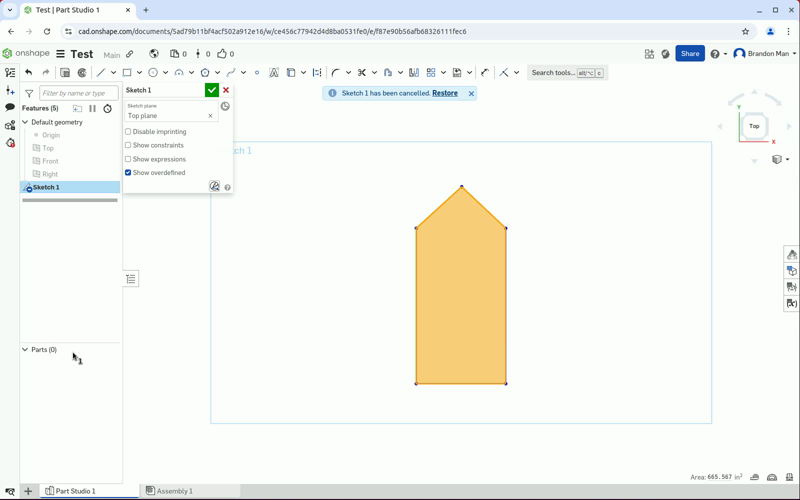
key(shift+y)
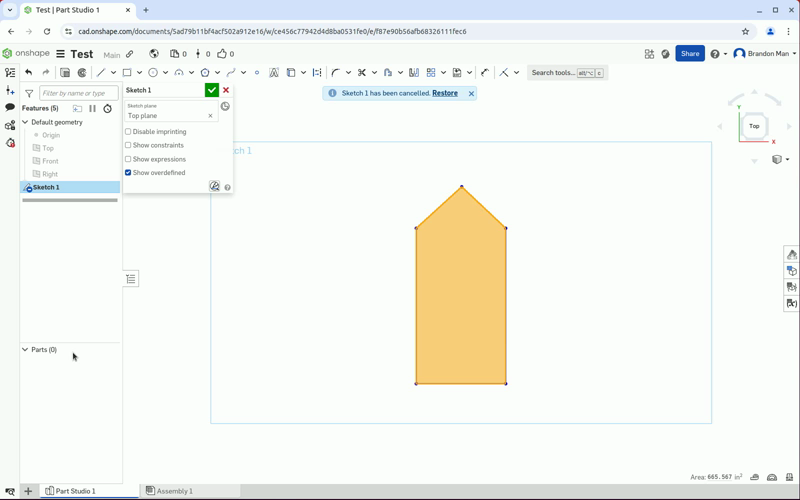
key(shift+e)
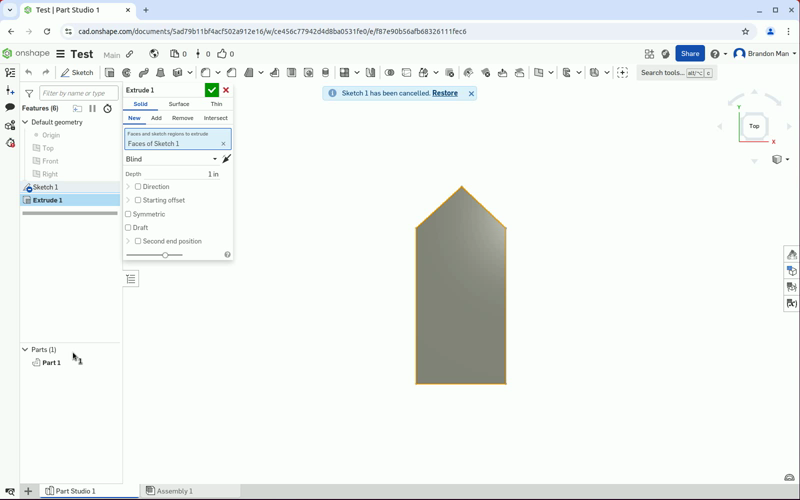
mouse_move(143, 106)
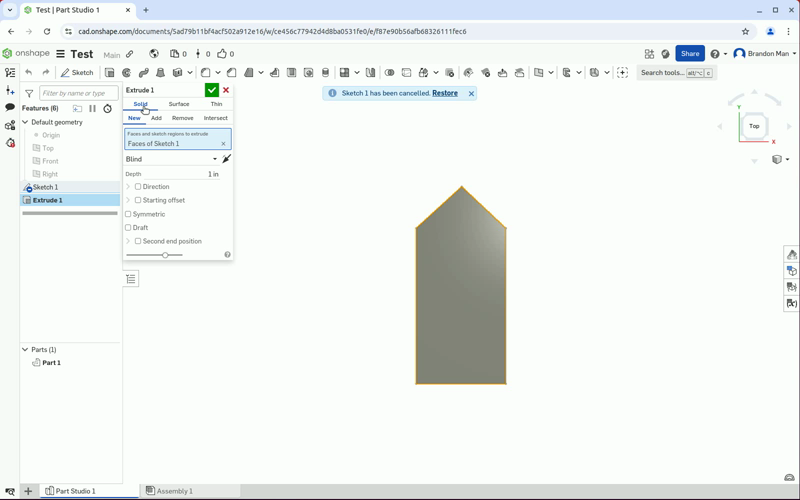
click(143, 106)
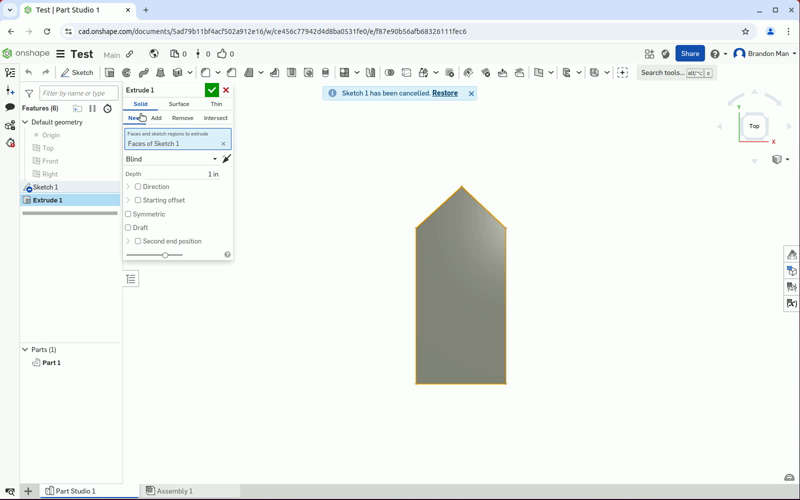
mouse_move(137, 120)
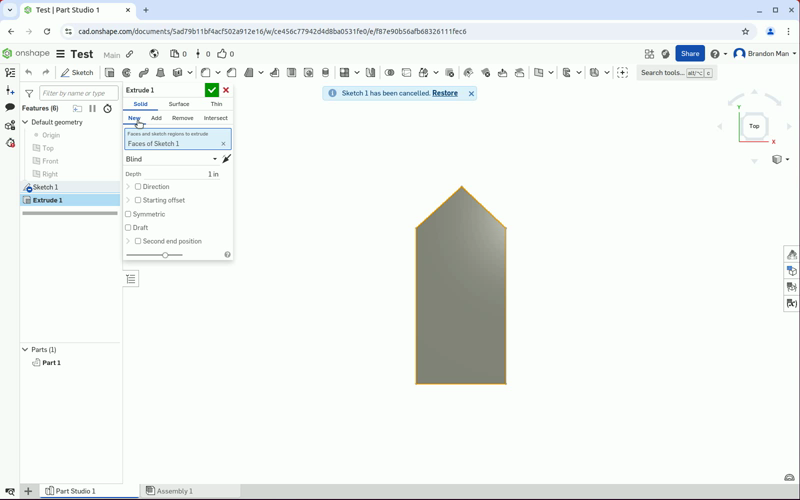
click(137, 120)
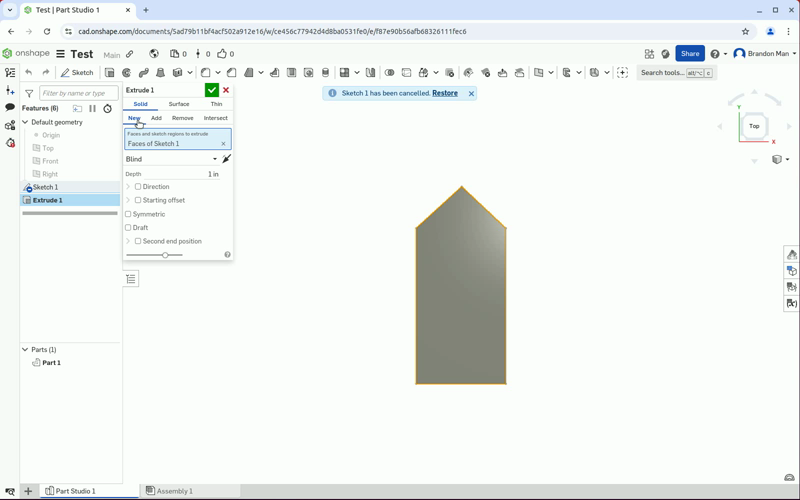
key(tab, 4)
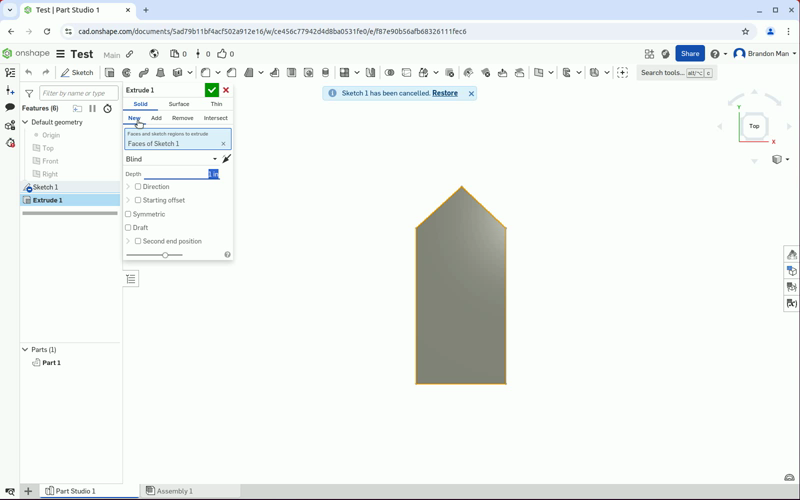
text(4.574)
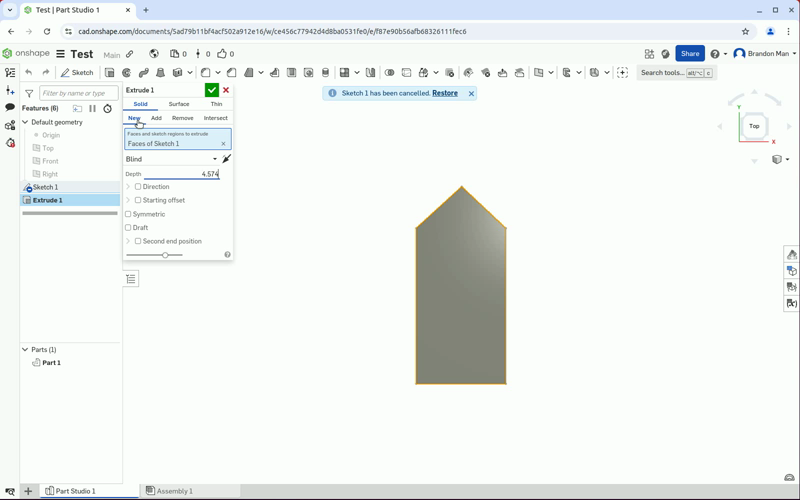
key(enter)
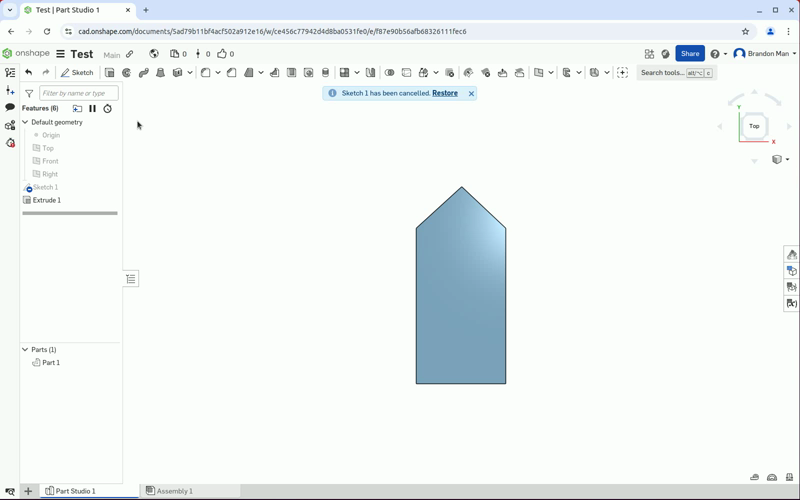
key(shift+h)
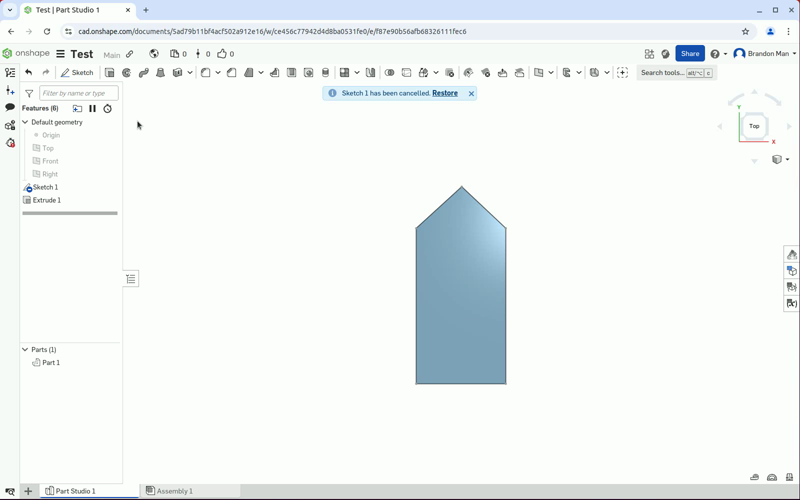
key(shift+h)
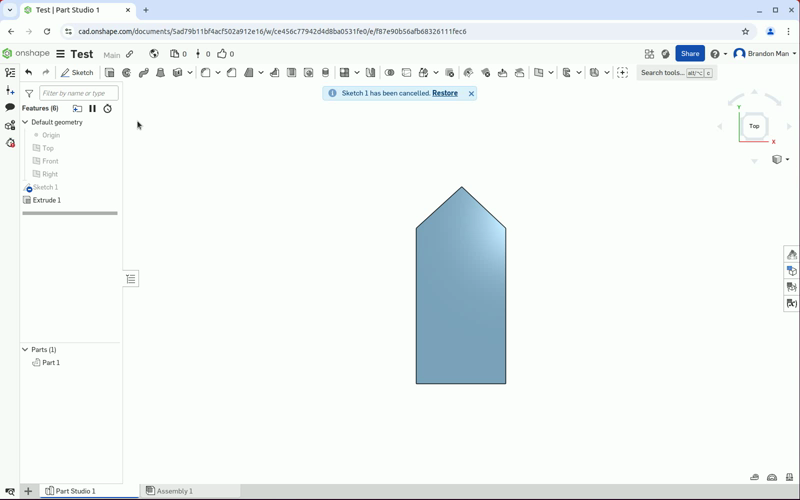
mouse_move(73, 189)
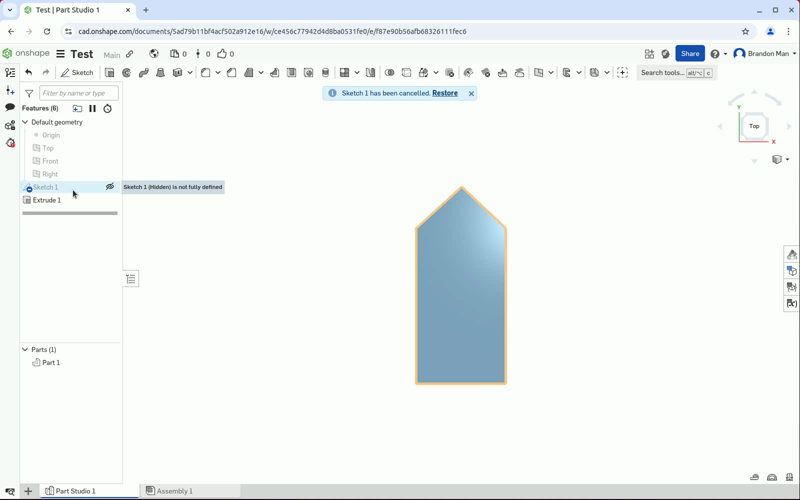
click(73, 189)
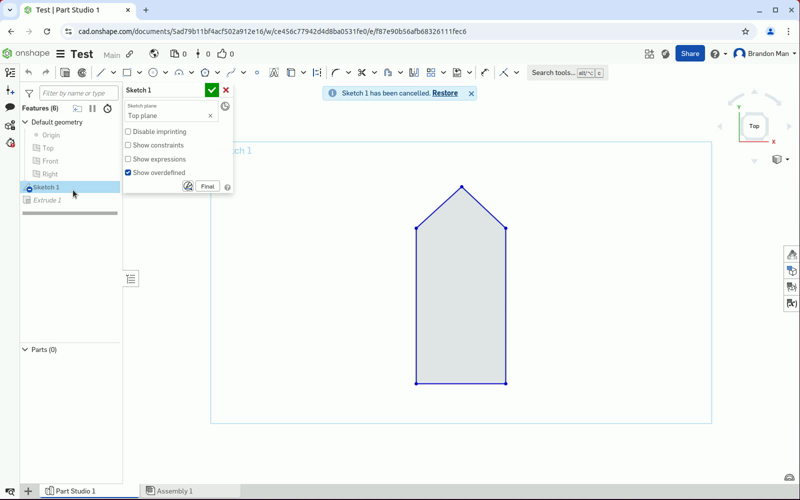
mouse_move(229, 92)
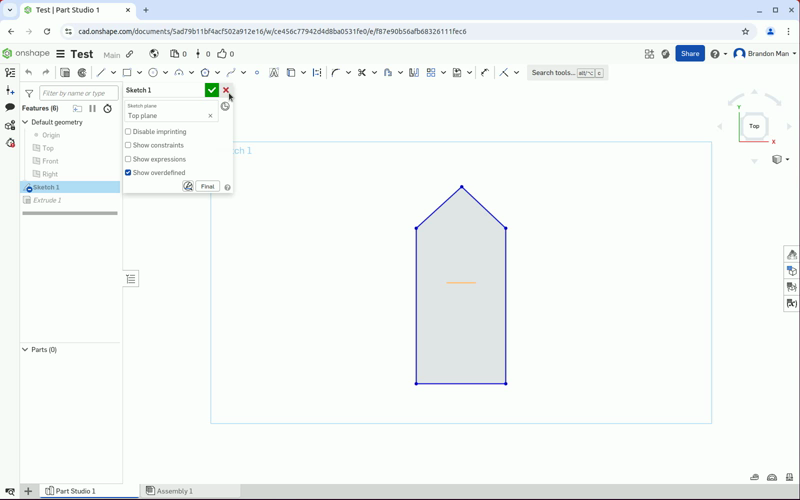
click(229, 92)
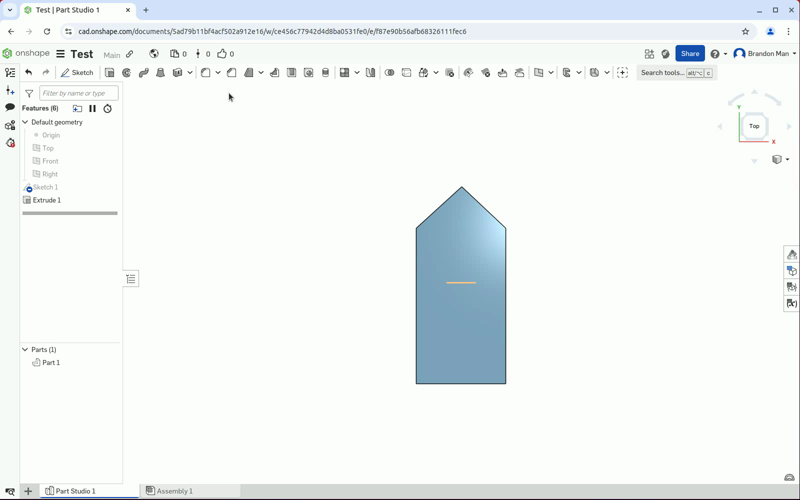
mouse_move(541, 75)
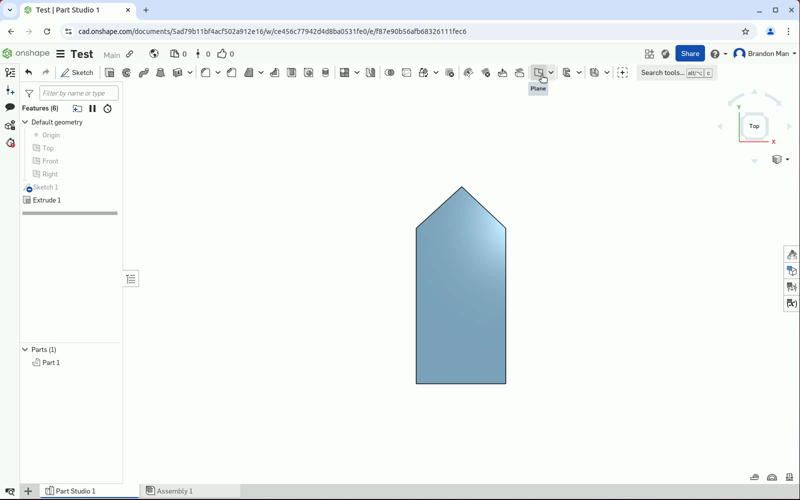
click(541, 75)
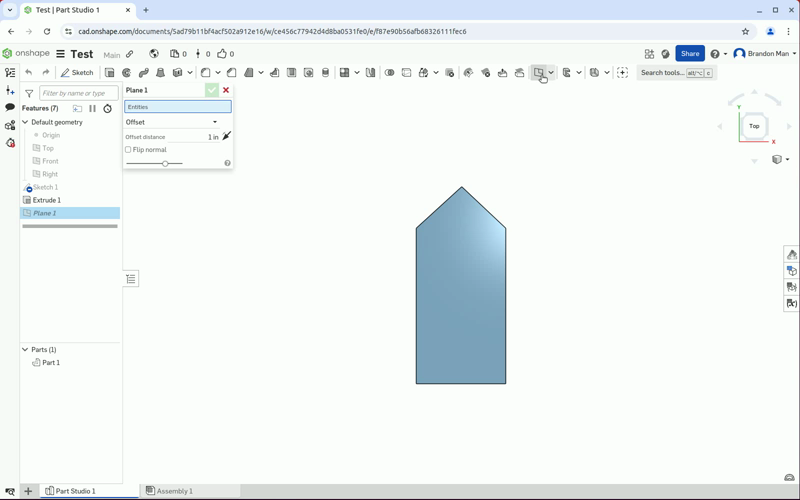
mouse_move(73, 150)
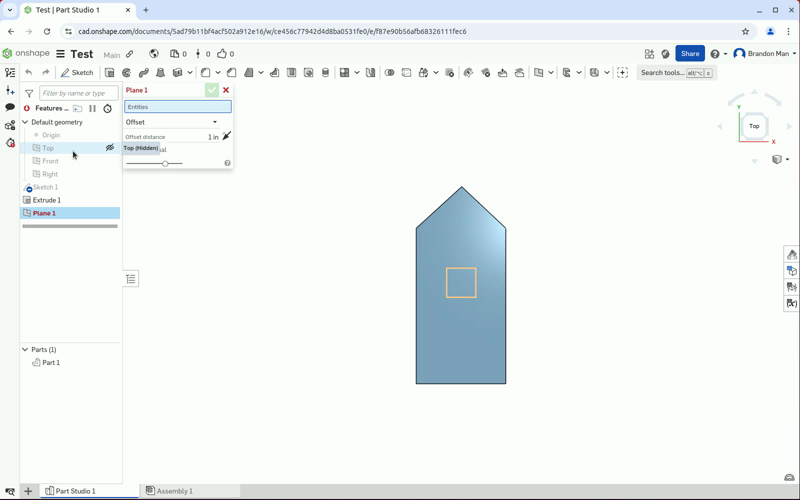
click(73, 150)
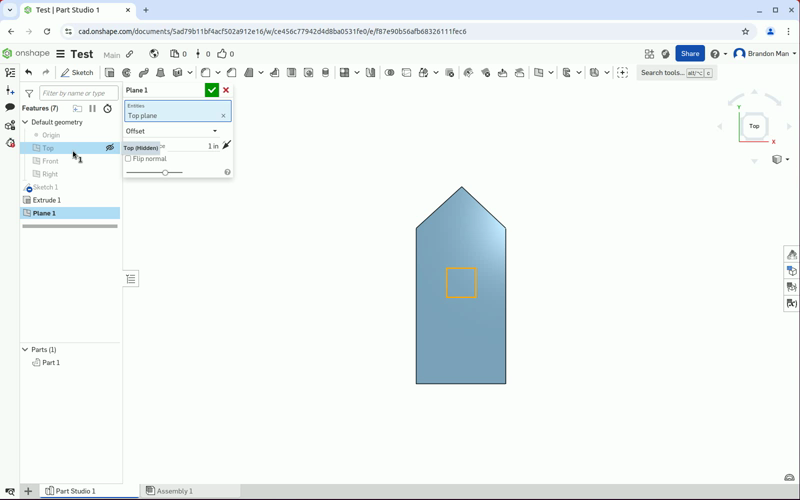
key(tab, 2)
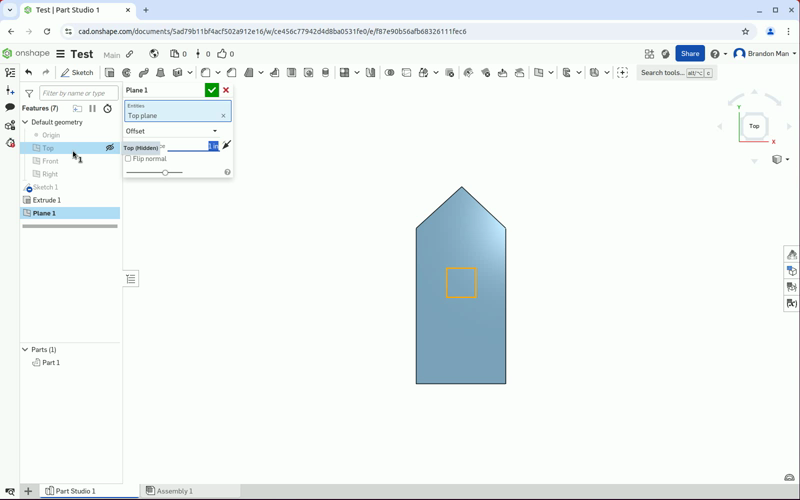
text(4.56)
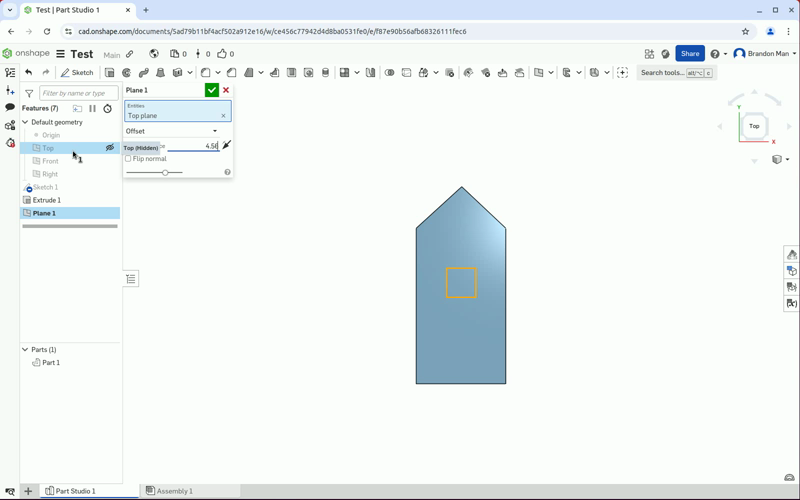
key(enter, 2)
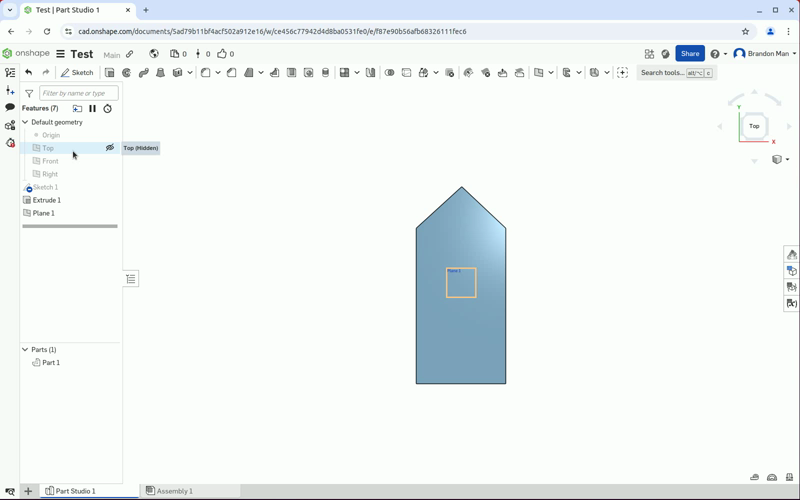
key(shift+s)
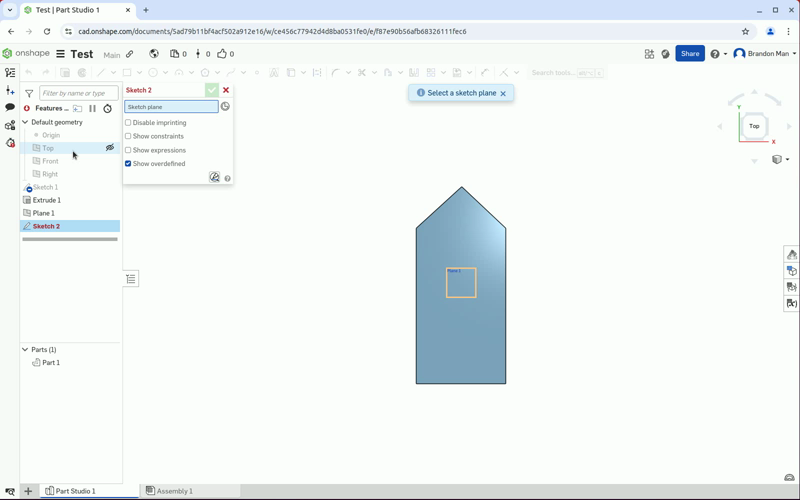
mouse_move(73, 215)
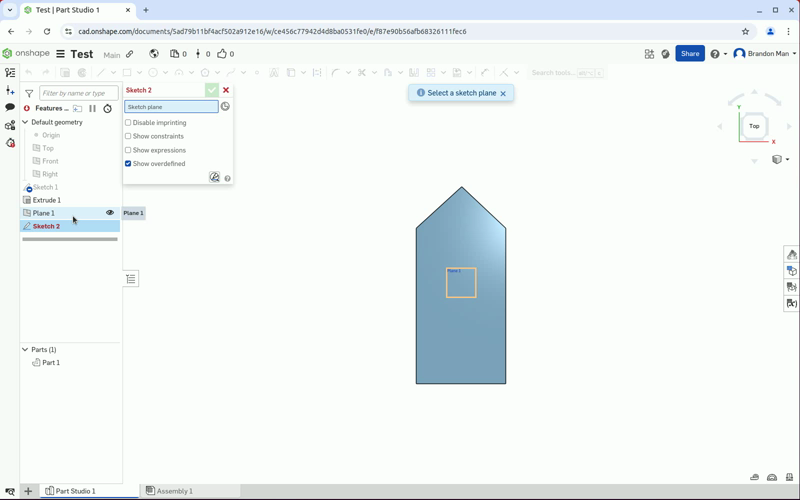
click(73, 215)
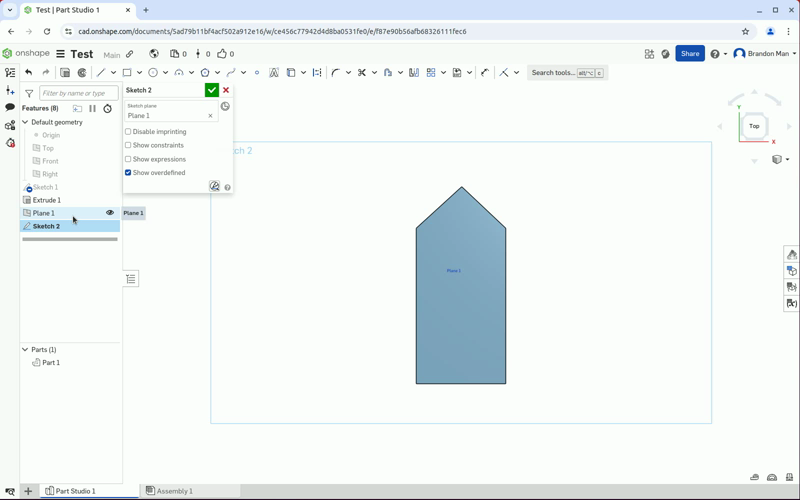
mouse_move(73, 352)
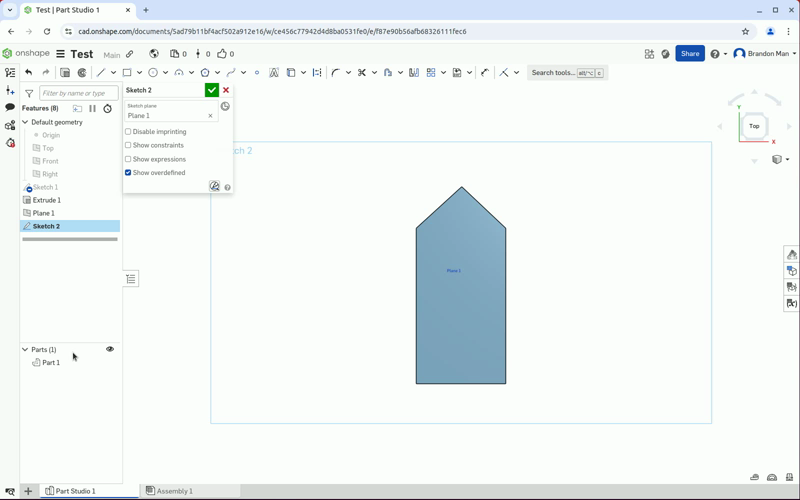
key(y)
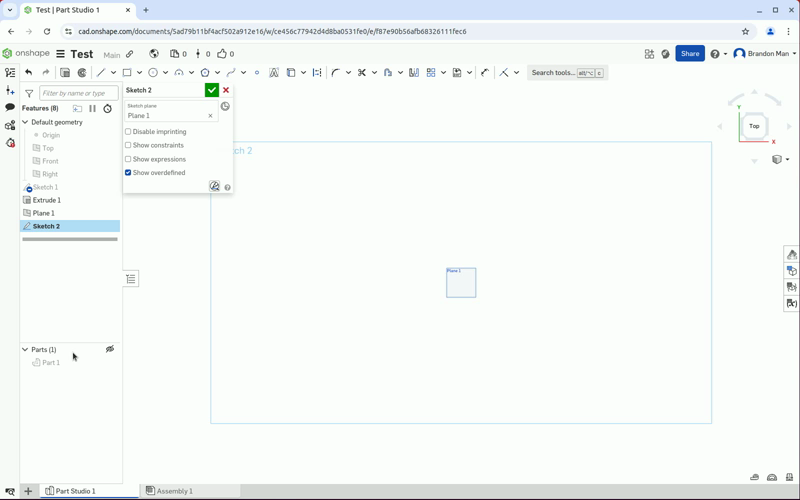
key(l)
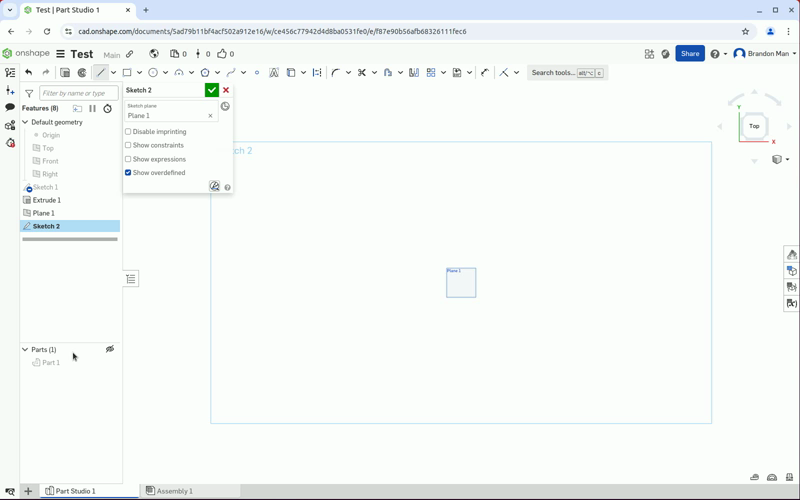
key_down(shift)
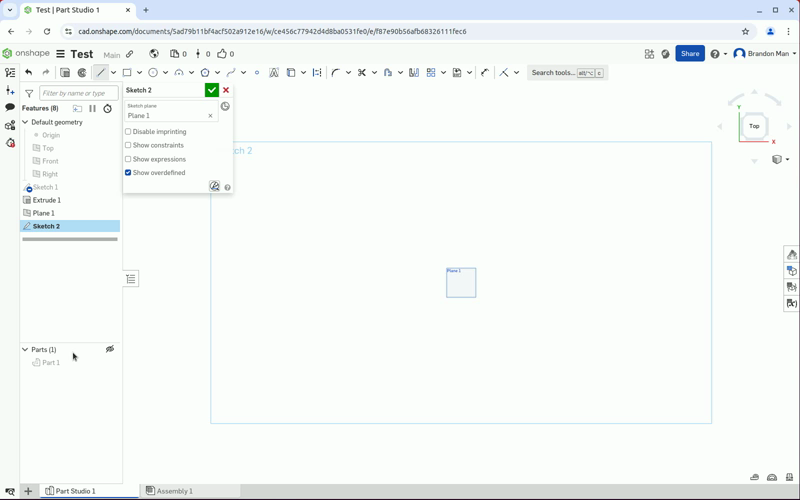
mouse_move(433, 366)
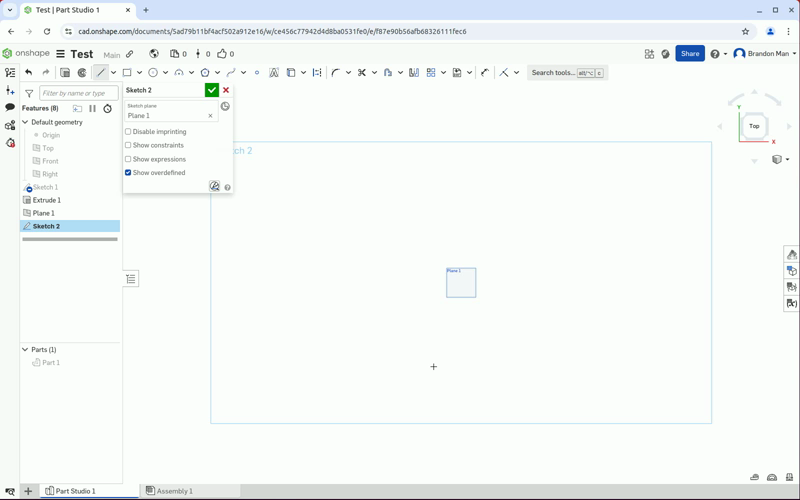
click(433, 366)
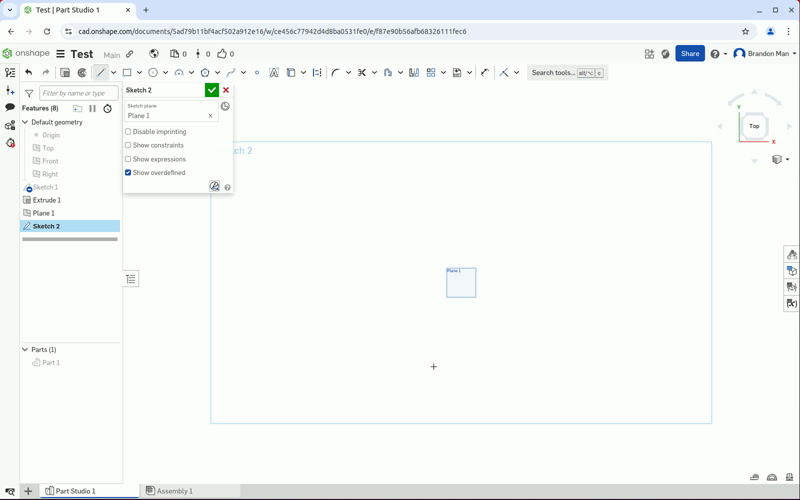
key_up(shift)
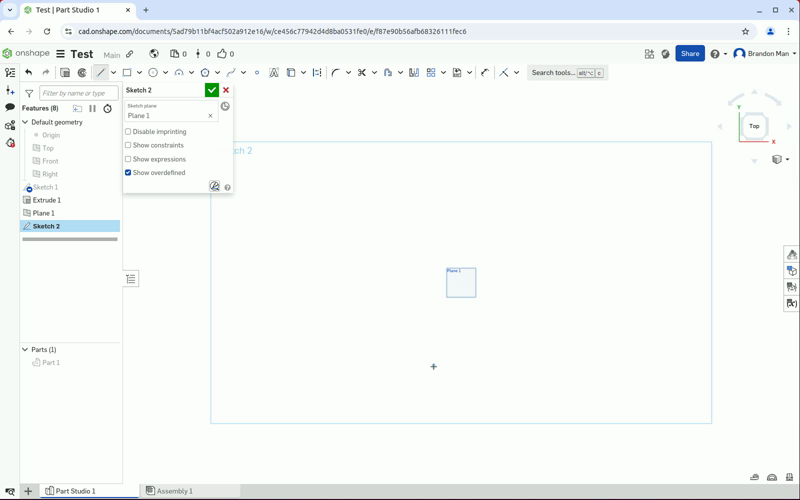
key_down(shift)
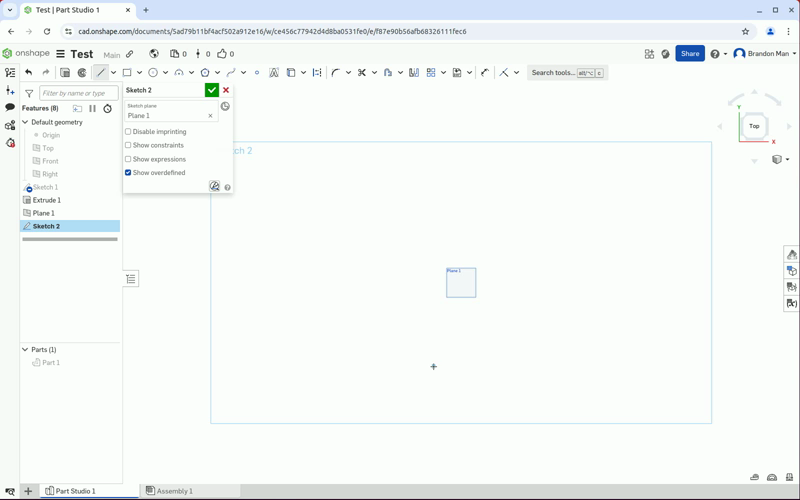
mouse_move(463, 366)
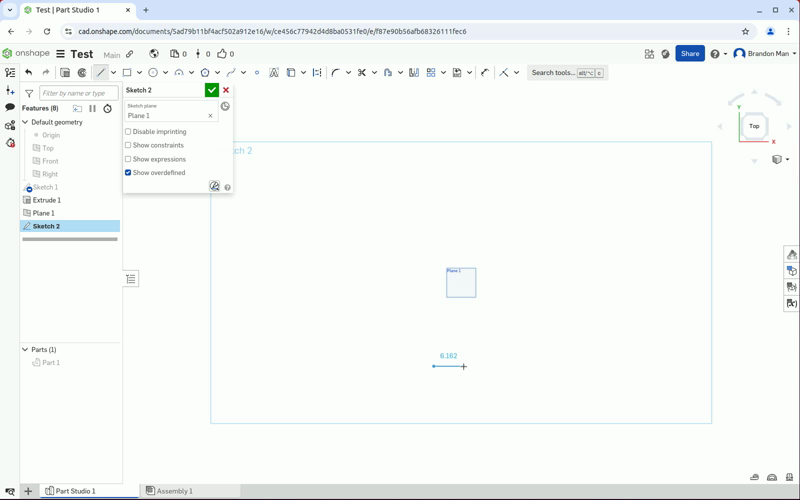
mouse_move(487, 366)
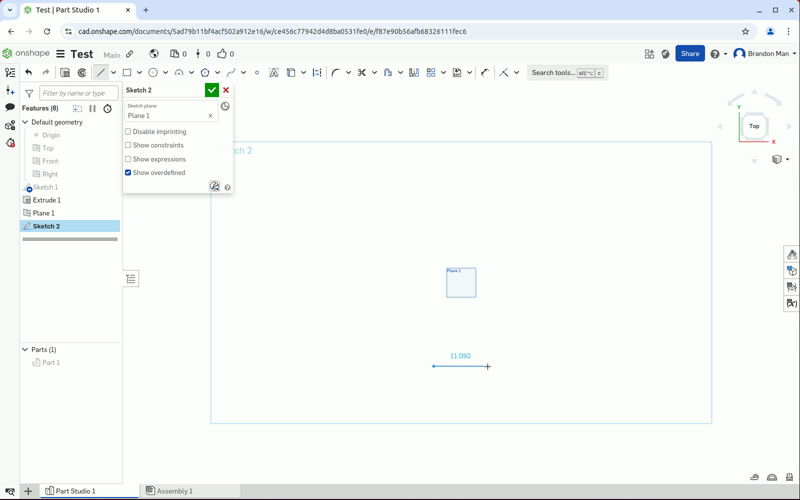
click(487, 366)
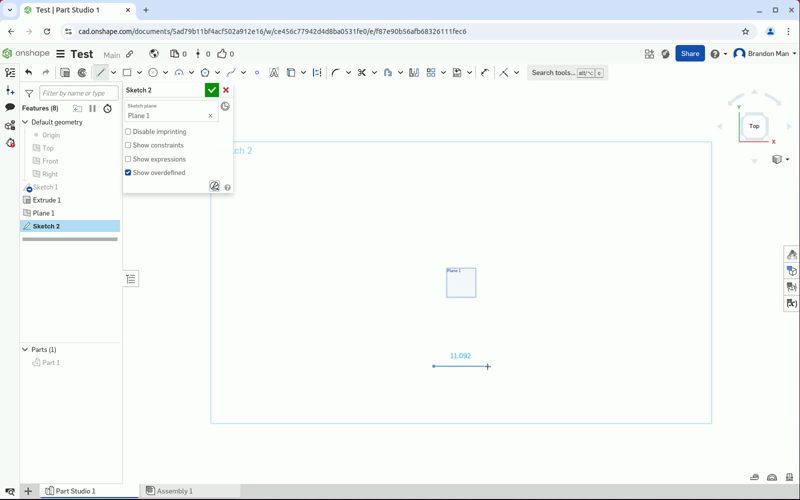
key_up(shift)
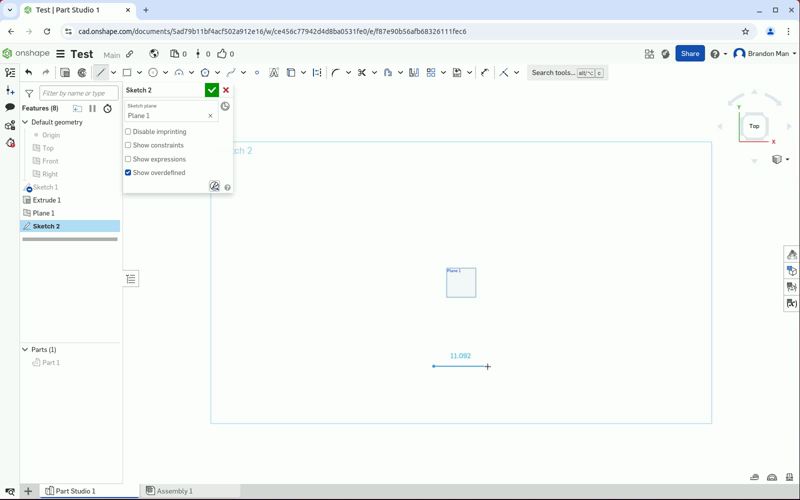
key_down(shift)
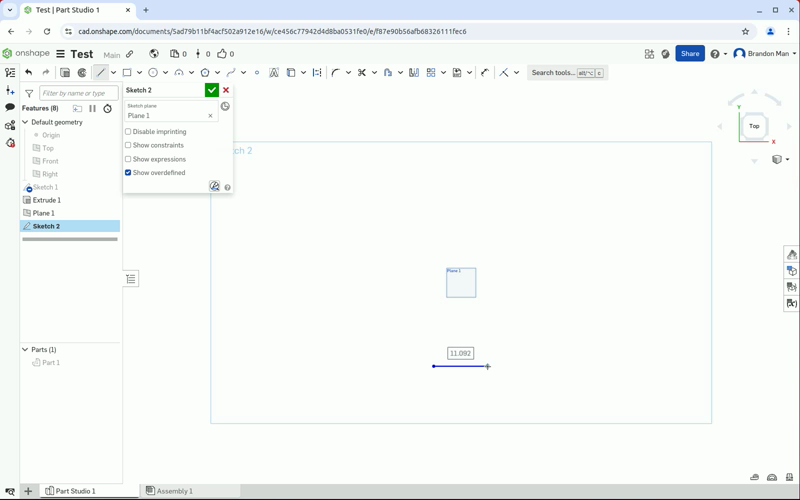
mouse_move(487, 231)
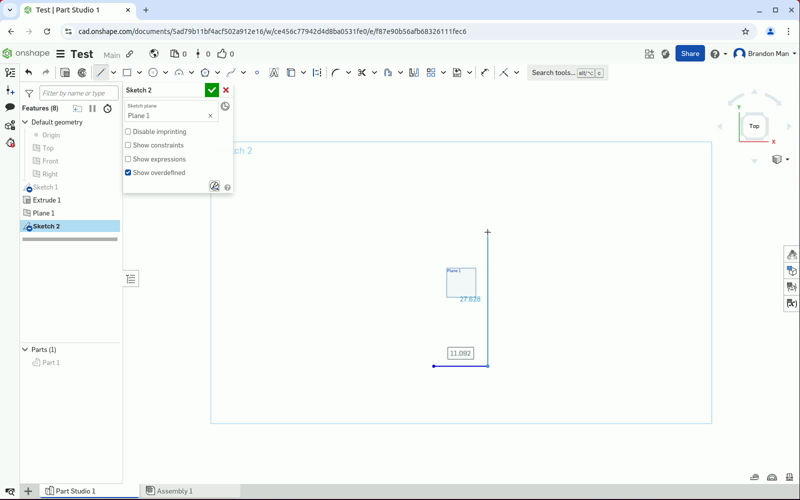
click(487, 231)
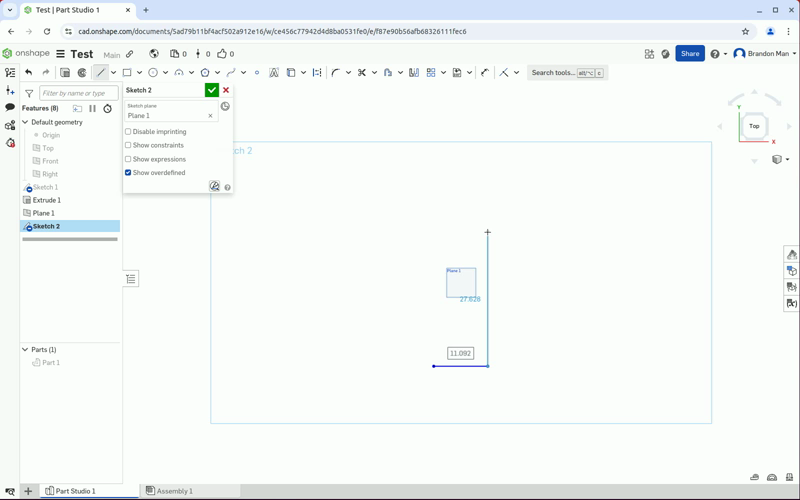
key_up(shift)
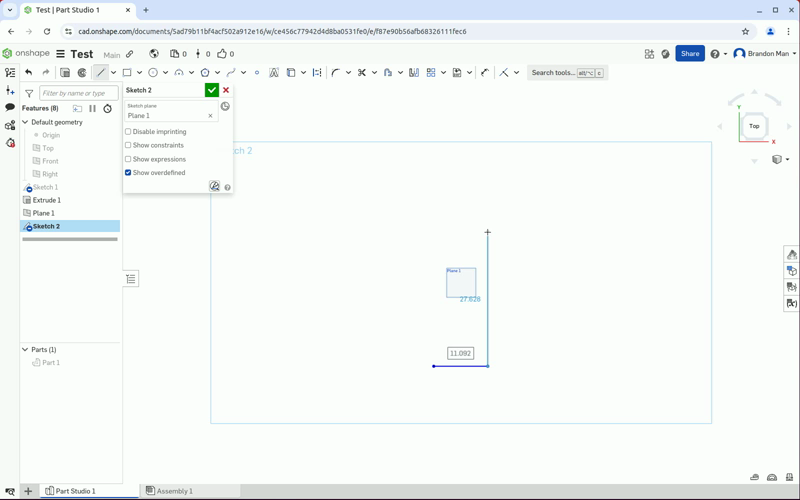
key_down(shift)
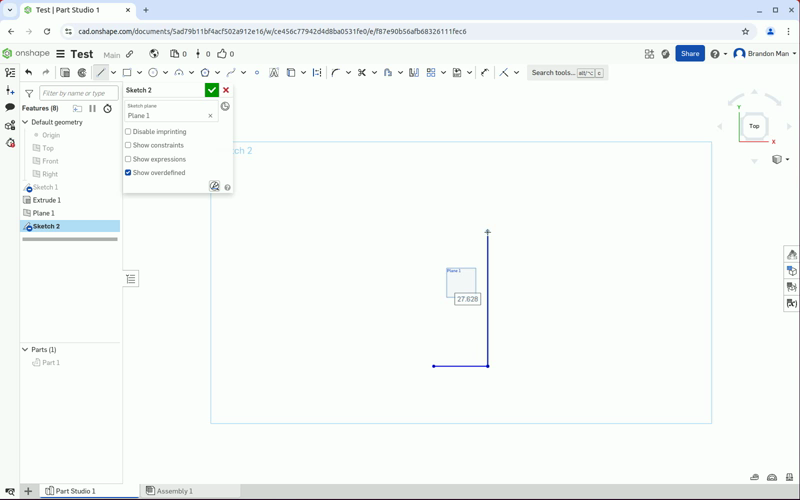
mouse_move(517, 231)
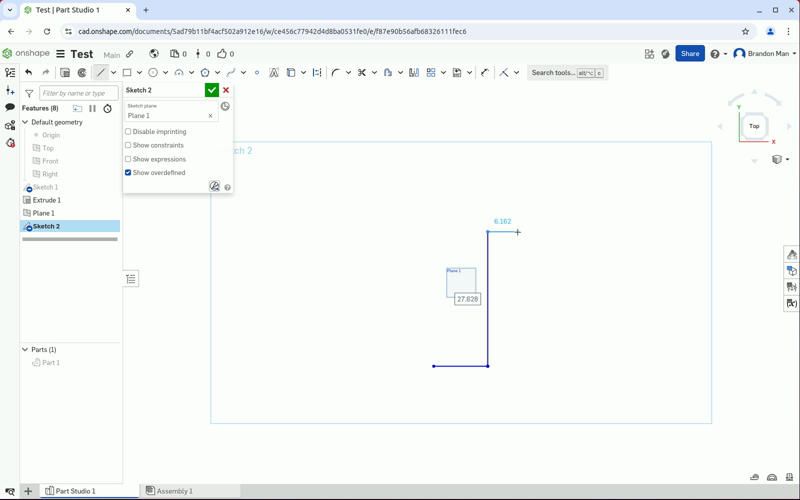
mouse_move(433, 231)
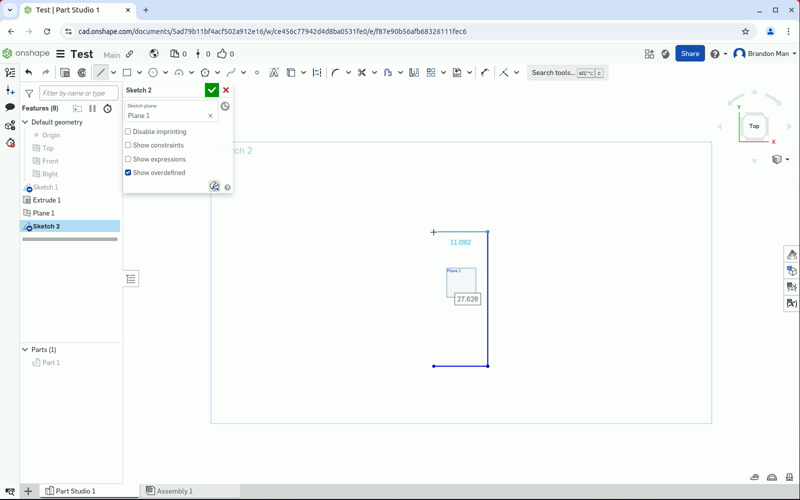
click(433, 231)
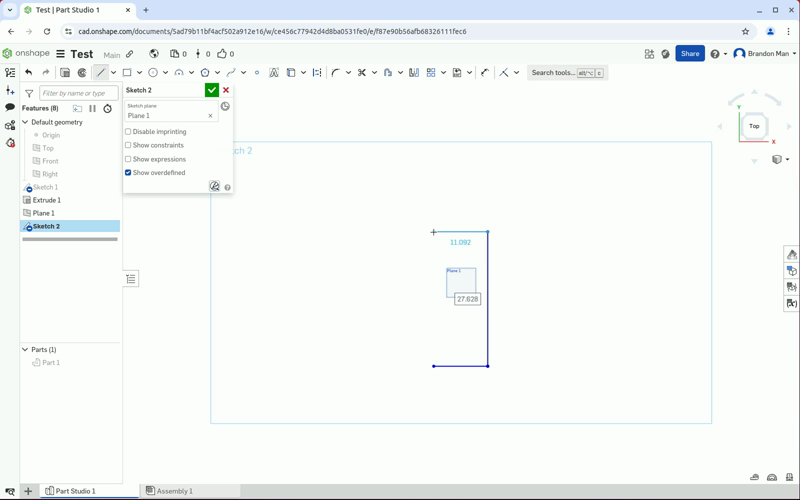
key_up(shift)
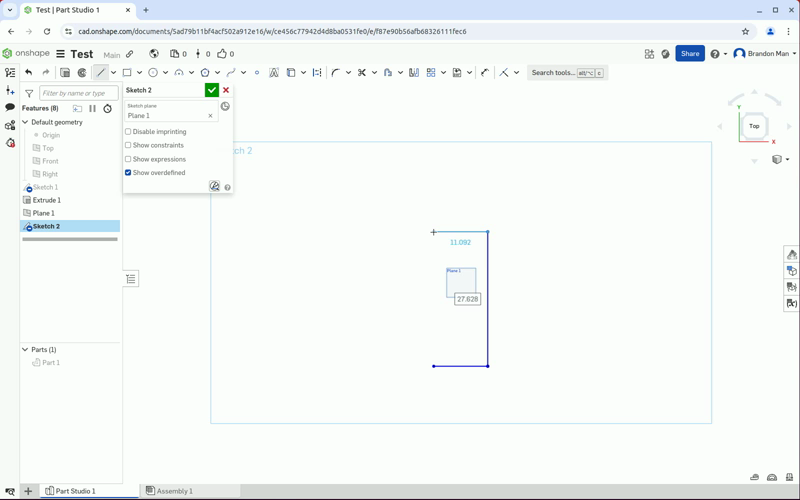
key_down(shift)
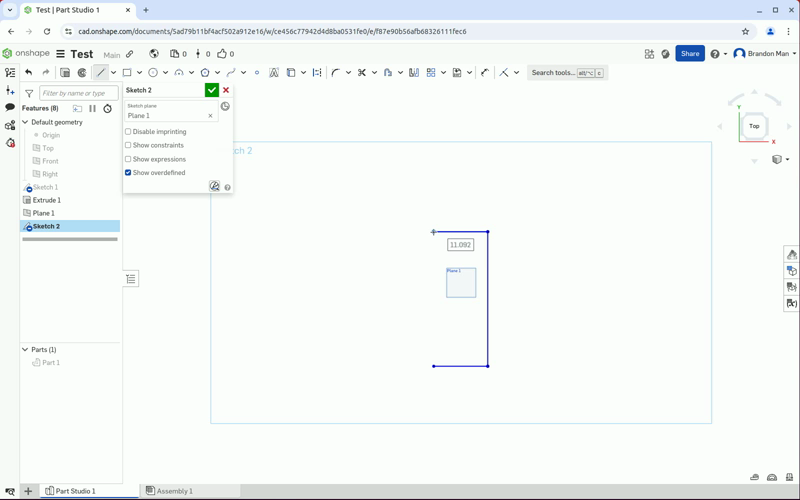
mouse_move(433, 366)
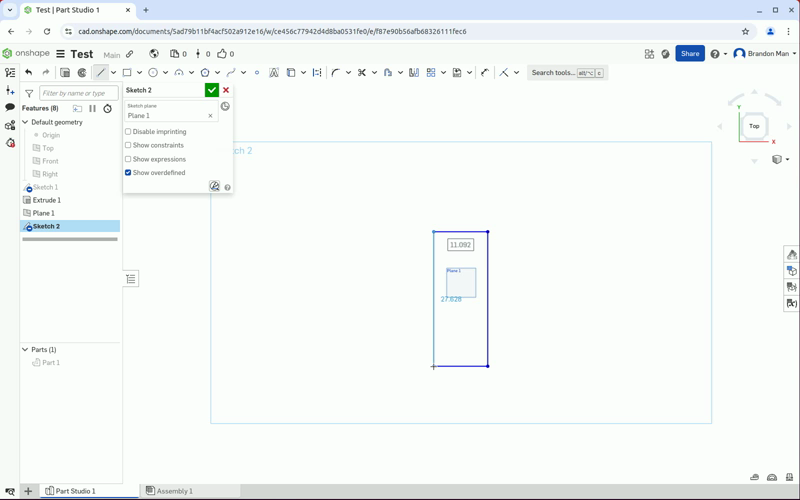
key_up(shift)
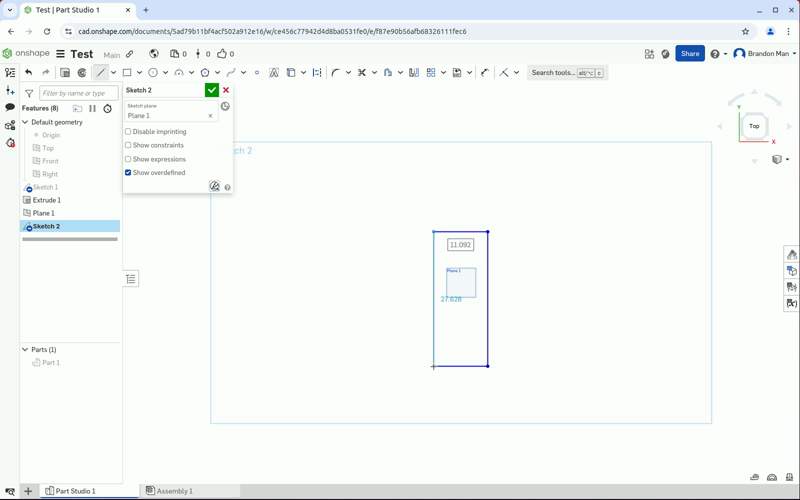
click(433, 366)
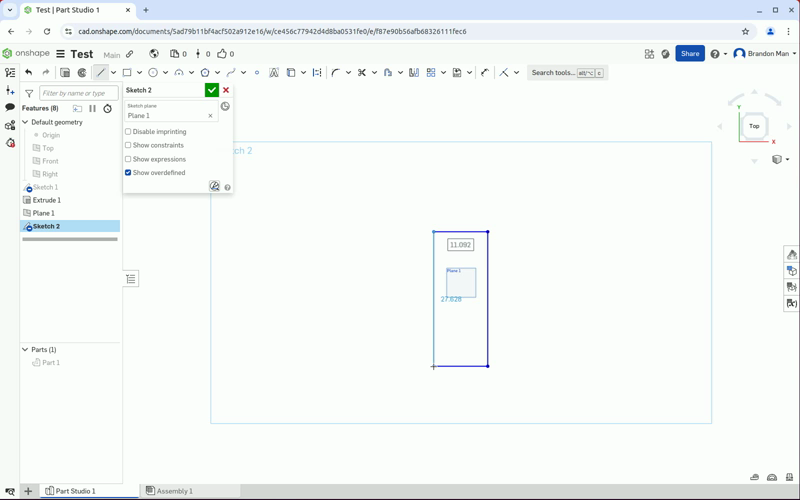
key(esc)
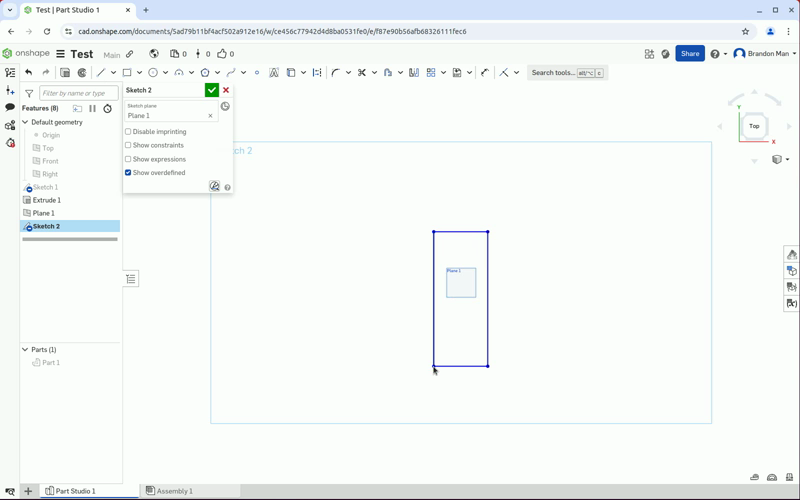
mouse_move(464, 302)
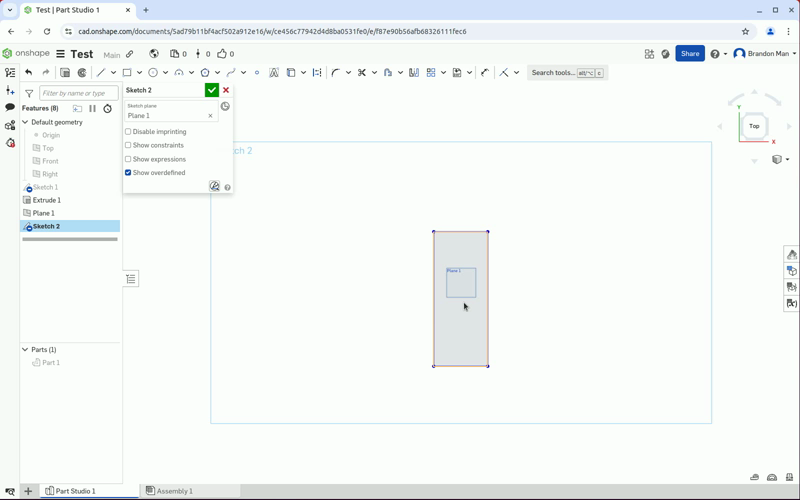
click(464, 302)
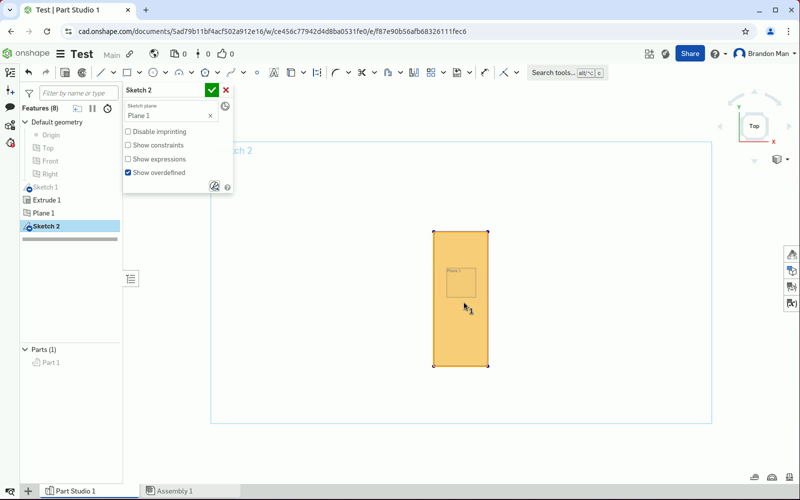
mouse_move(73, 352)
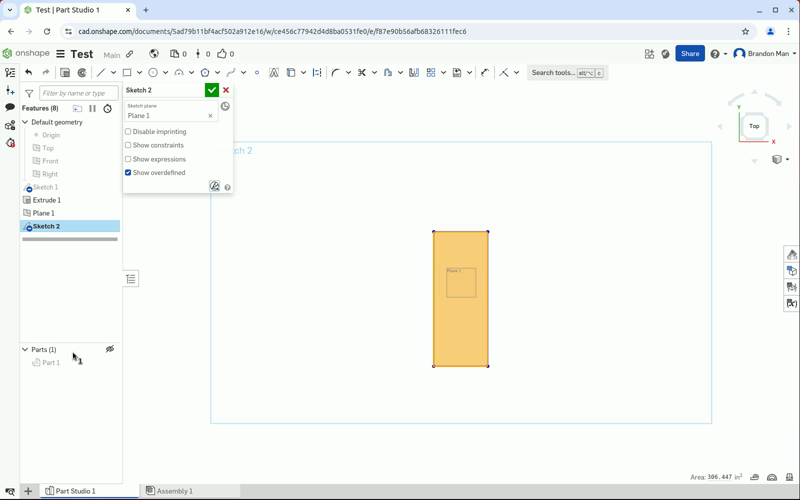
key(shift+y)
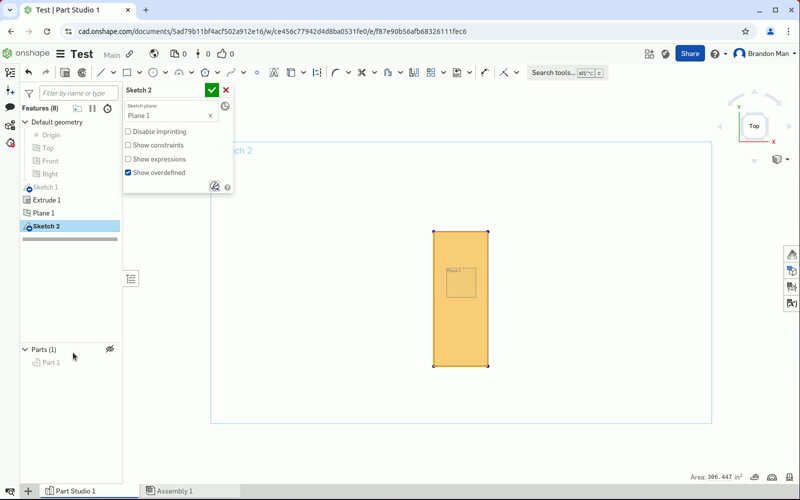
key(shift+e)
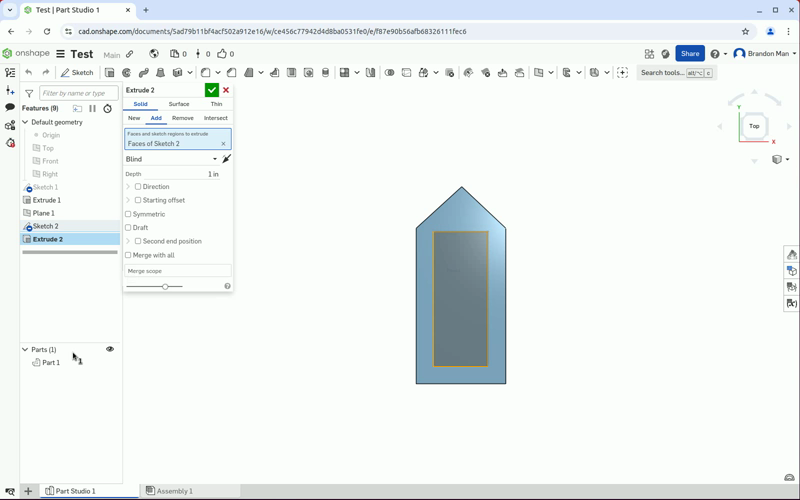
mouse_move(143, 106)
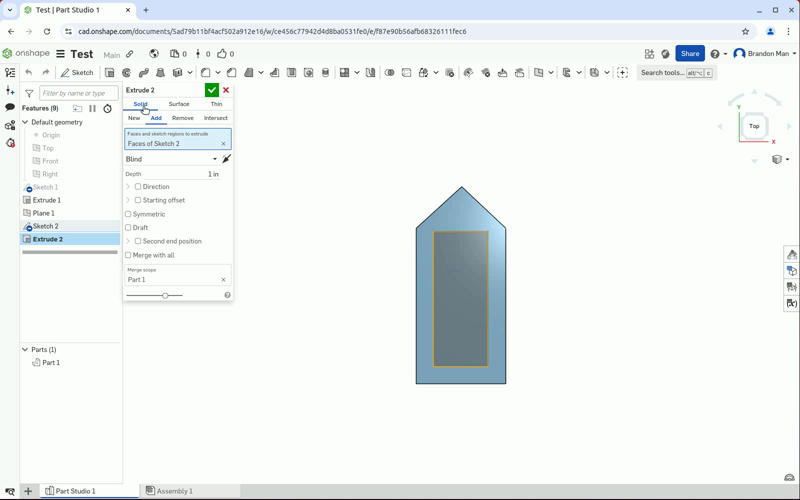
click(143, 106)
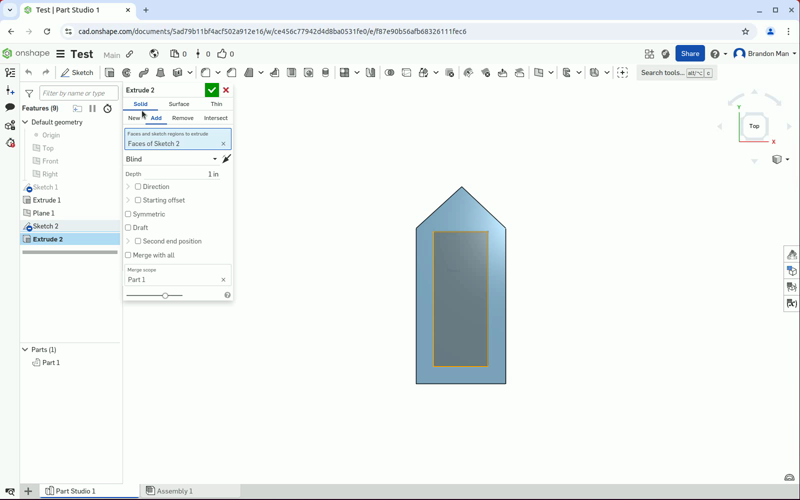
mouse_move(137, 120)
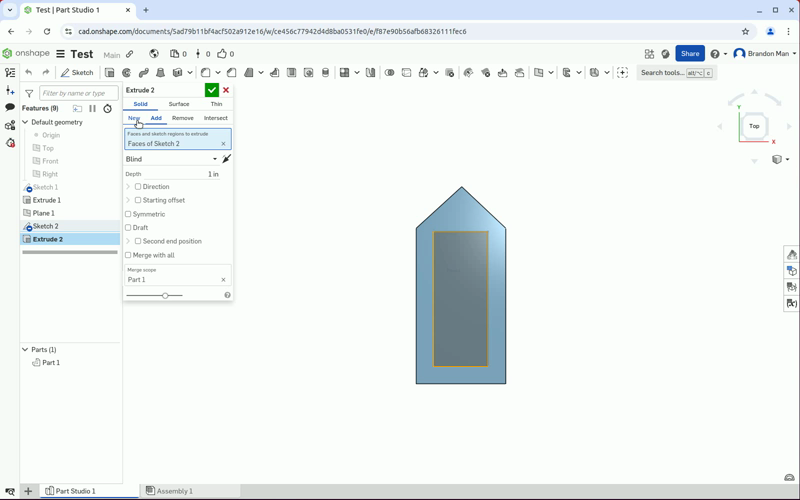
click(137, 120)
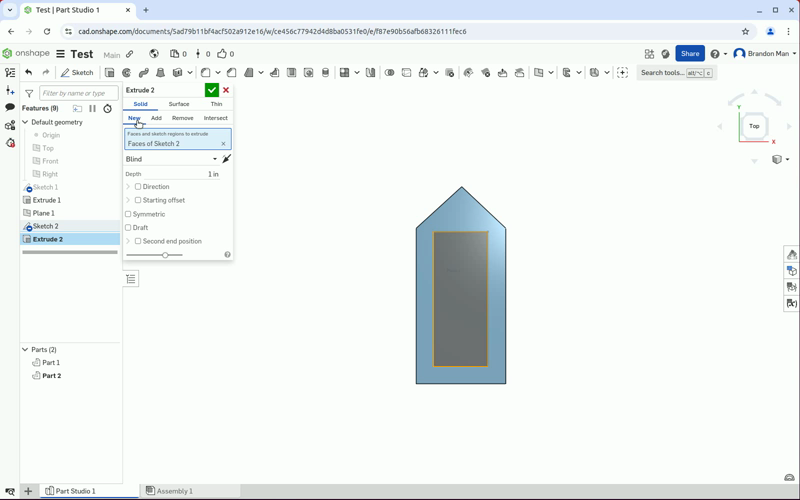
key(tab, 4)
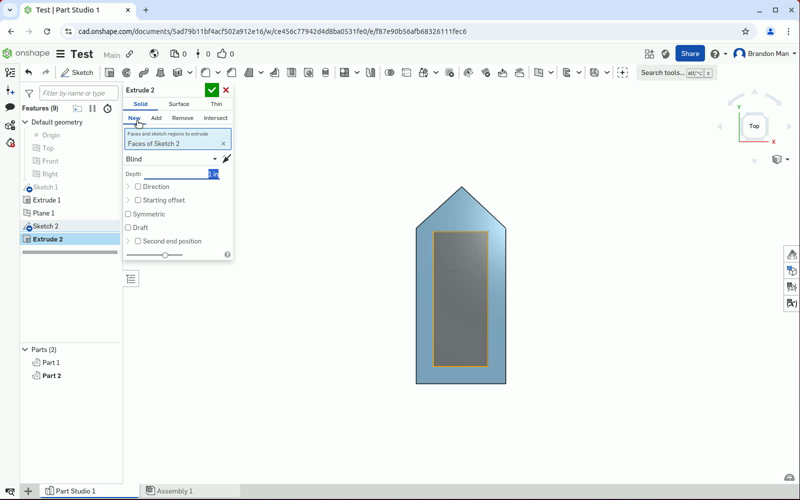
text(11.554)
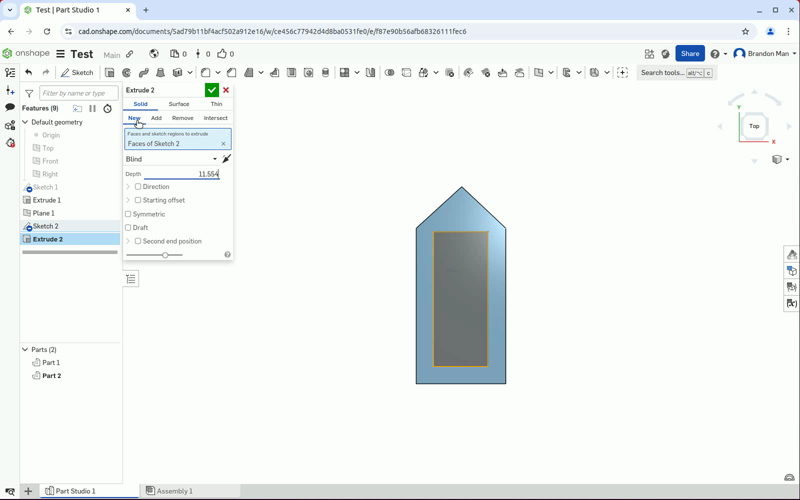
key(enter)
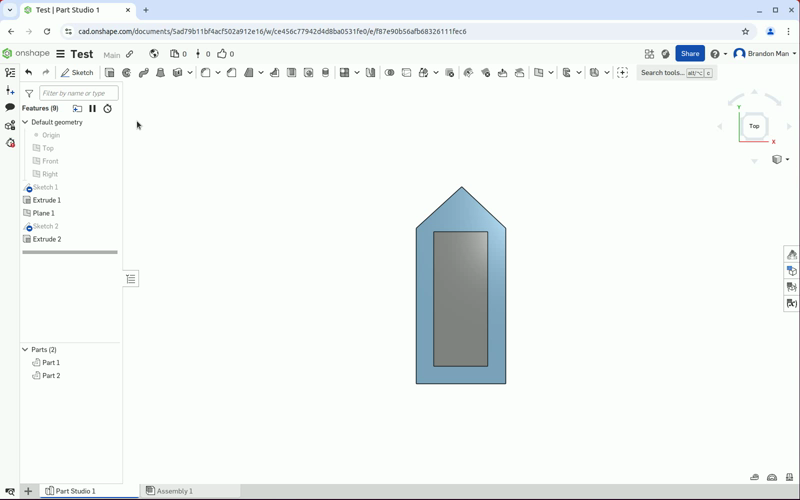
key(shift+h)
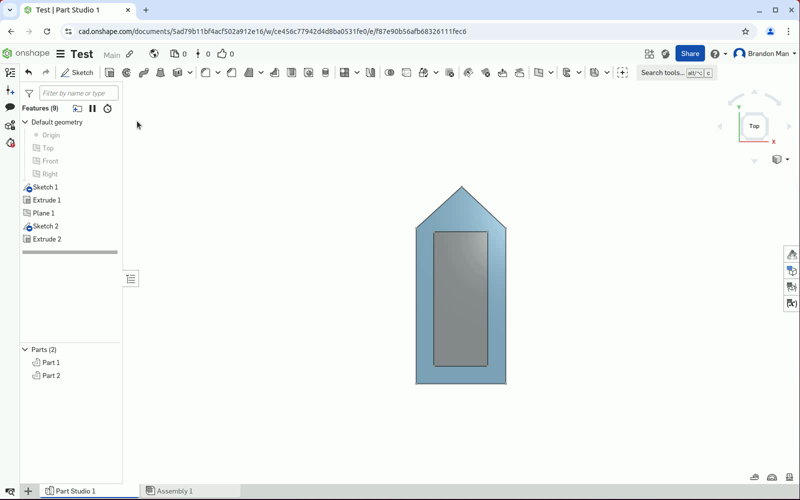
key(shift+h)
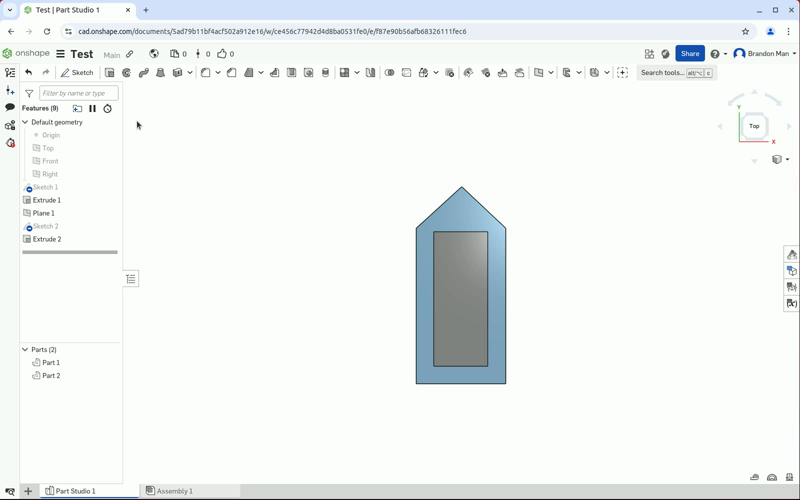
mouse_move(73, 189)
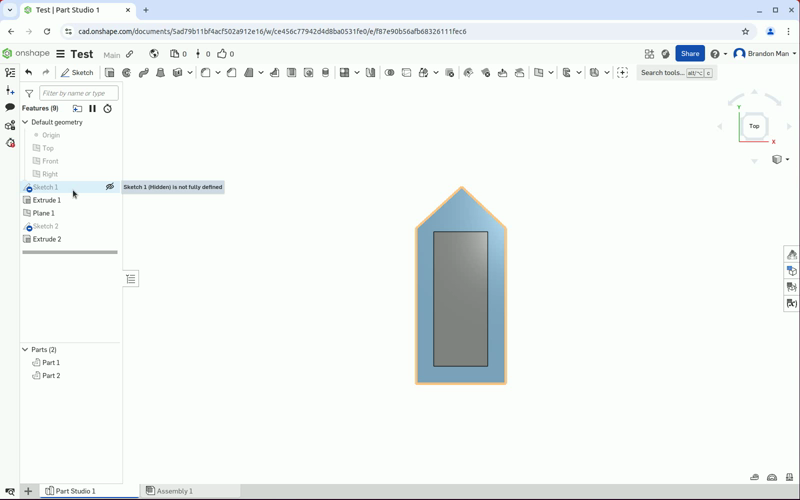
click(73, 189)
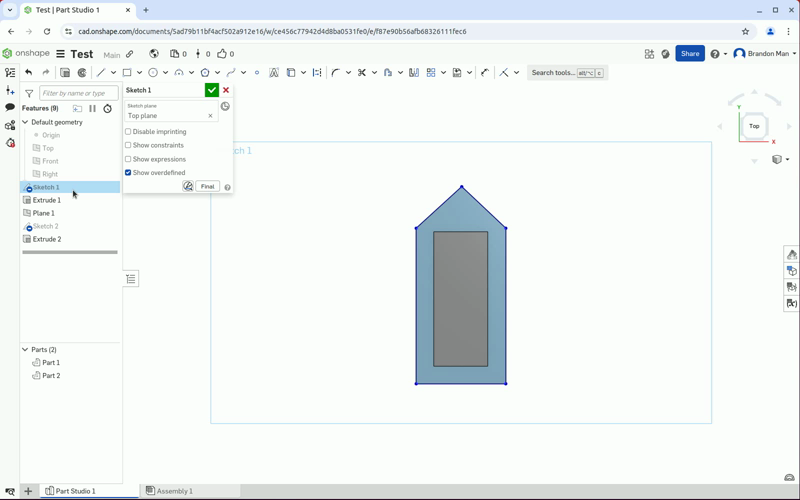
mouse_move(229, 92)
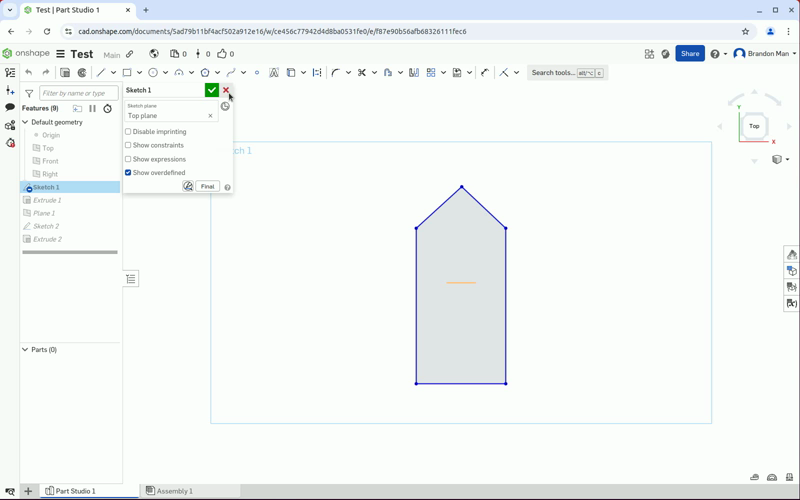
click(229, 92)
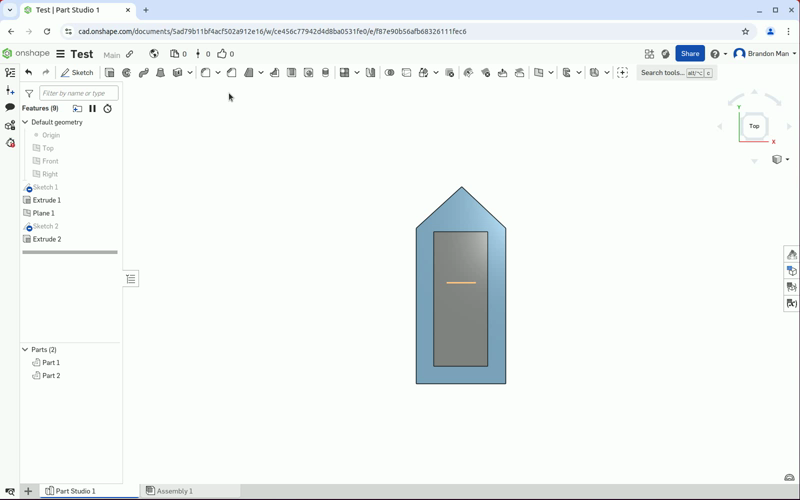
mouse_move(541, 75)
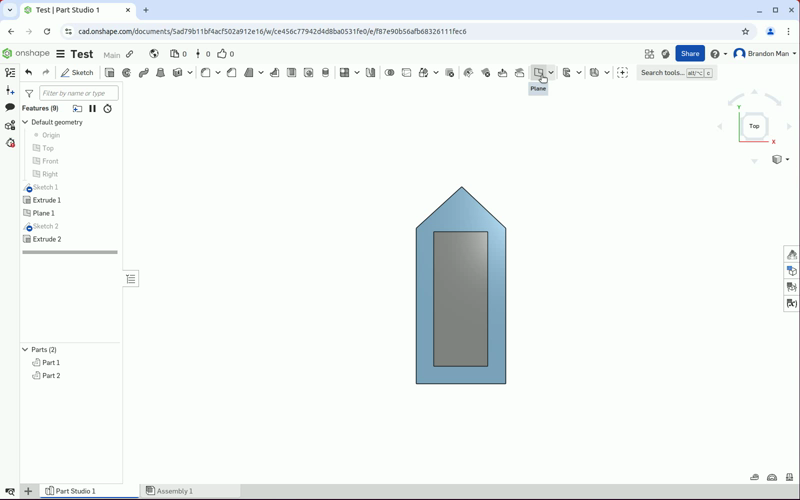
click(541, 75)
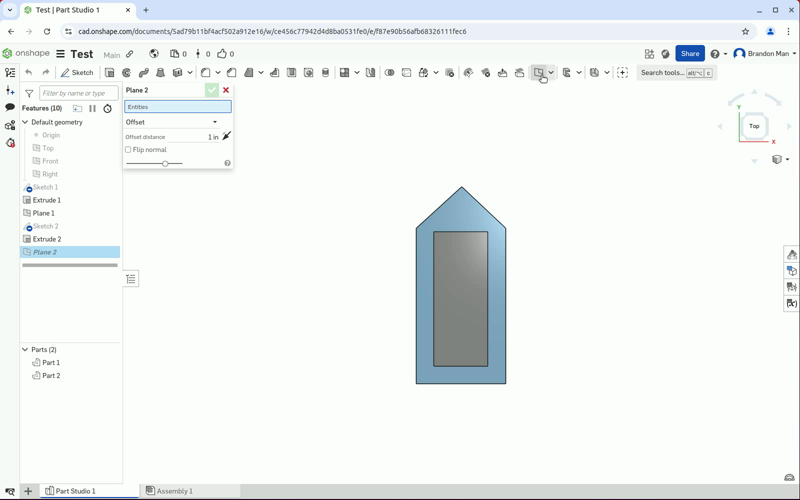
mouse_move(73, 150)
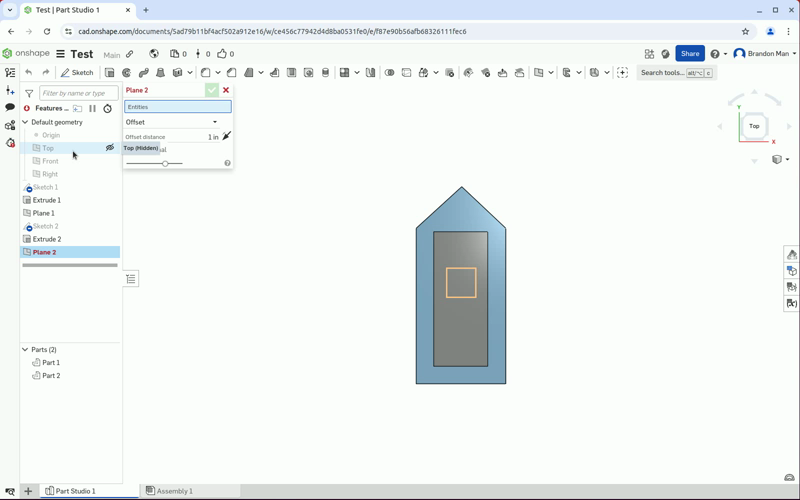
click(73, 150)
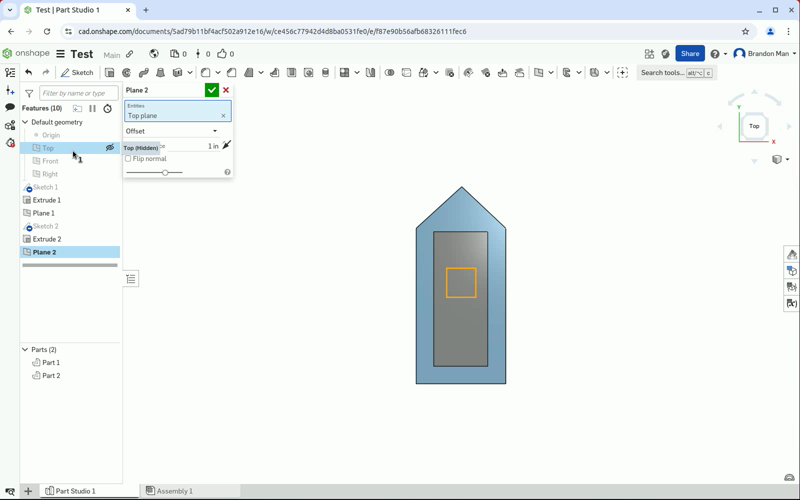
key(tab, 2)
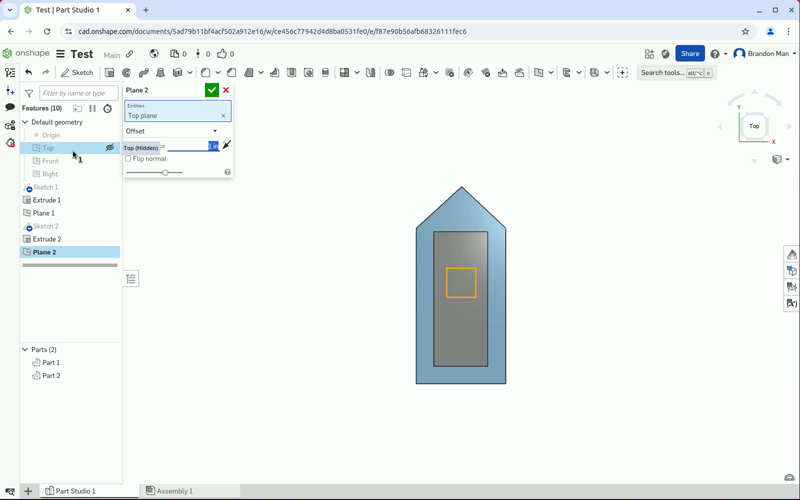
text(16.114)
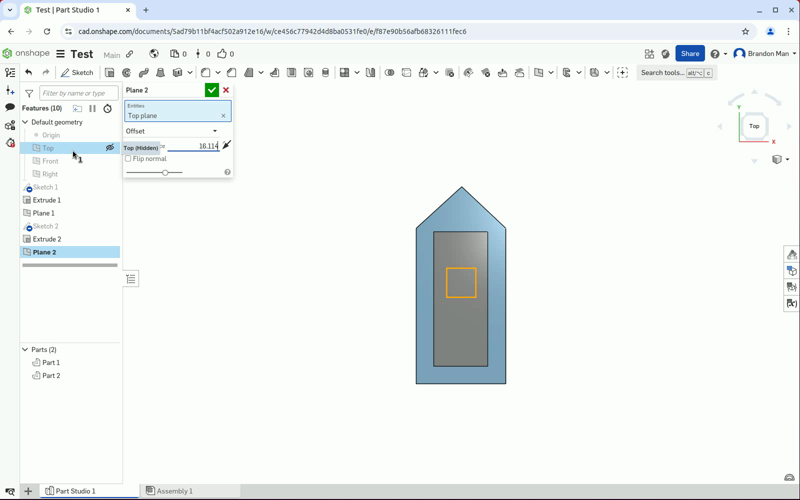
key(enter, 2)
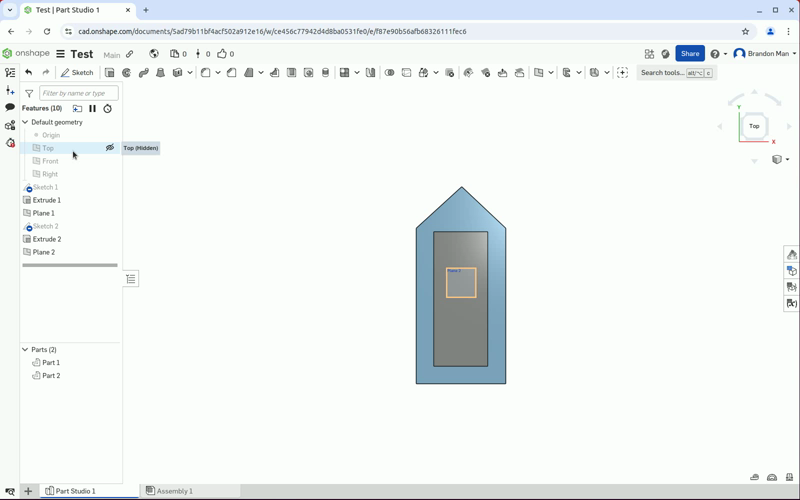
key(shift+s)
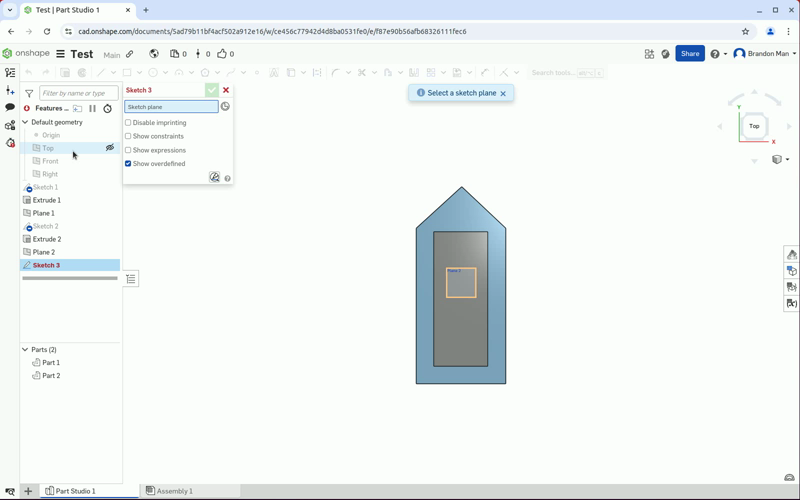
mouse_move(73, 254)
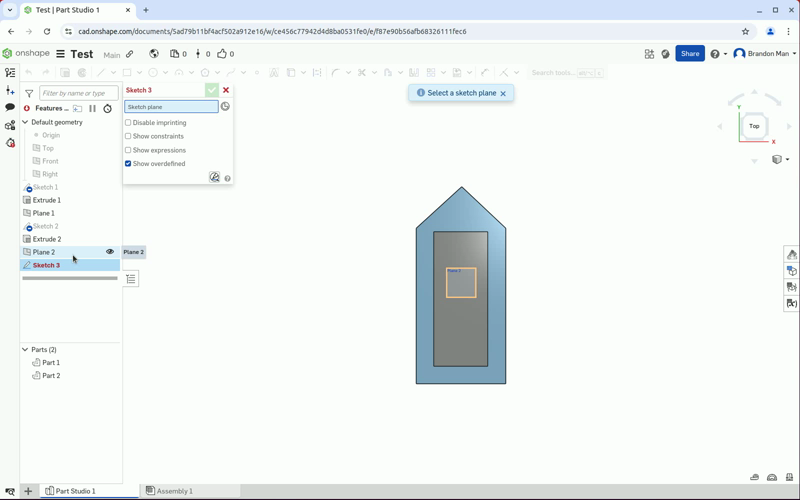
click(73, 254)
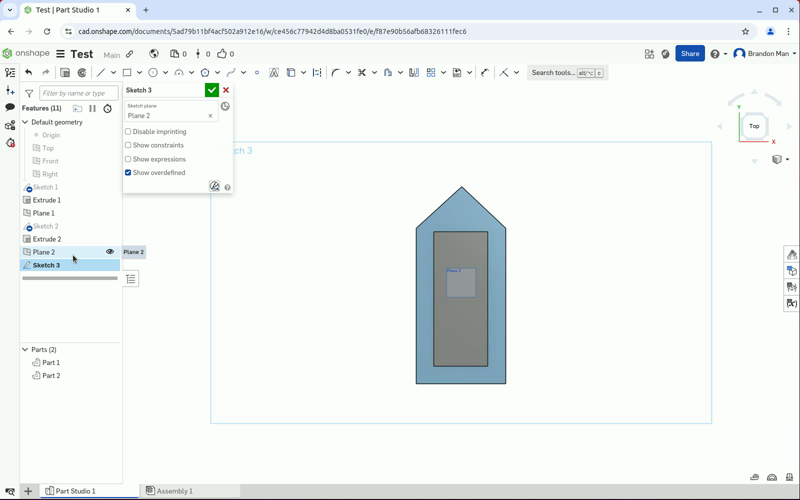
mouse_move(73, 352)
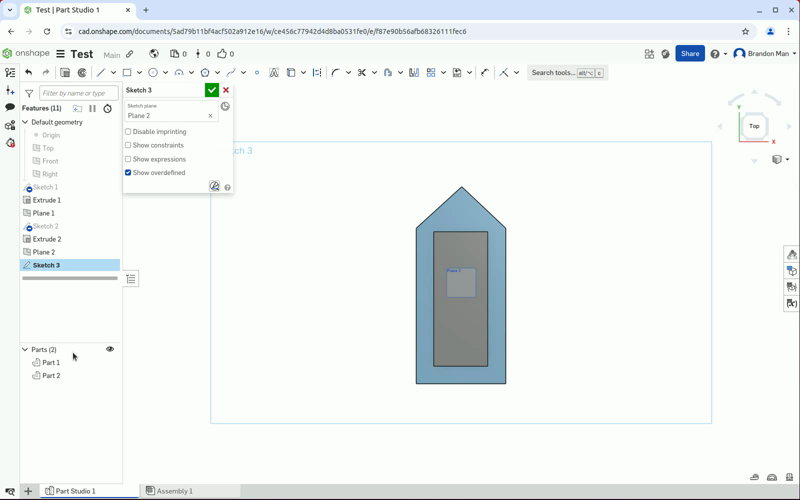
key(y)
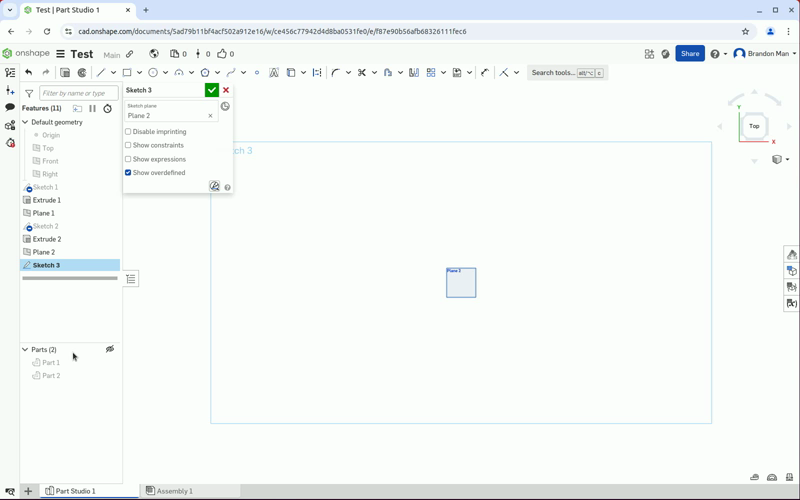
key(c)
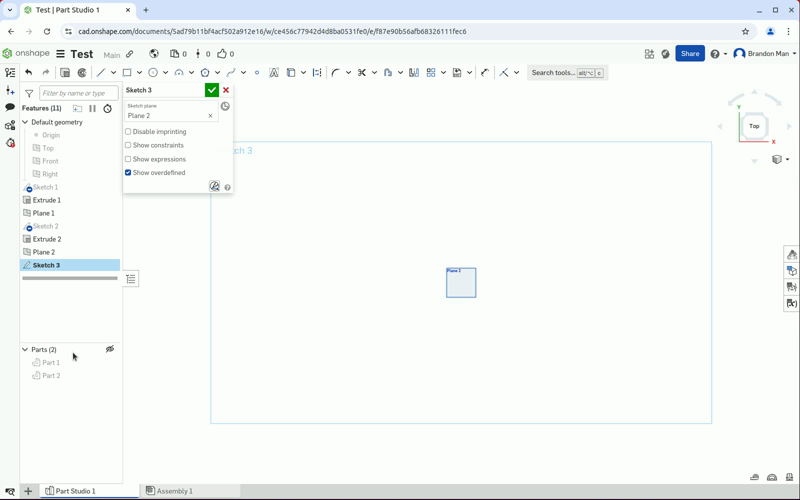
key_down(shift)
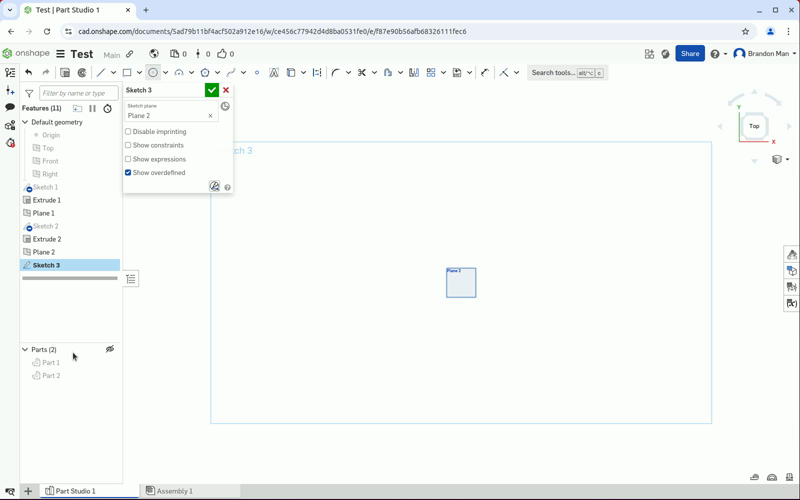
mouse_move(460, 246)
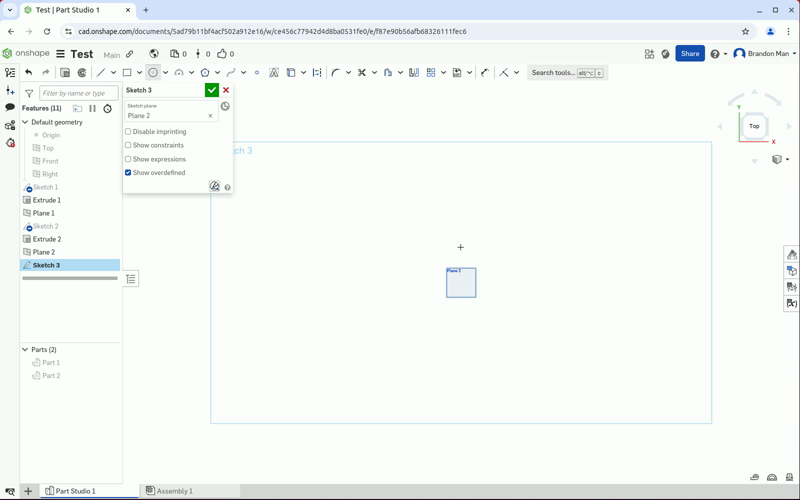
click(460, 246)
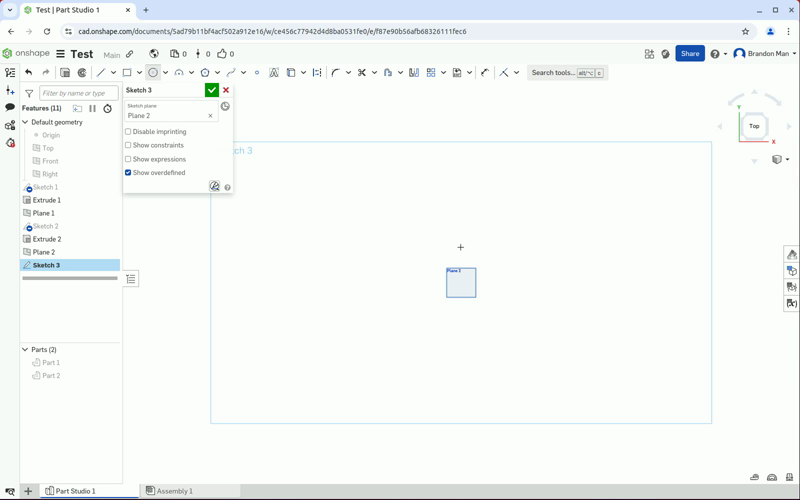
key_up(shift)
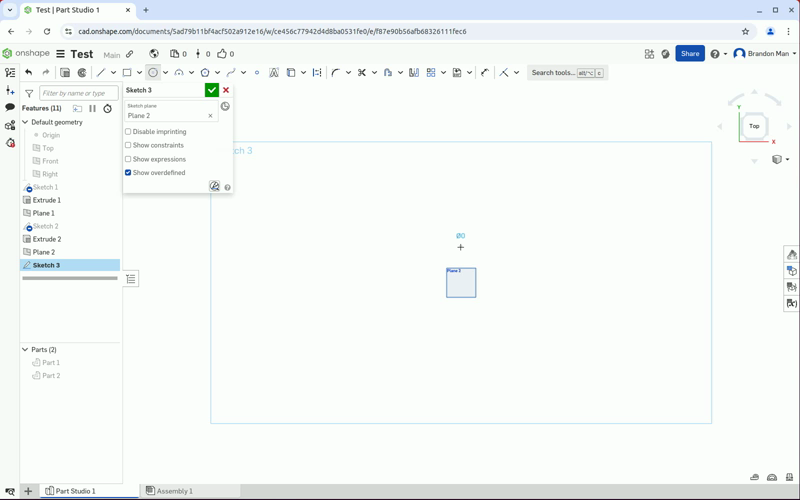
mouse_move(471, 246)
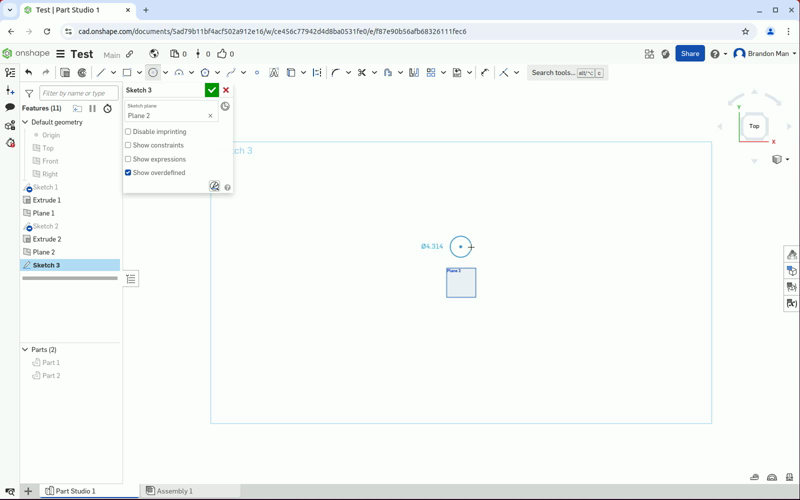
click(471, 246)
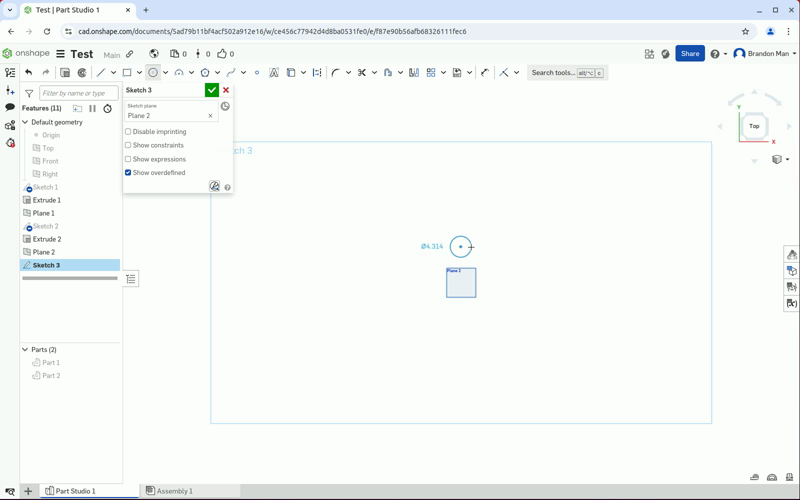
key(esc)
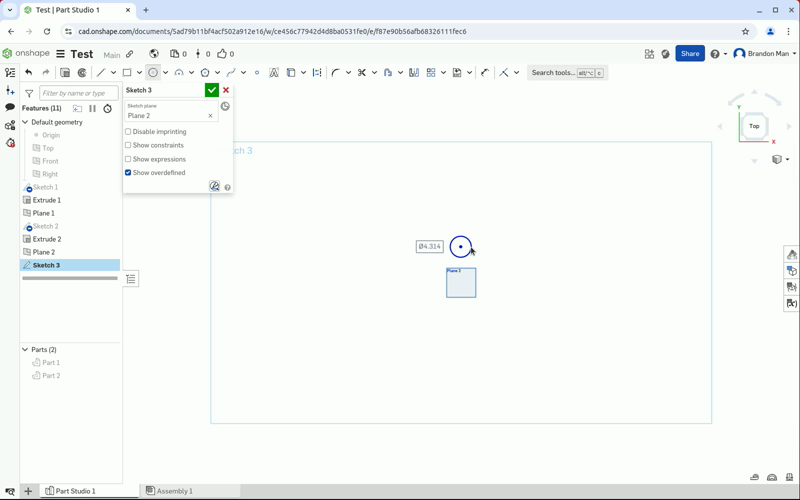
mouse_move(456, 243)
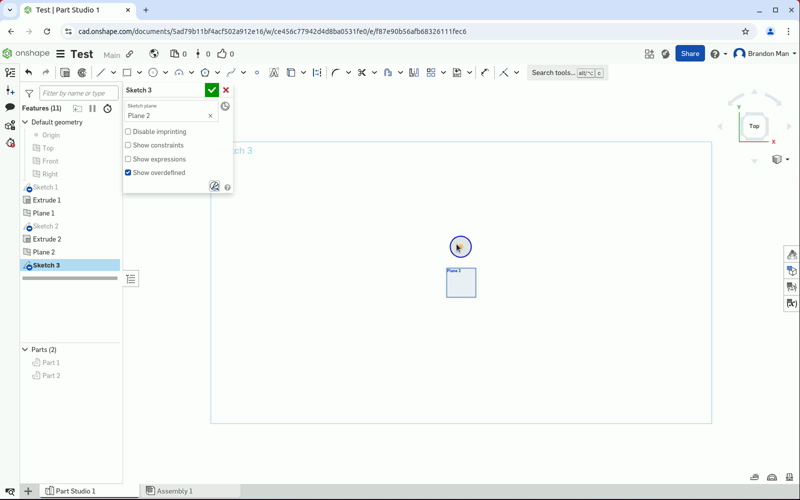
scroll(6)
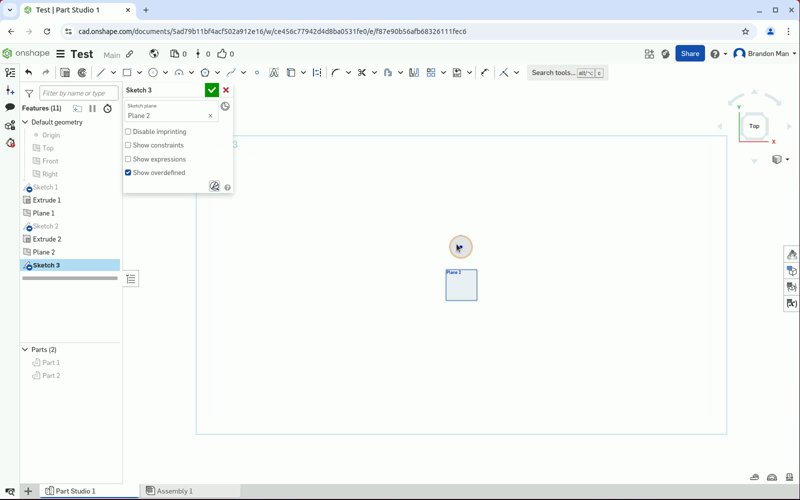
scroll(6)
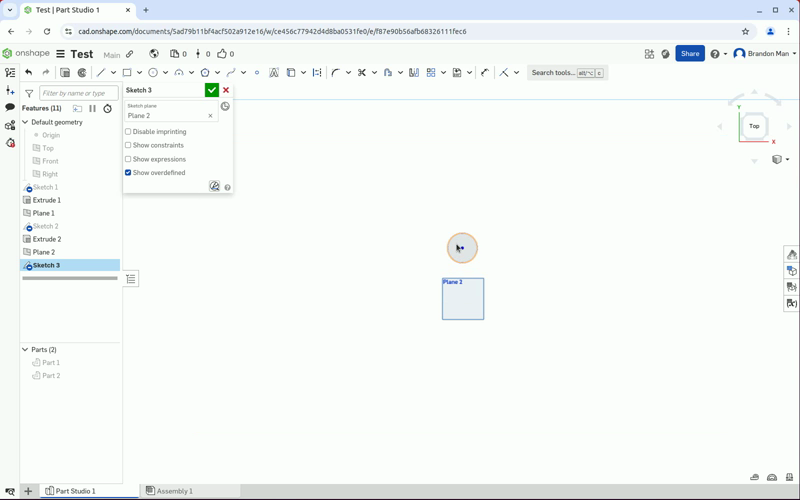
scroll(6)
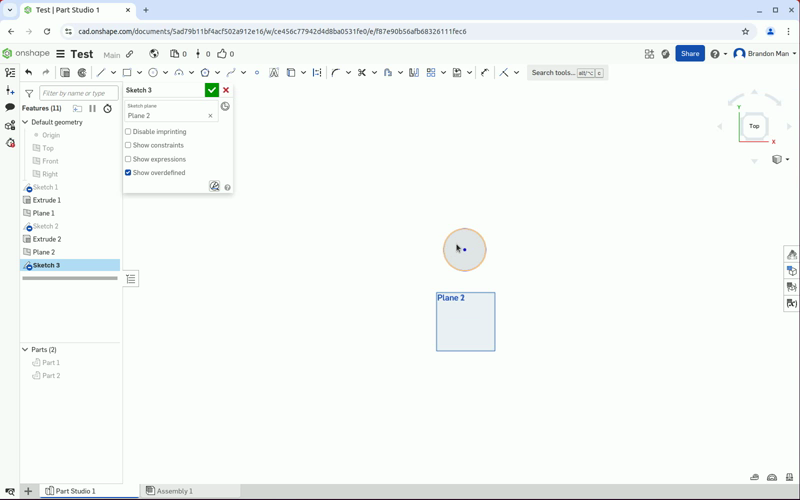
scroll(6)
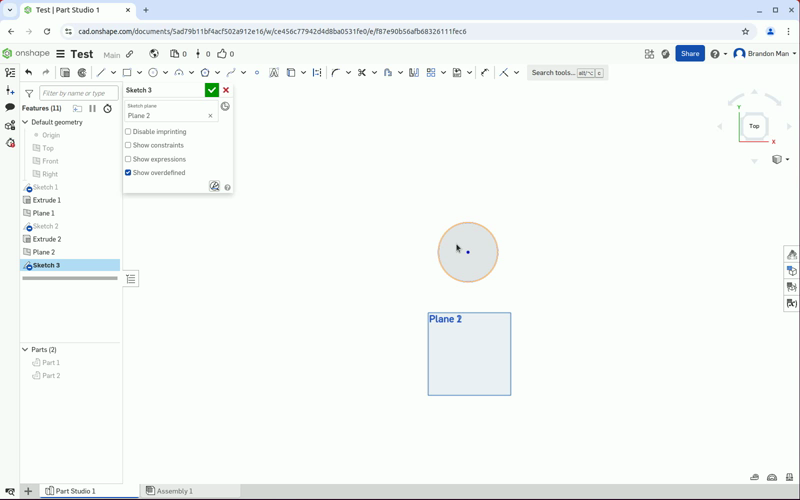
scroll(6)
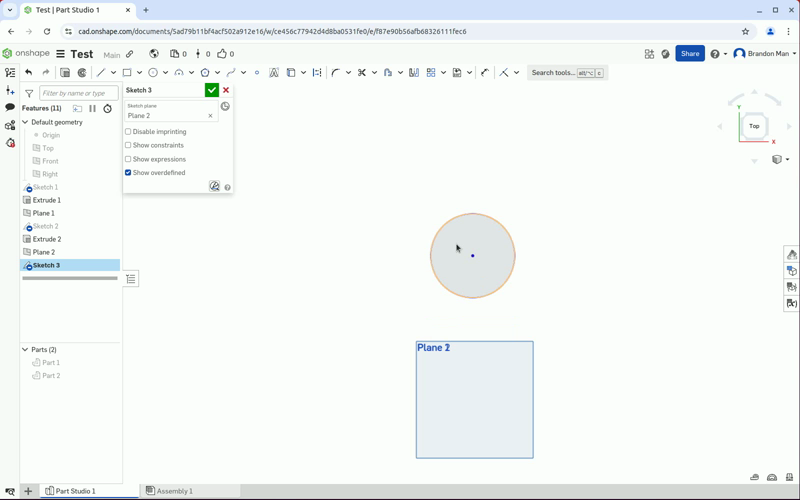
scroll(6)
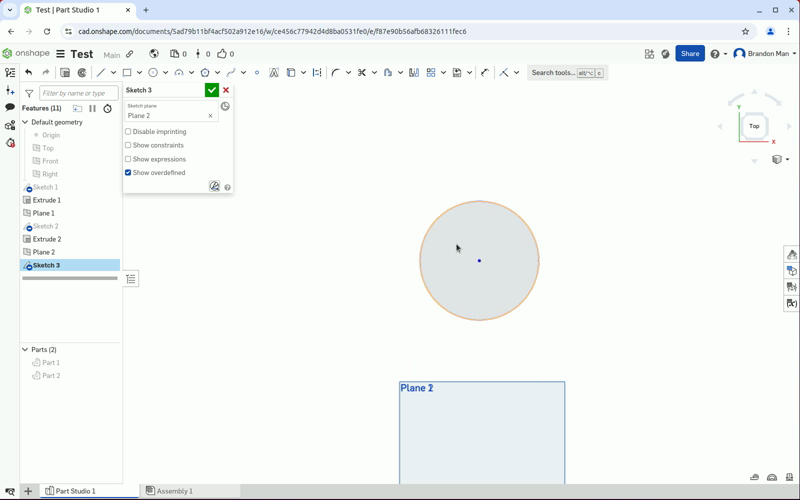
scroll(6)
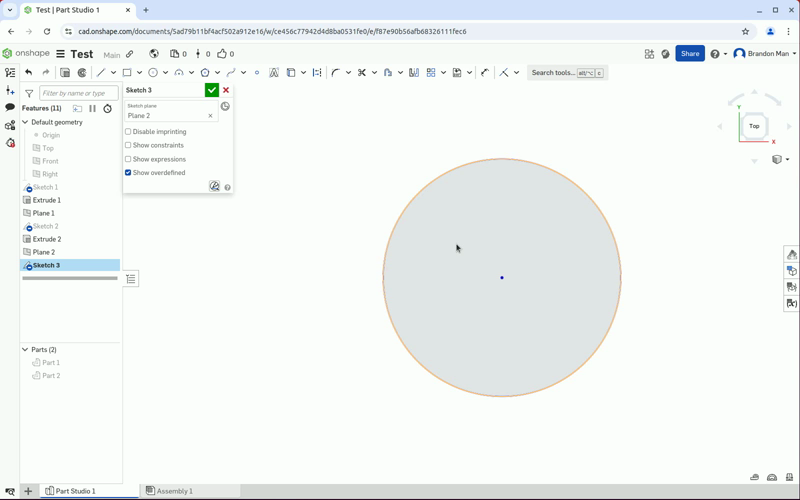
click(456, 243)
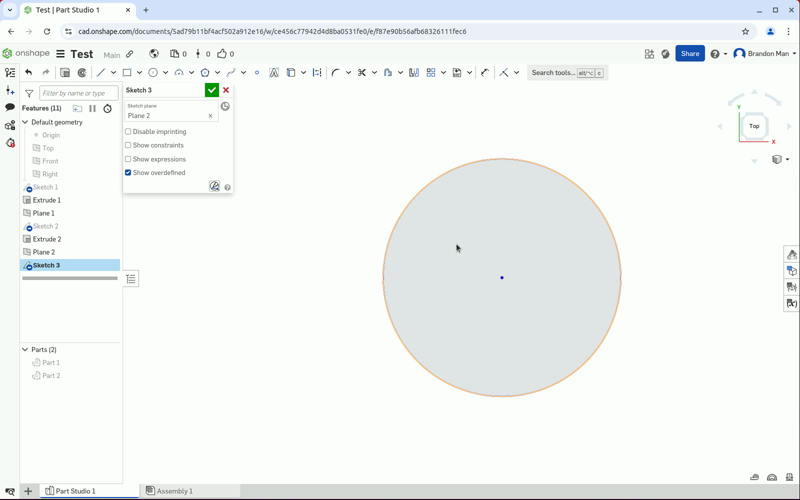
scroll(-6)
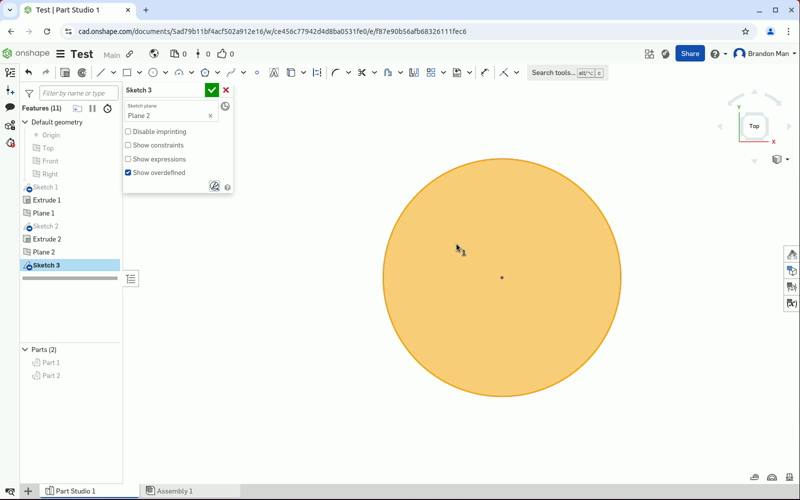
scroll(-6)
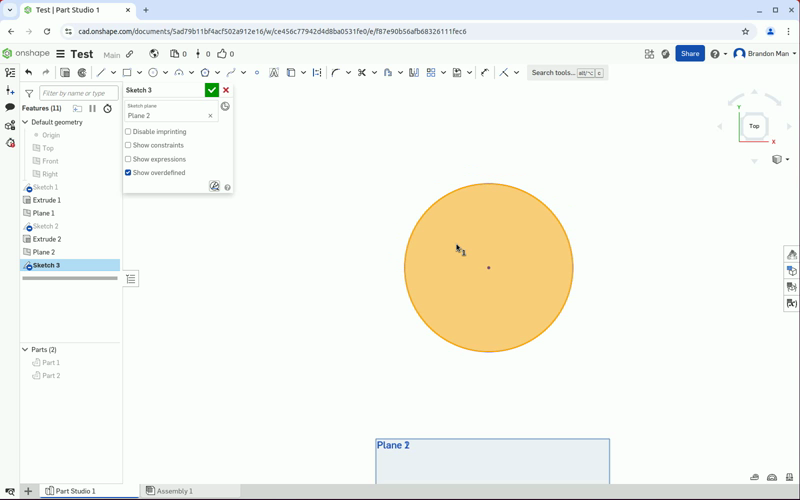
scroll(-6)
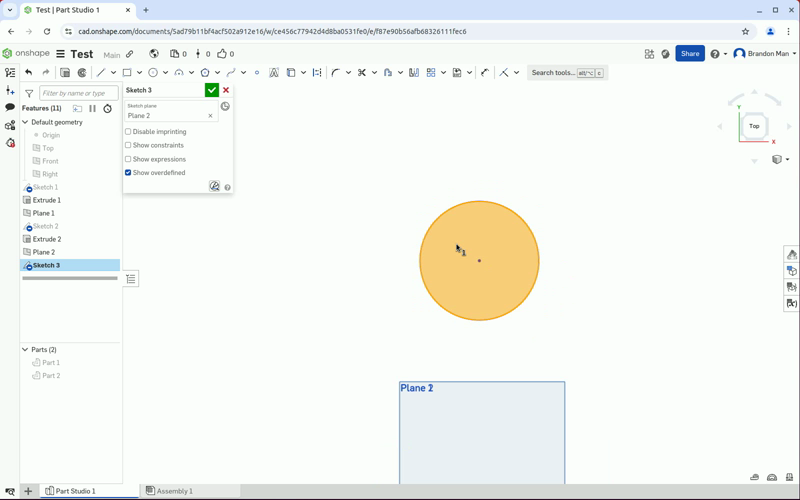
scroll(-6)
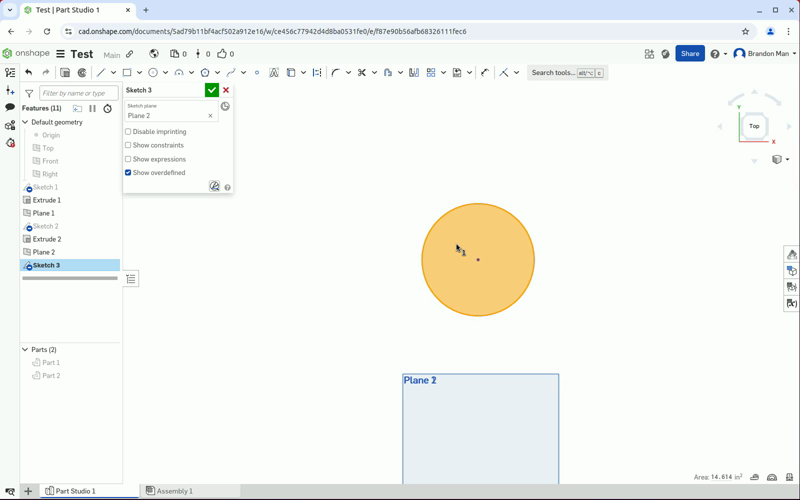
scroll(-6)
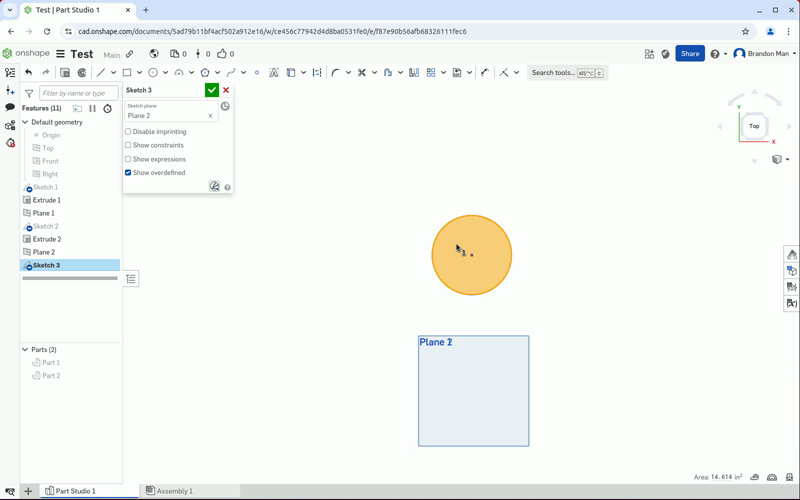
scroll(-6)
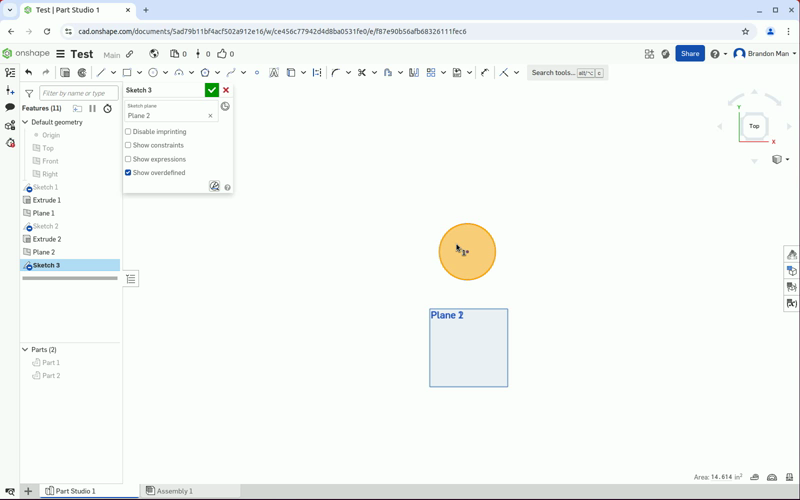
scroll(-6)
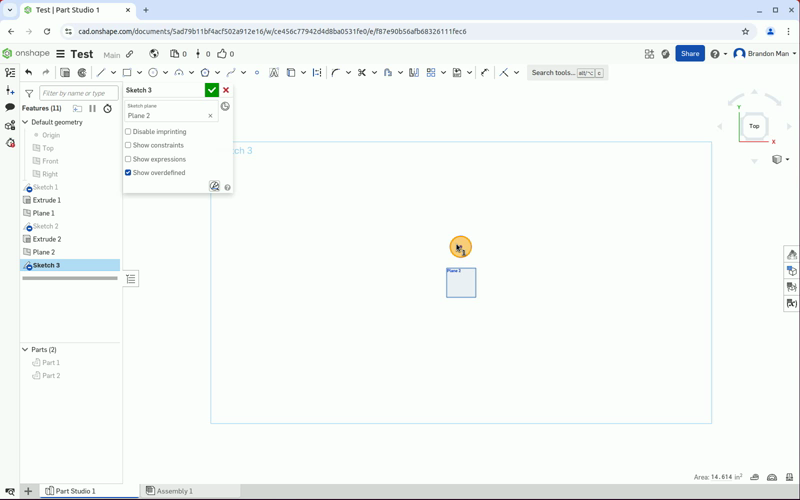
mouse_move(73, 352)
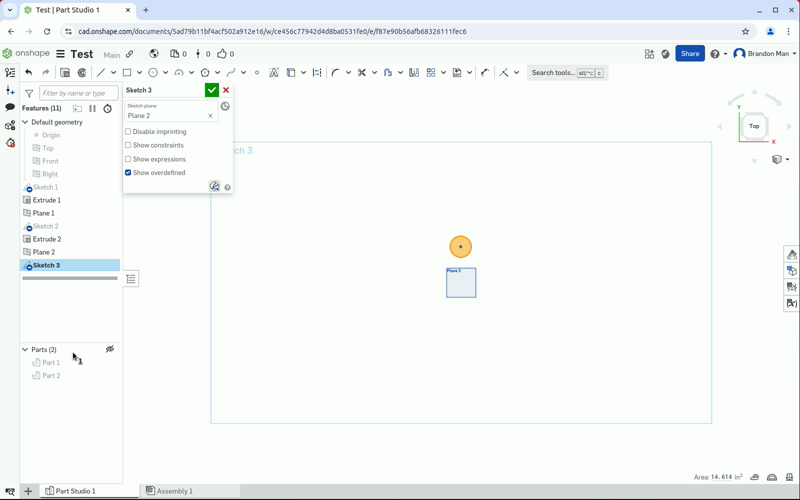
key(shift+y)
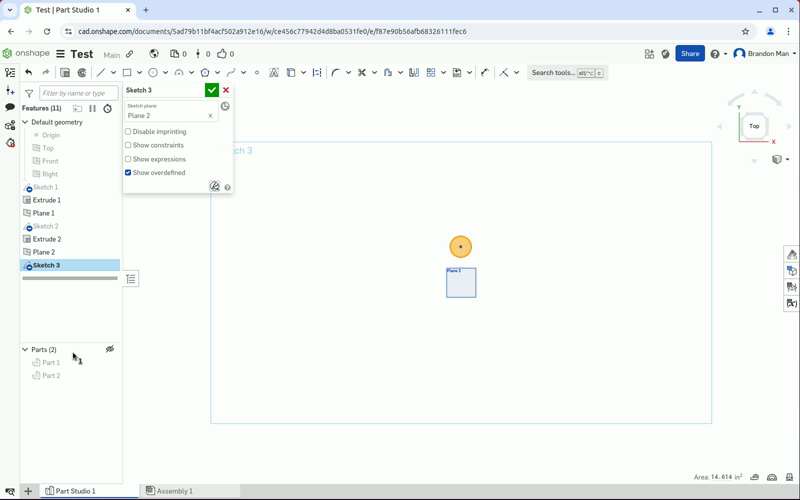
key(shift+e)
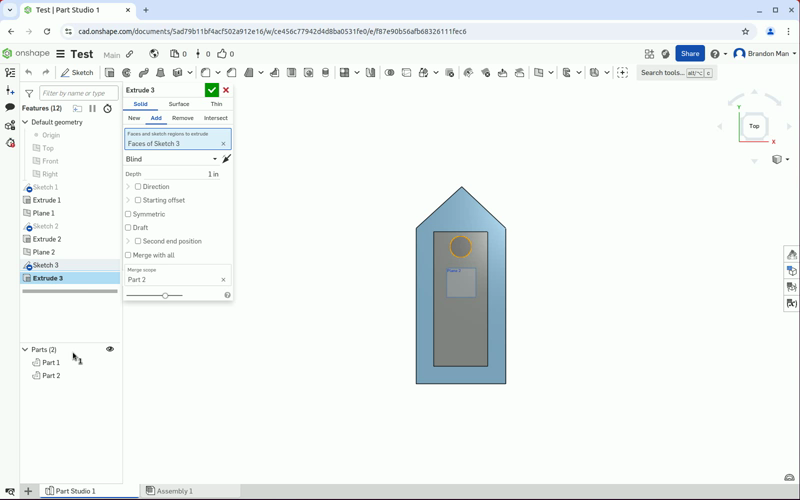
mouse_move(143, 106)
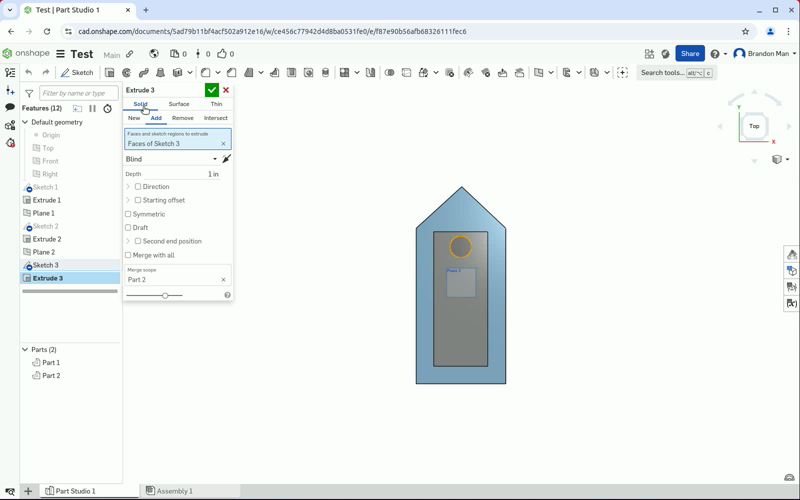
click(143, 106)
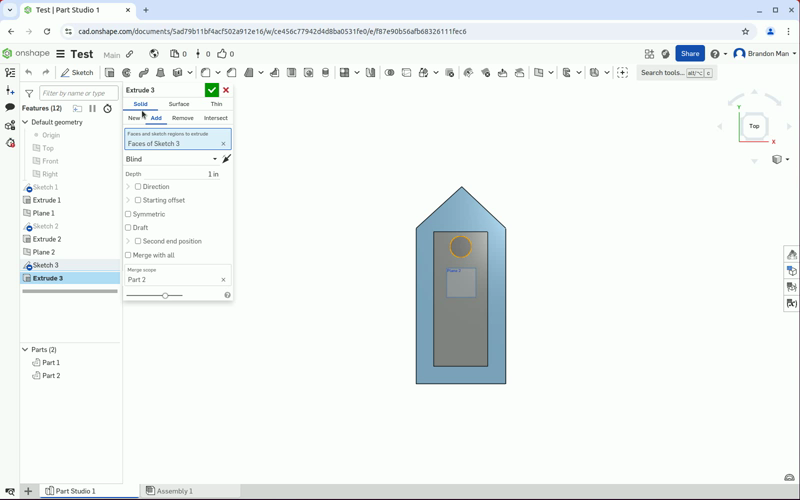
mouse_move(137, 120)
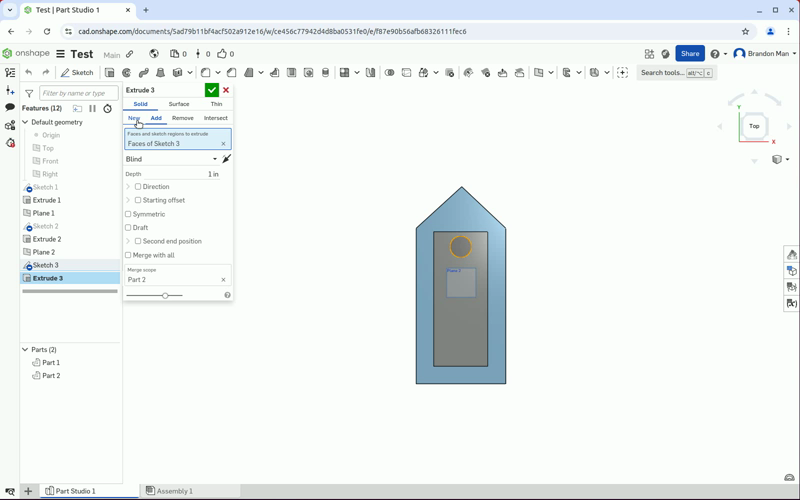
click(137, 120)
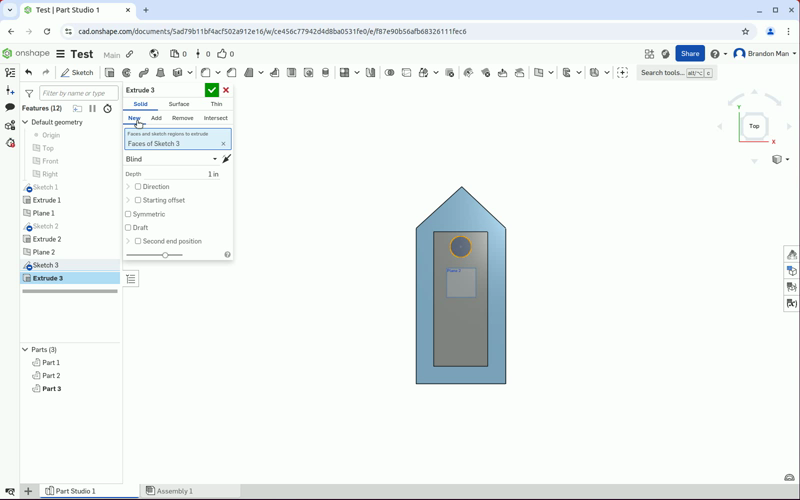
key(tab, 4)
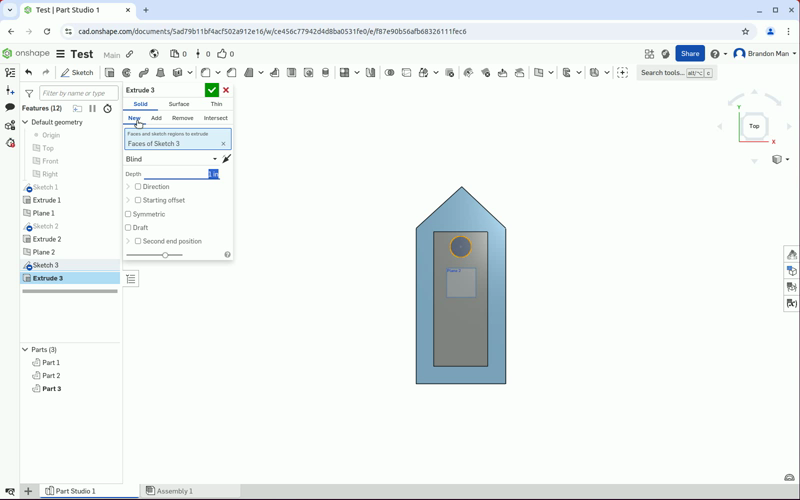
text(6.981)
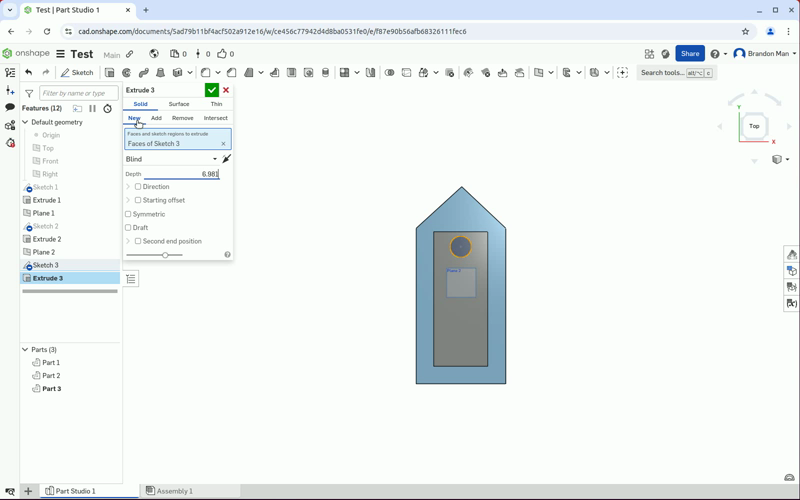
key(enter)
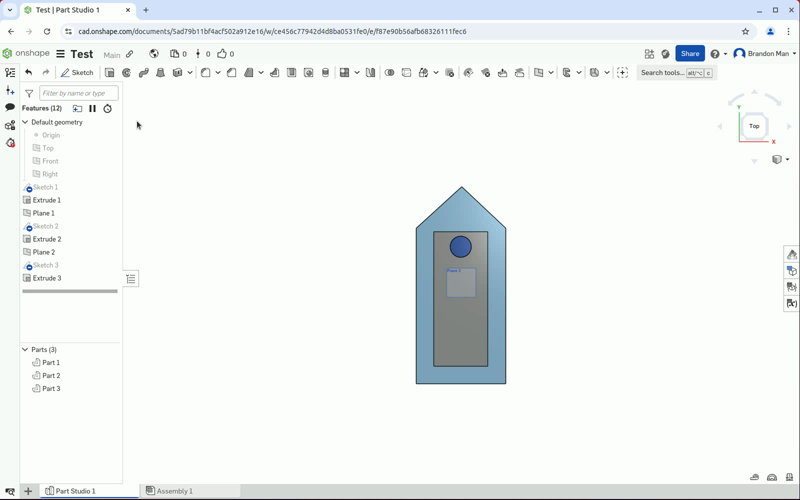
key(shift+h)
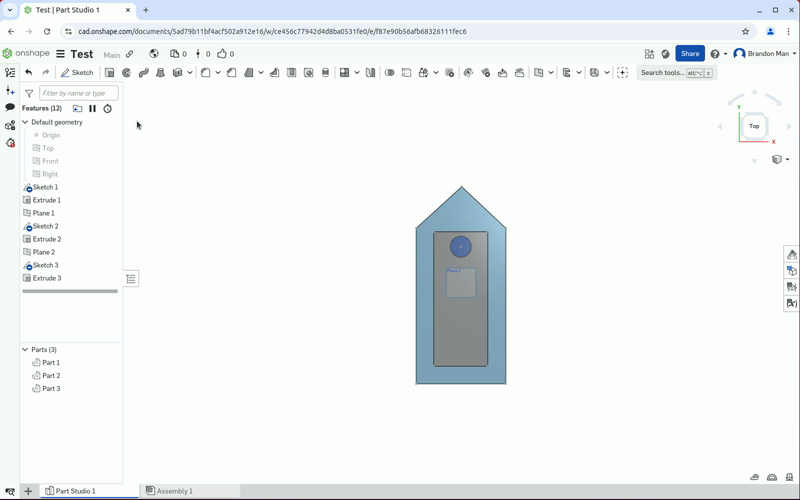
key(shift+h)
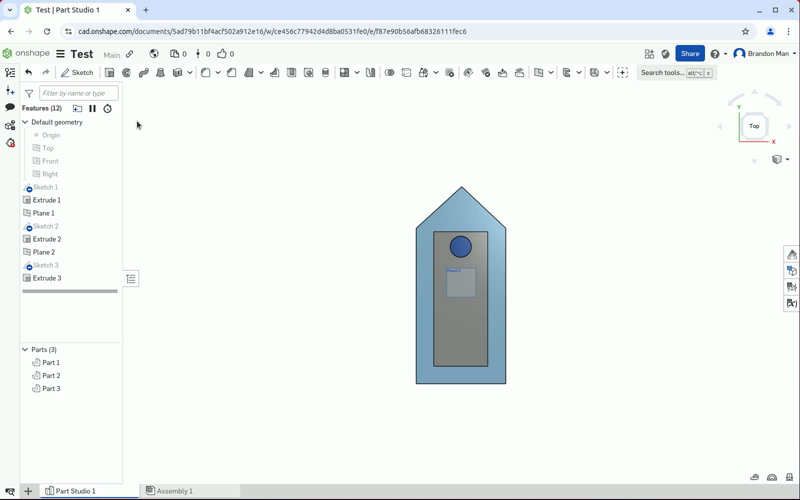
mouse_move(73, 189)
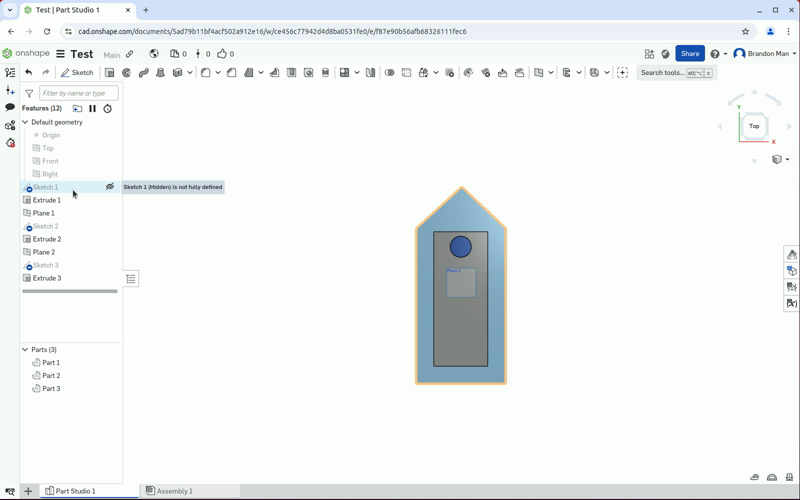
click(73, 189)
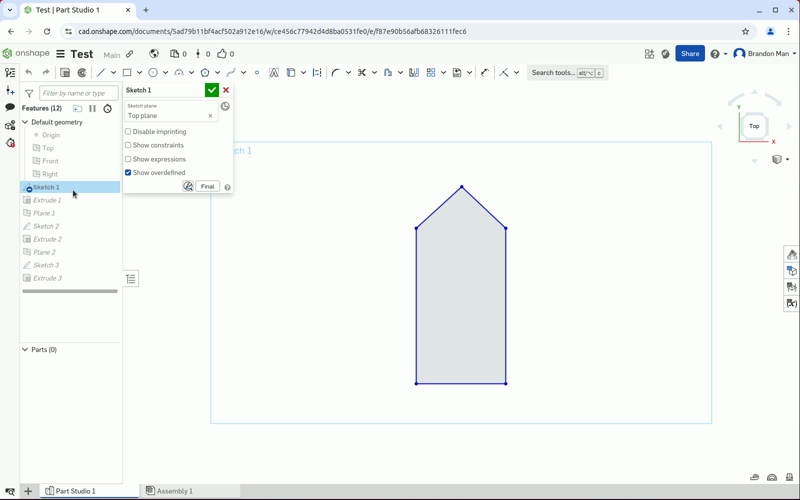
mouse_move(229, 92)
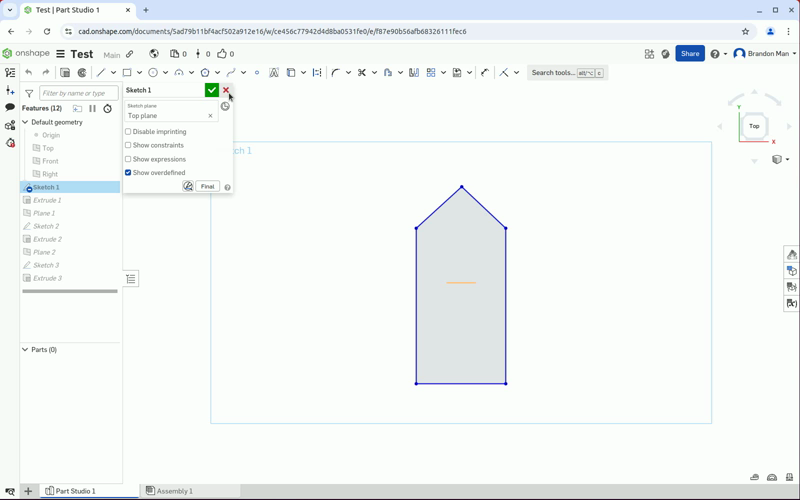
click(229, 92)
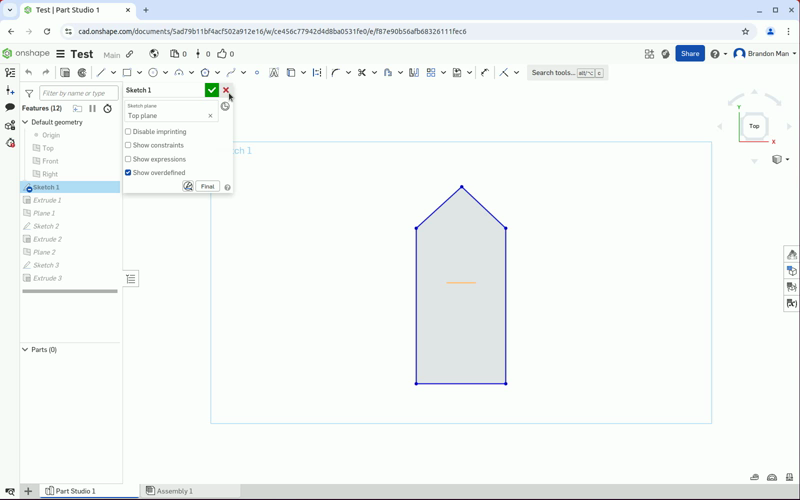
key(shift+s)
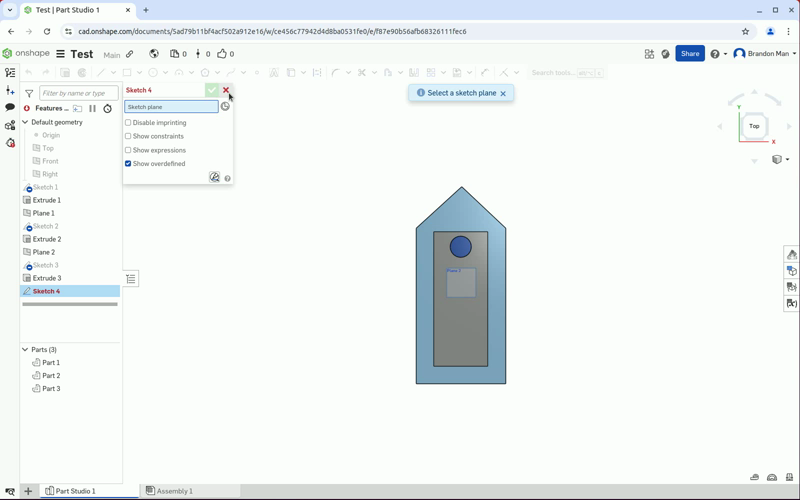
mouse_move(73, 254)
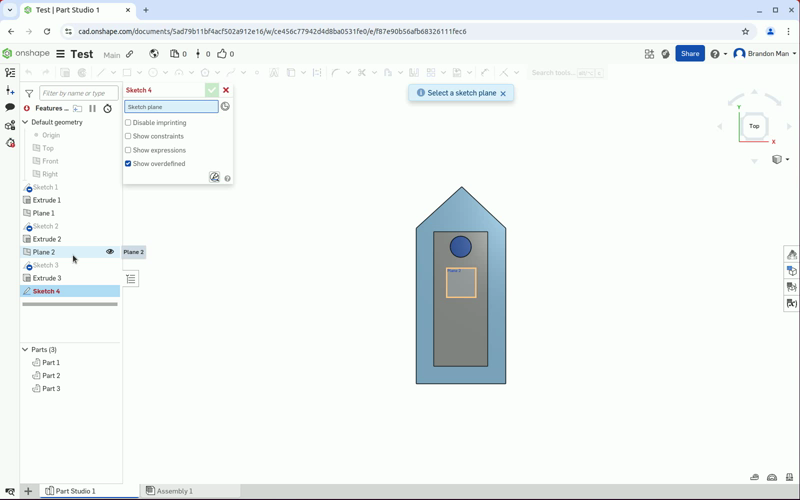
click(73, 254)
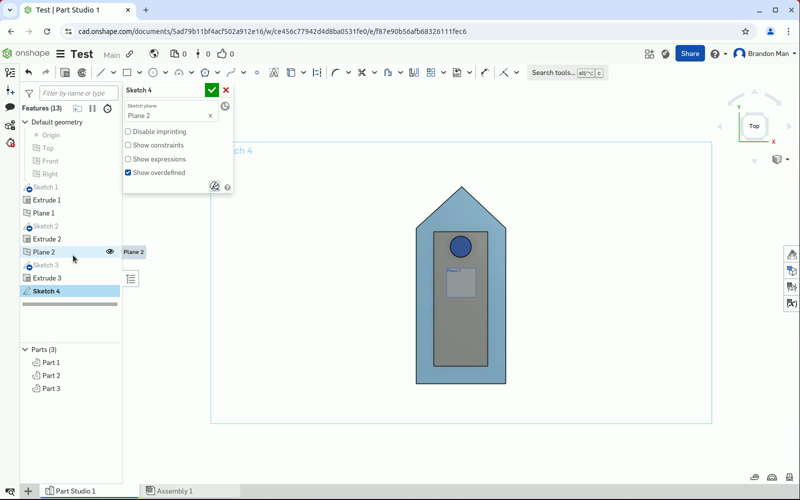
mouse_move(73, 352)
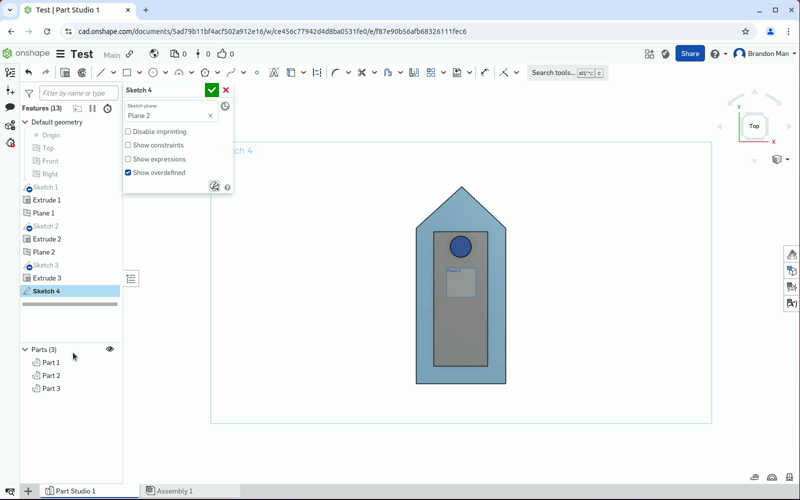
key(y)
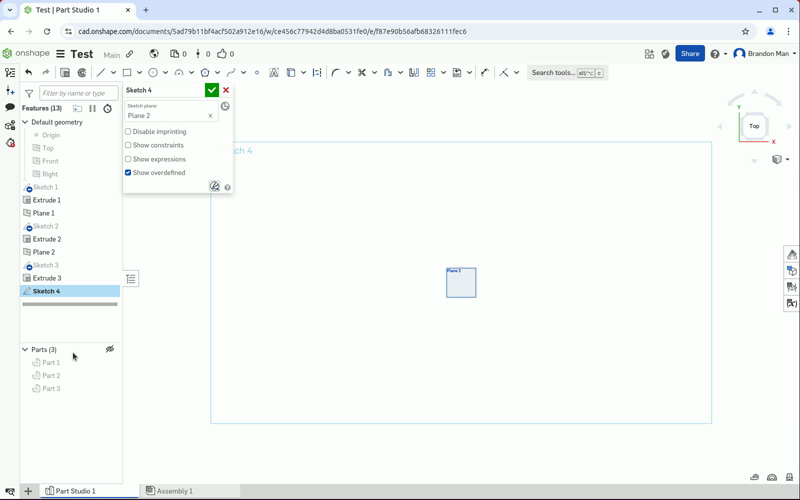
key(c)
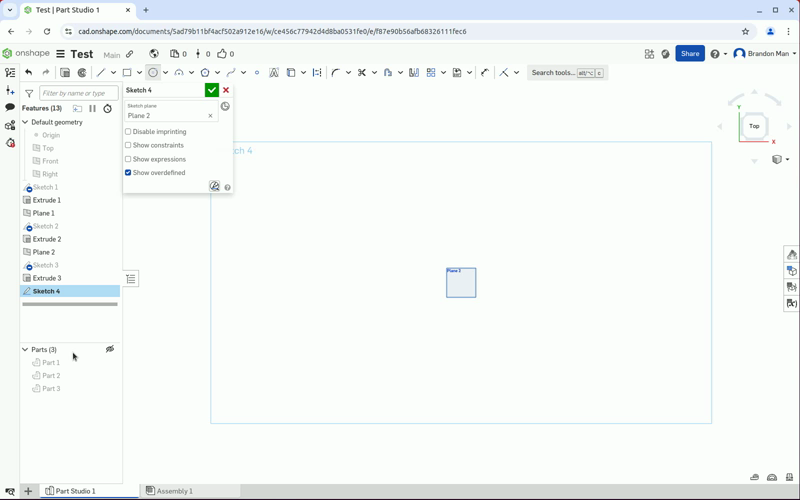
key_down(shift)
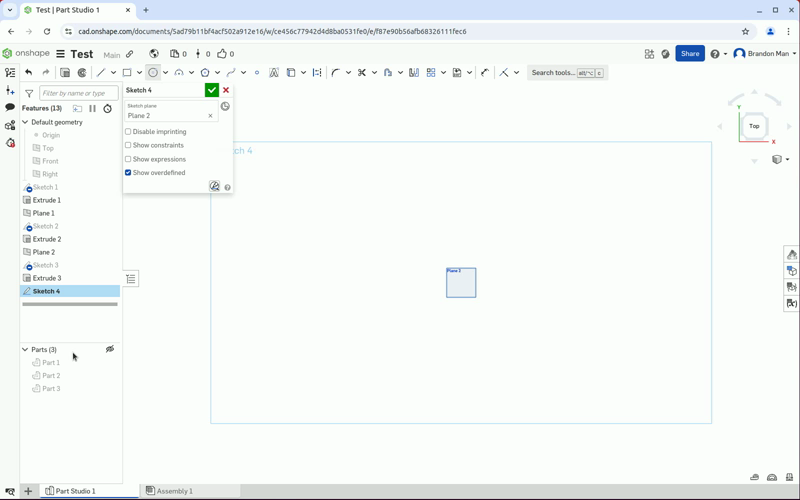
mouse_move(460, 292)
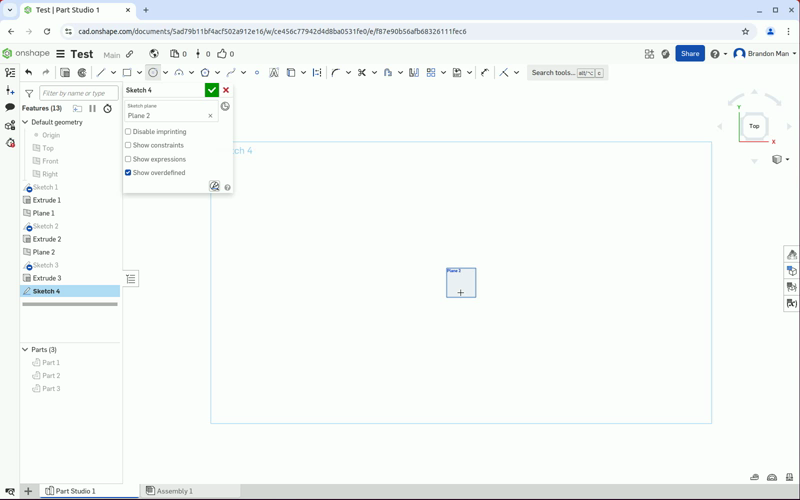
click(460, 292)
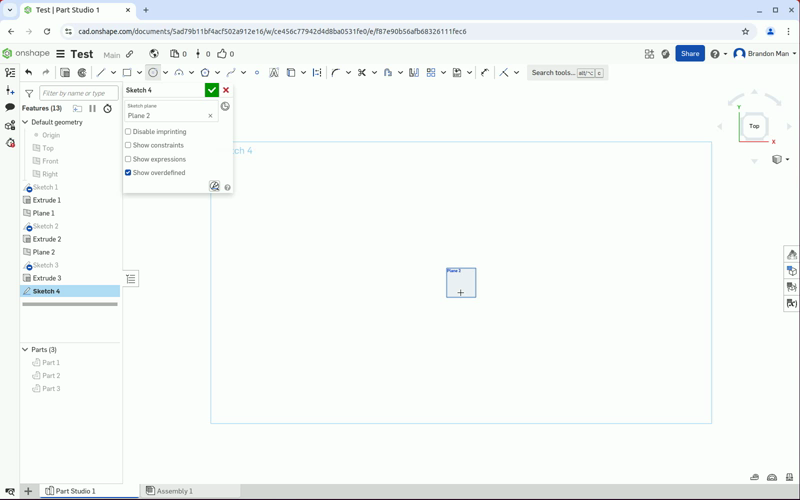
key_up(shift)
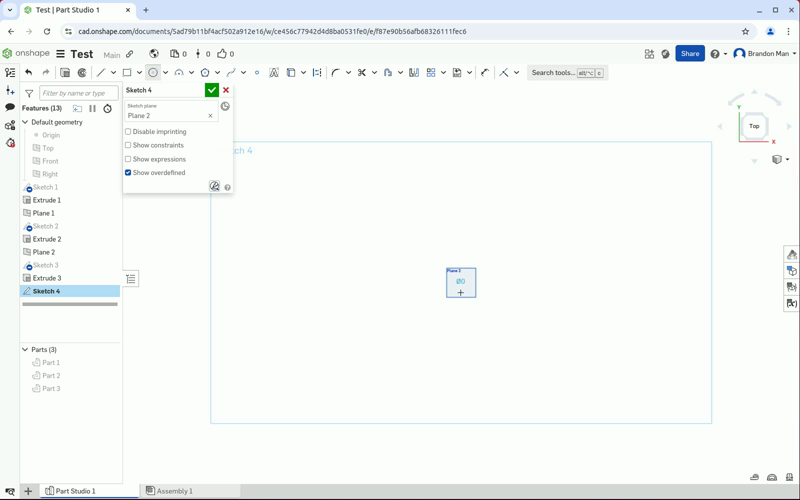
mouse_move(471, 292)
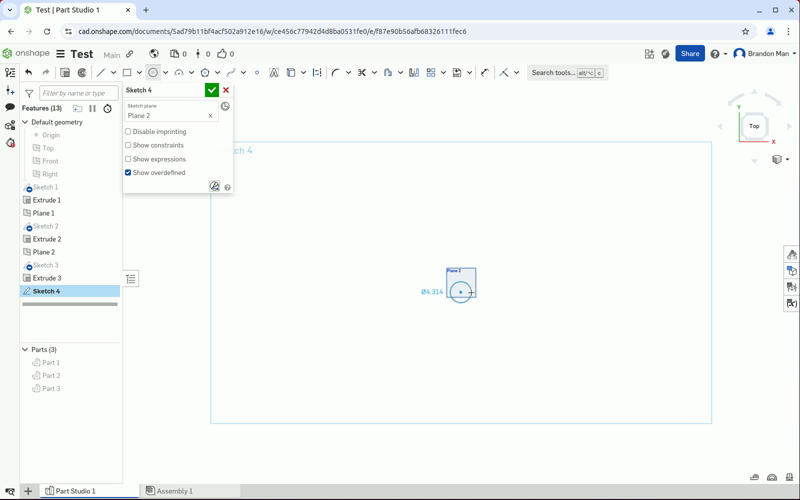
click(471, 292)
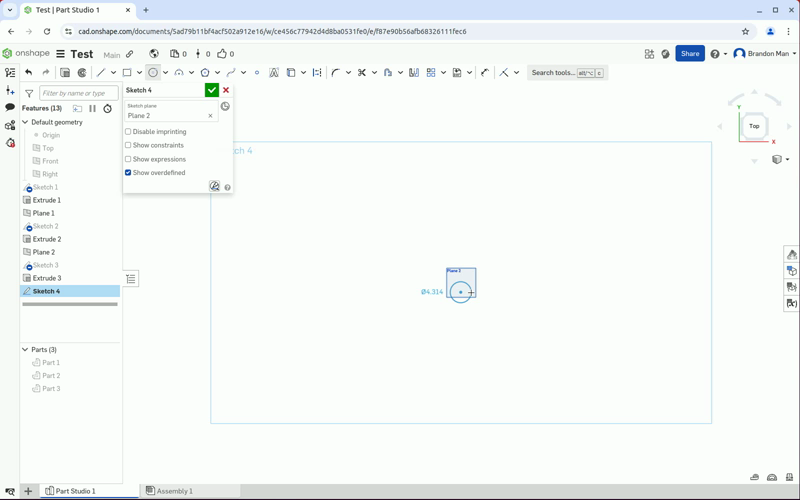
key(esc)
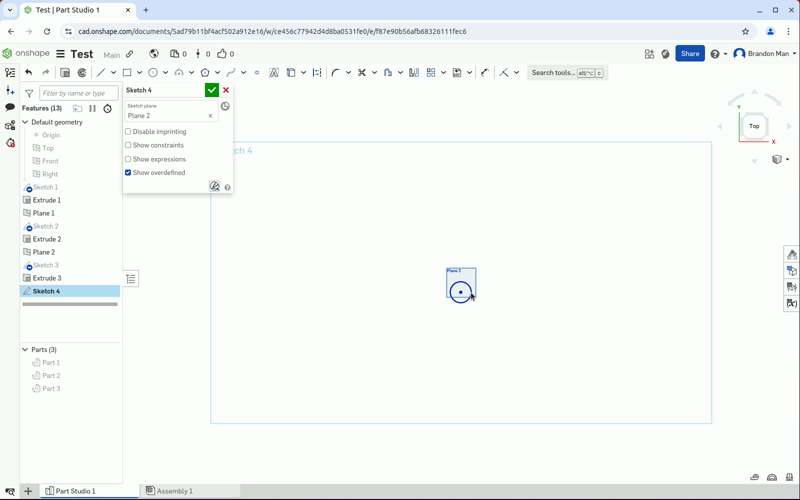
mouse_move(469, 297)
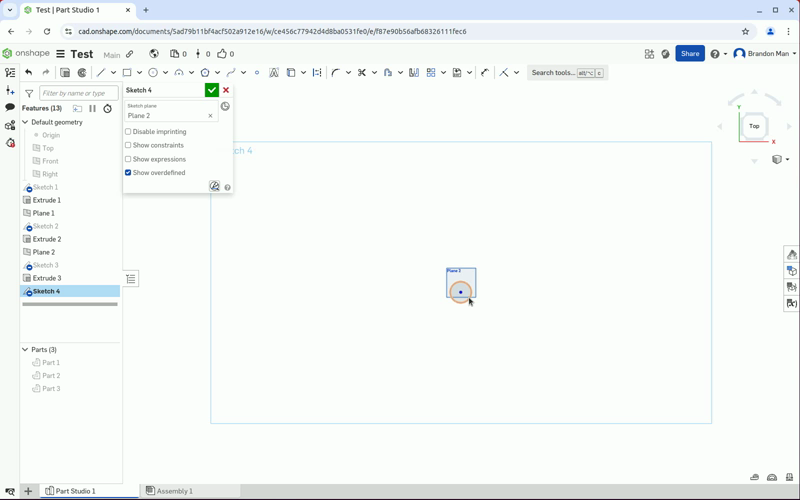
scroll(6)
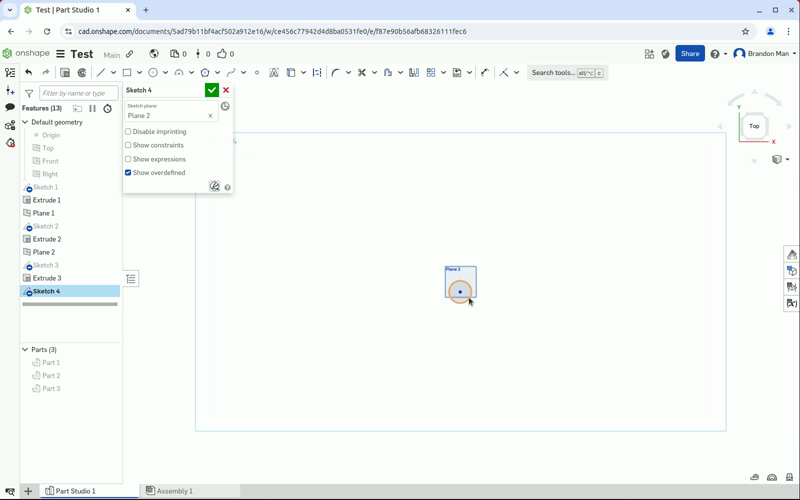
scroll(6)
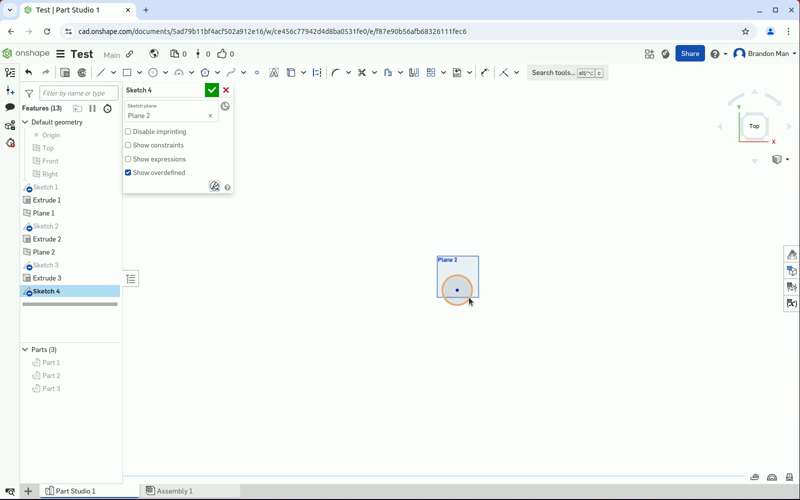
scroll(6)
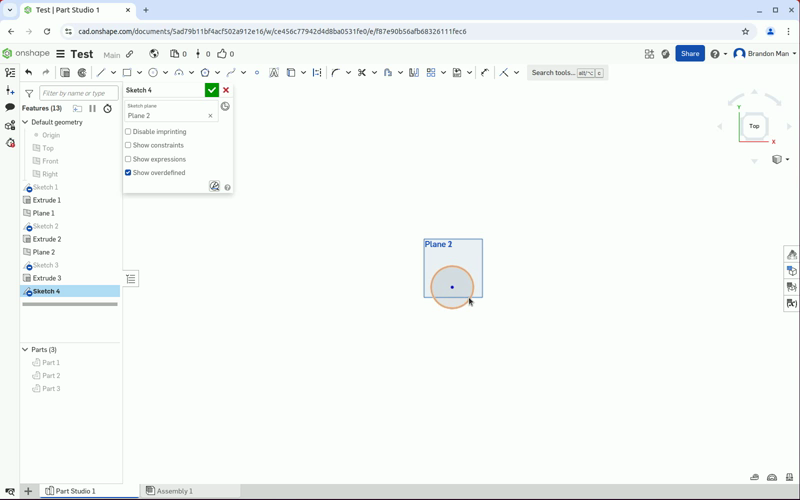
scroll(6)
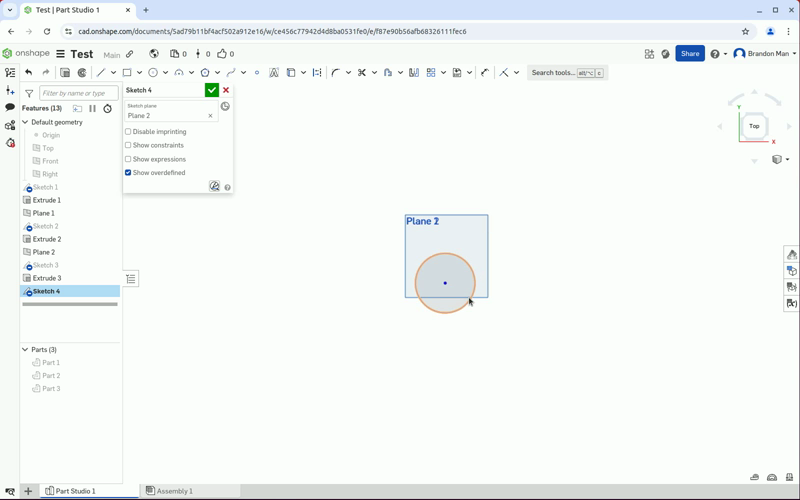
scroll(6)
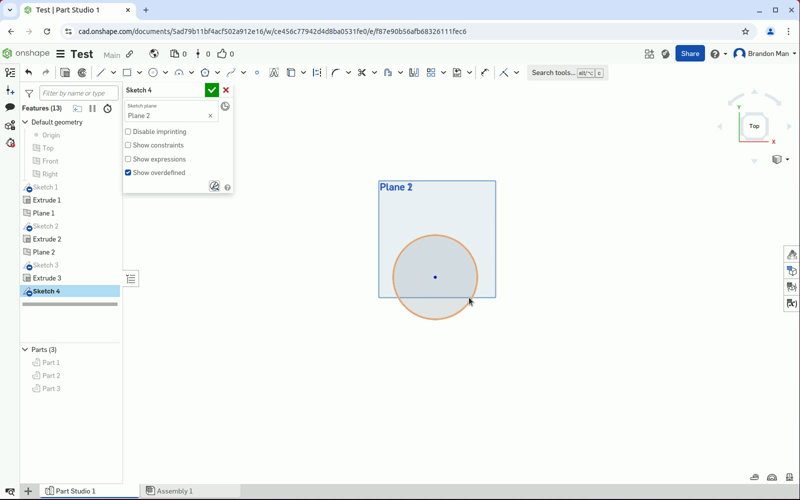
scroll(6)
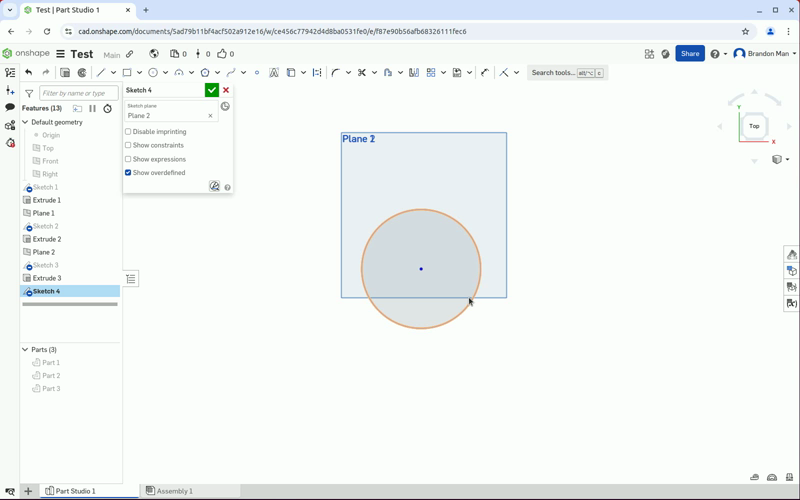
scroll(6)
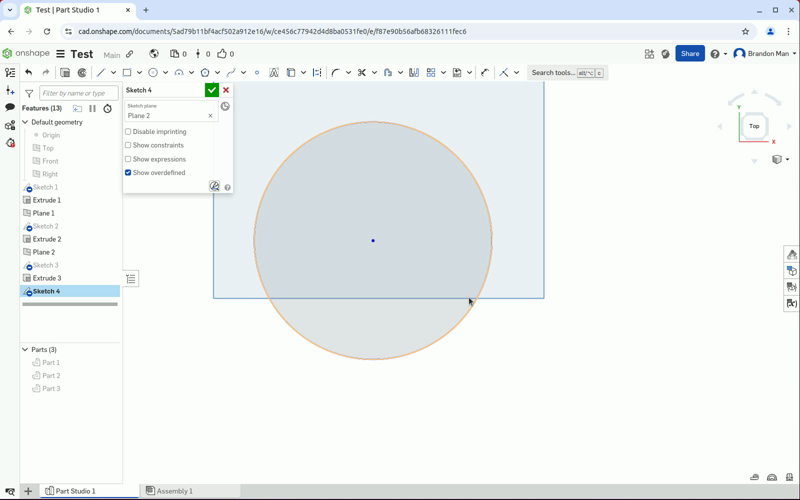
click(469, 297)
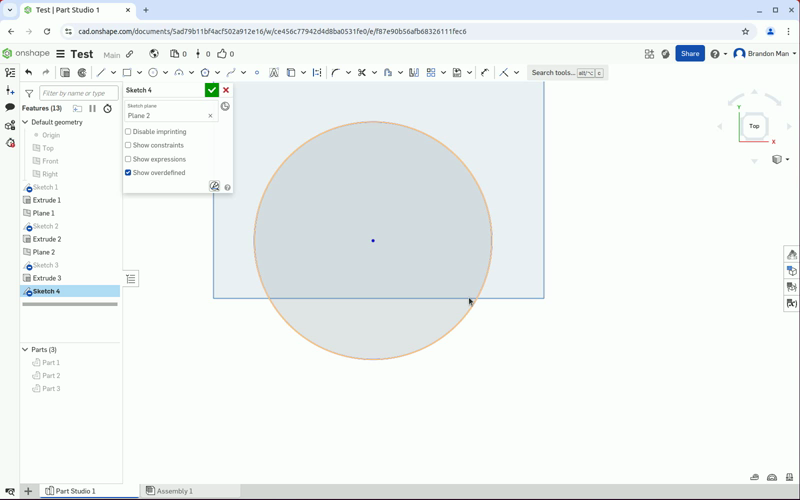
scroll(-6)
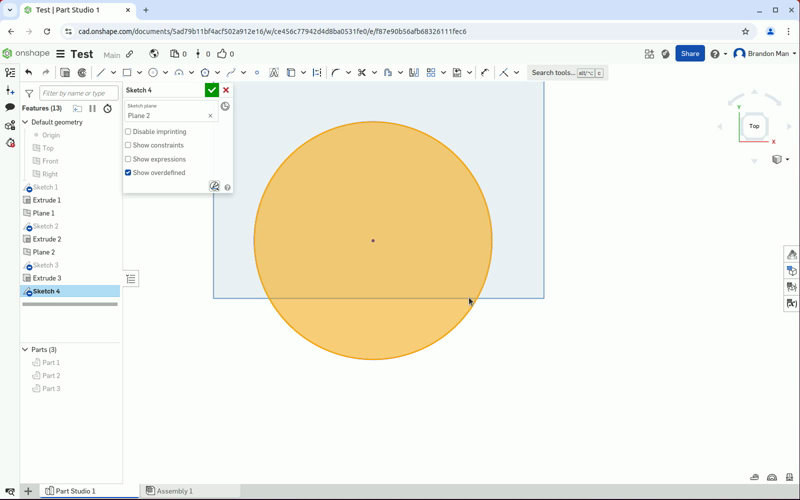
scroll(-6)
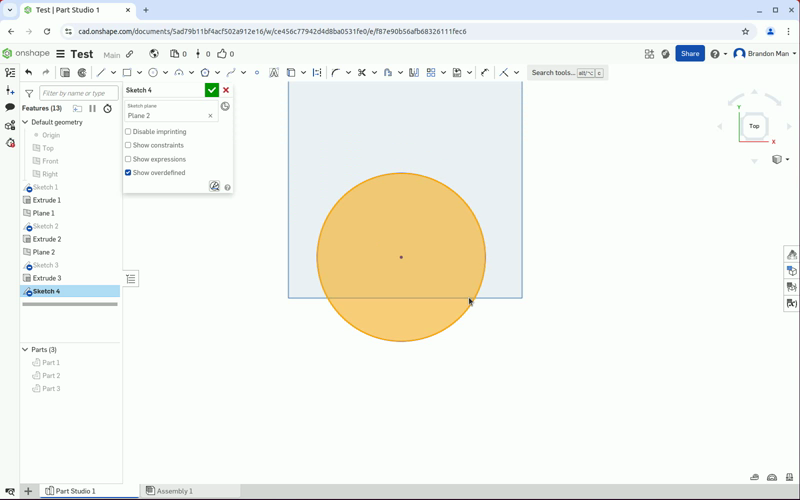
scroll(-6)
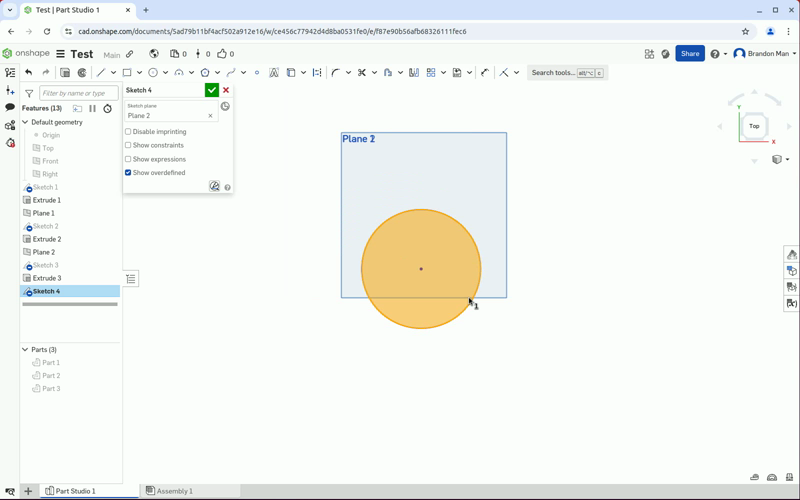
scroll(-6)
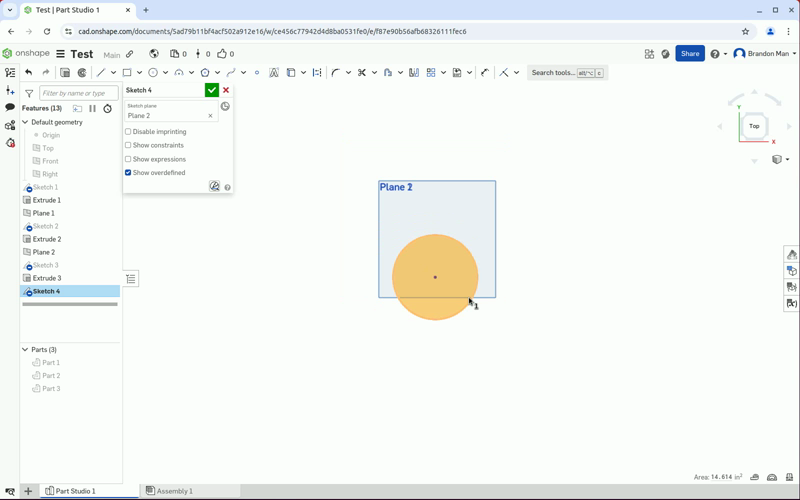
scroll(-6)
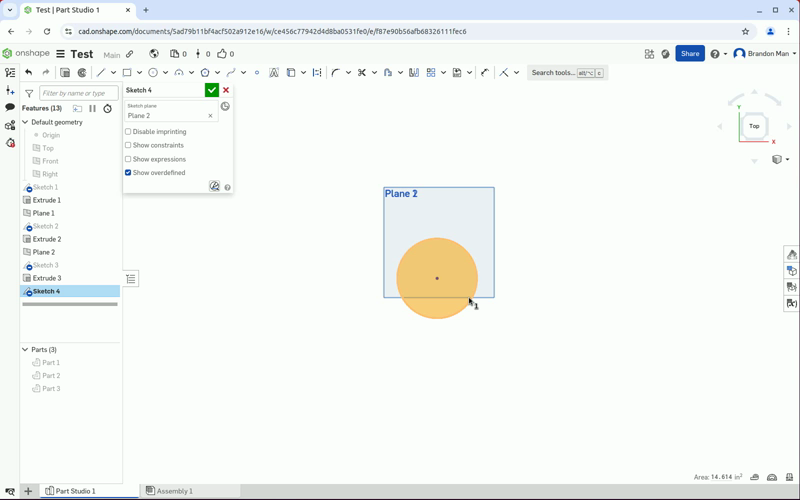
scroll(-6)
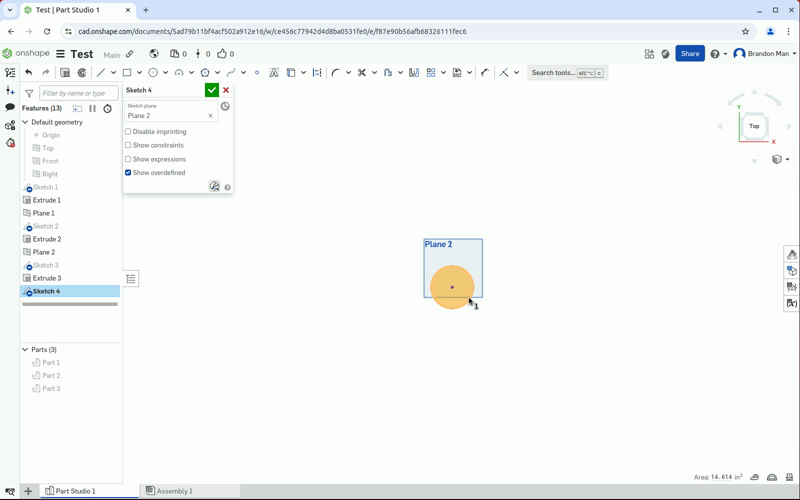
scroll(-6)
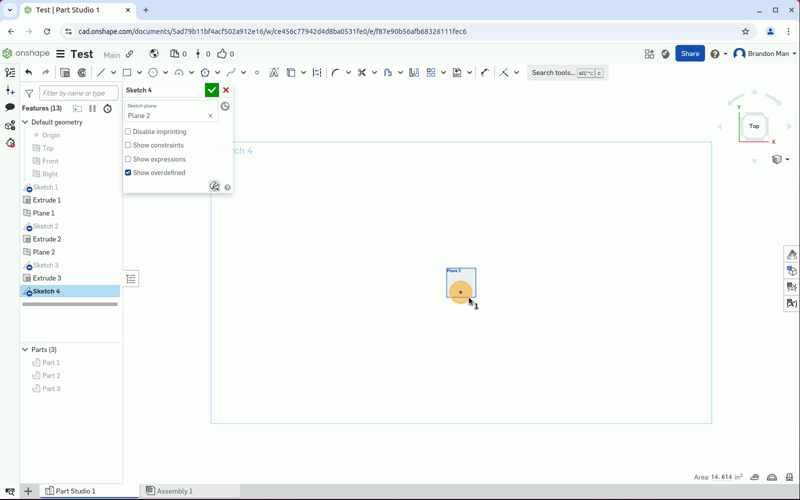
mouse_move(73, 352)
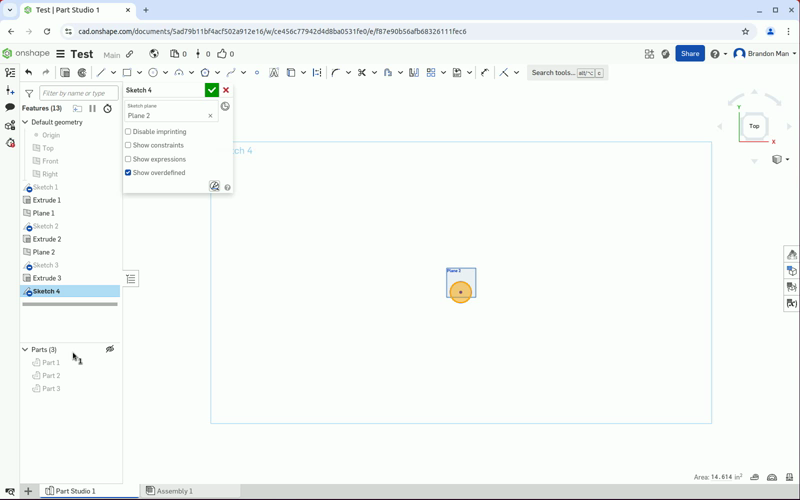
key(shift+y)
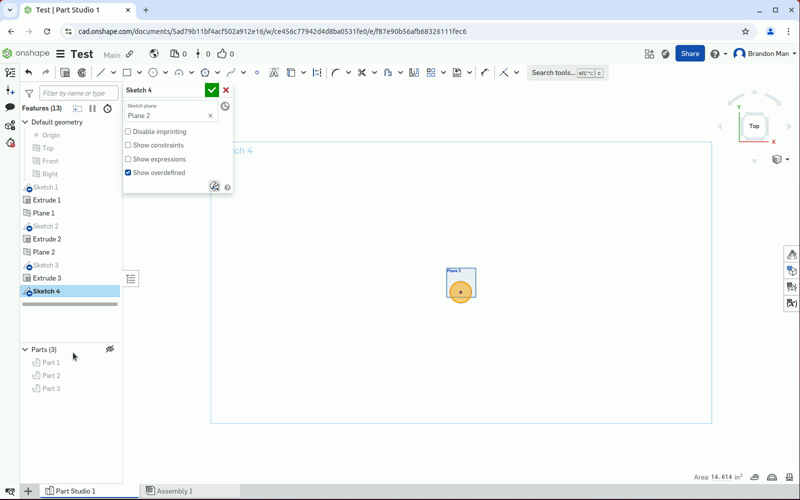
key(shift+e)
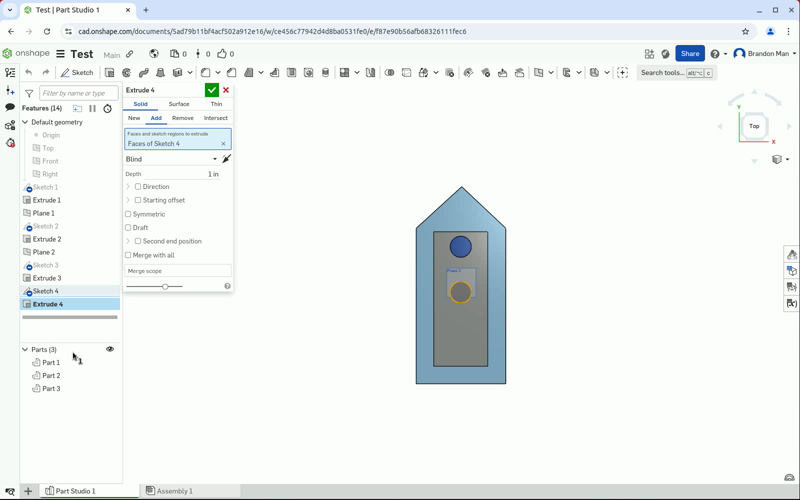
mouse_move(143, 106)
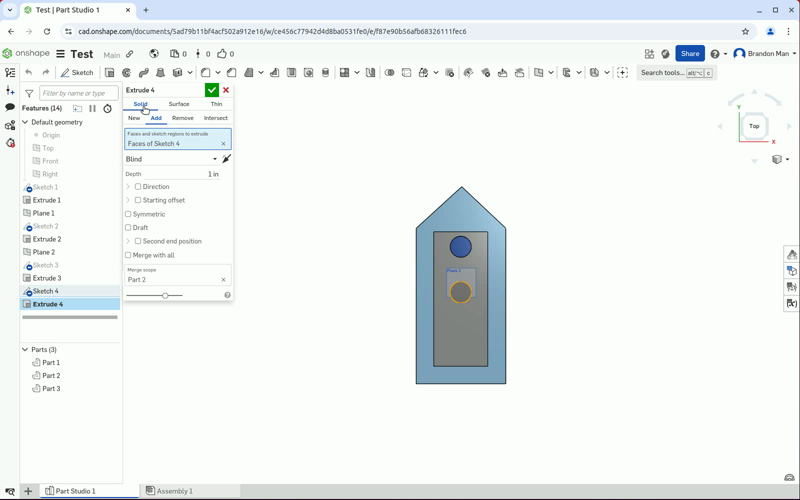
click(143, 106)
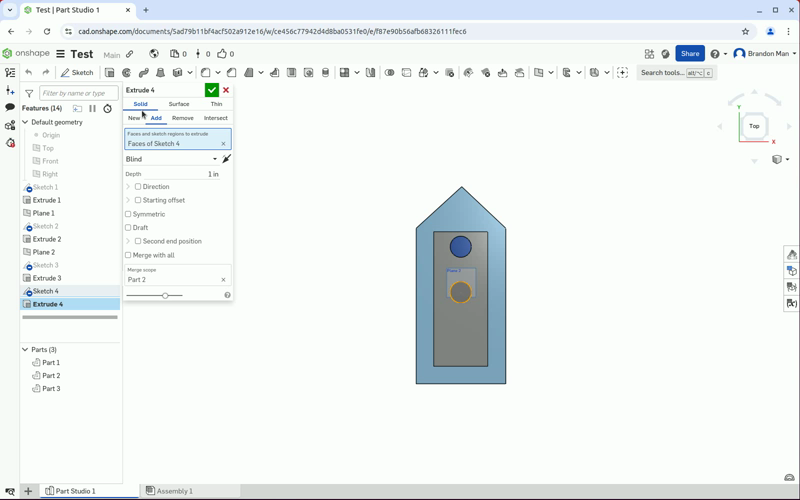
mouse_move(137, 120)
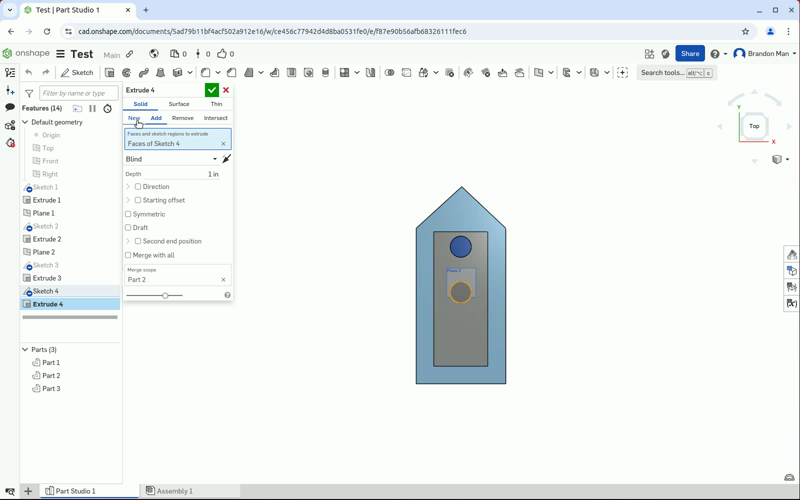
click(137, 120)
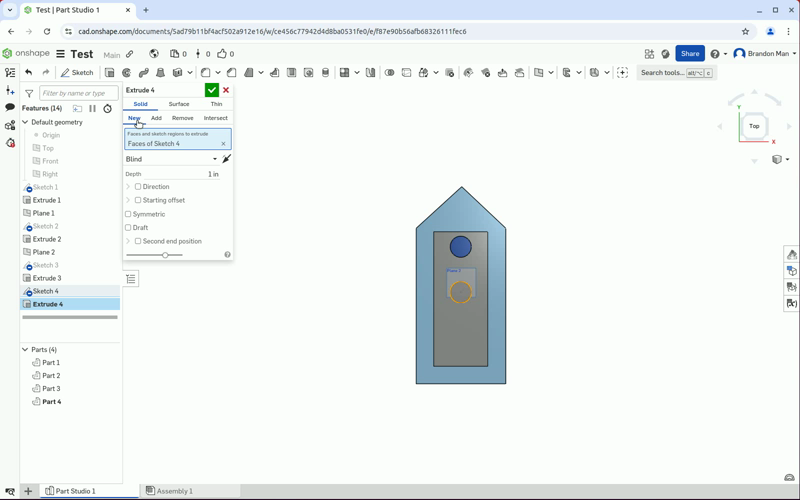
key(tab, 4)
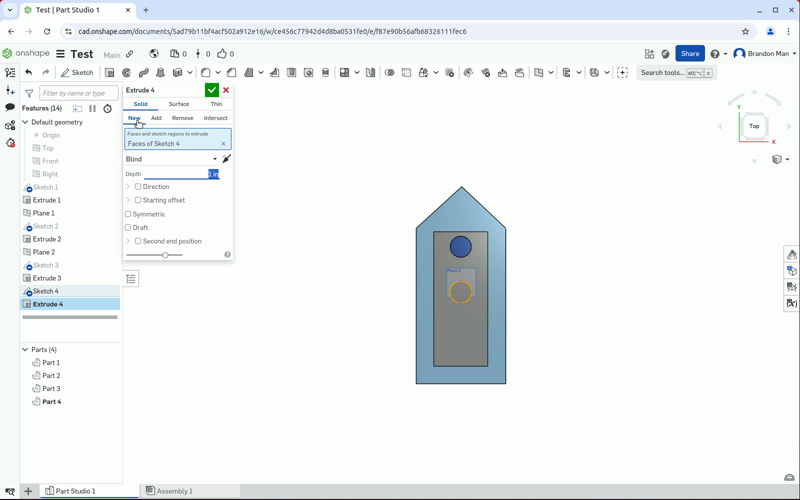
text(6.981)
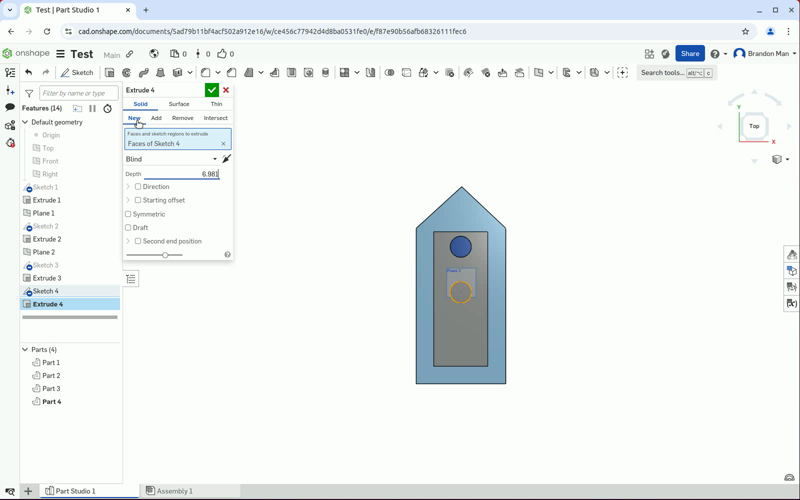
key(enter)
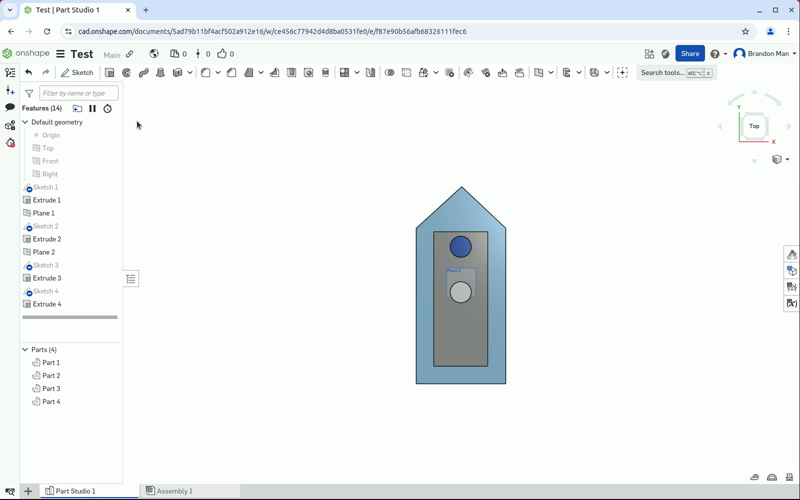
key(shift+h)
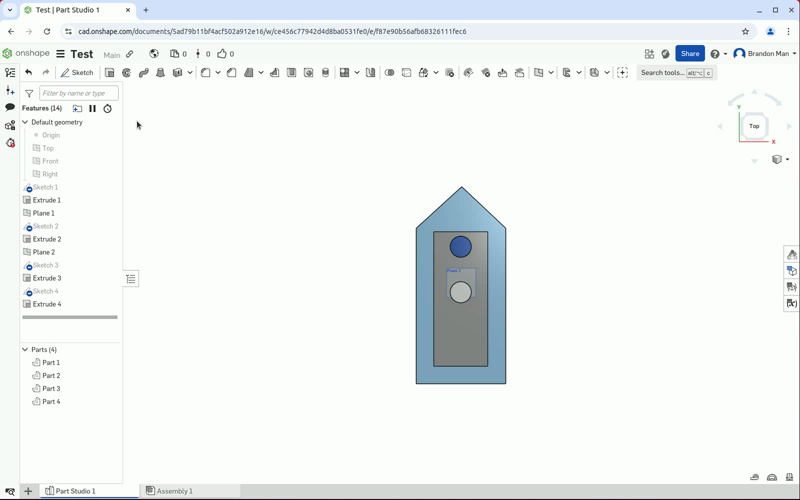
key(shift+h)
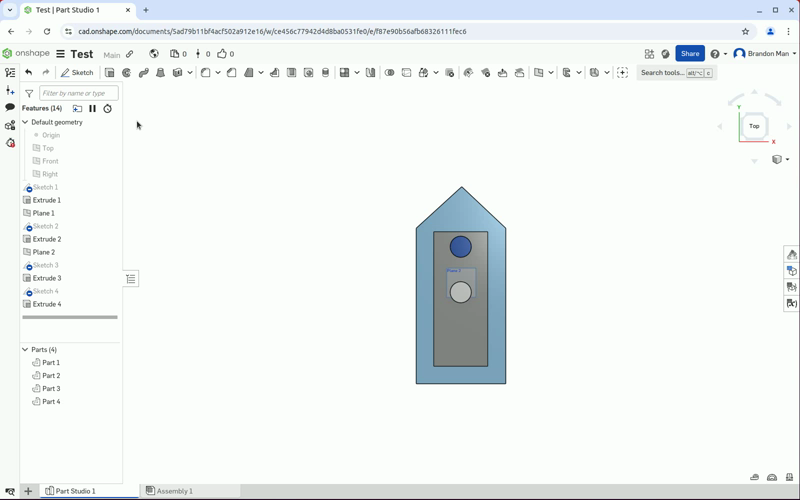
mouse_move(73, 189)
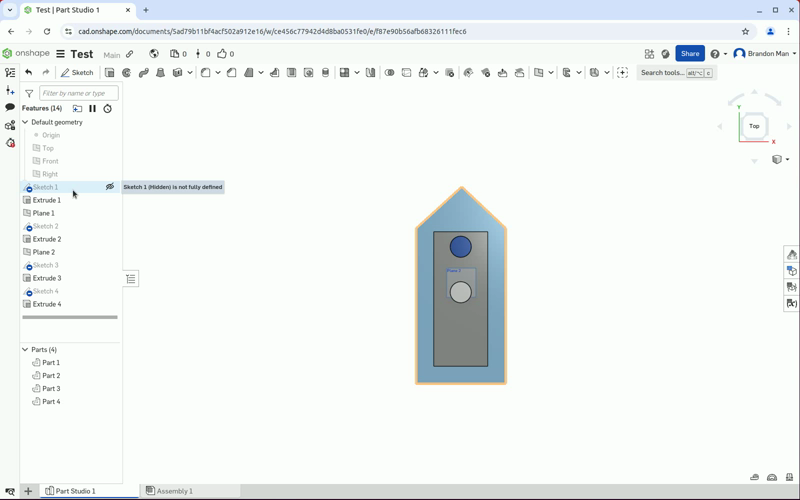
click(73, 189)
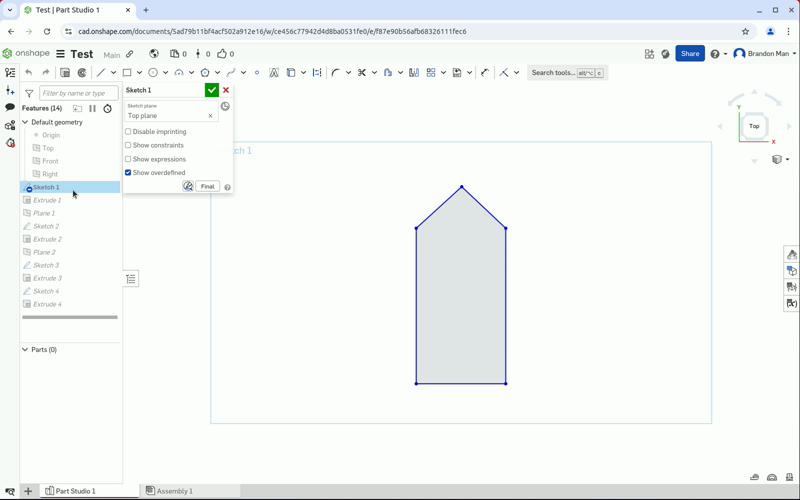
mouse_move(229, 92)
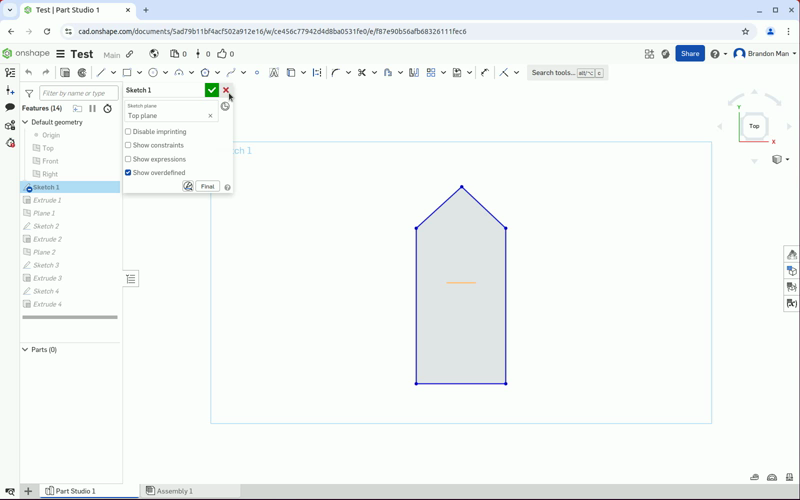
click(229, 92)
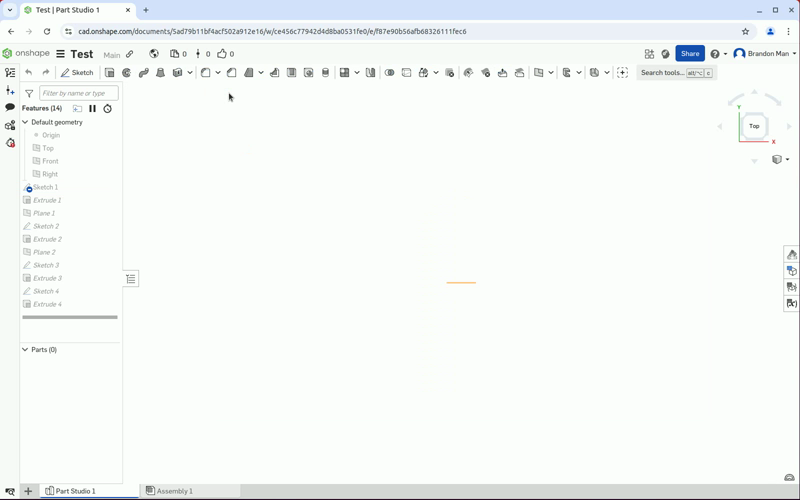
key(shift+s)
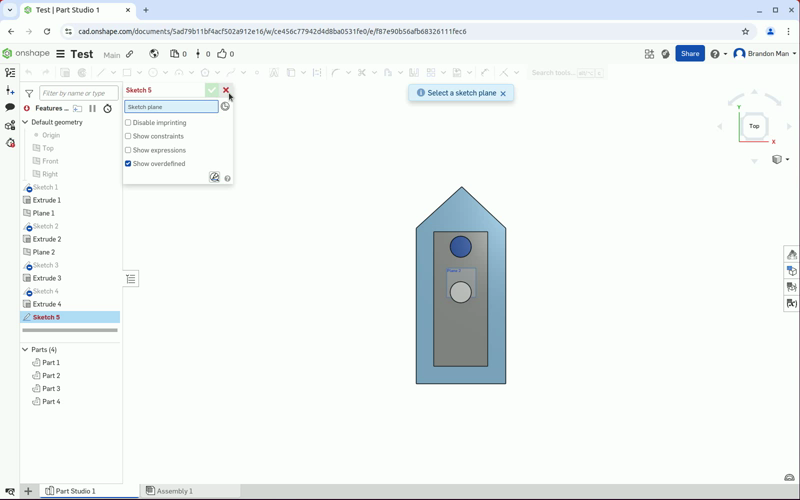
mouse_move(73, 254)
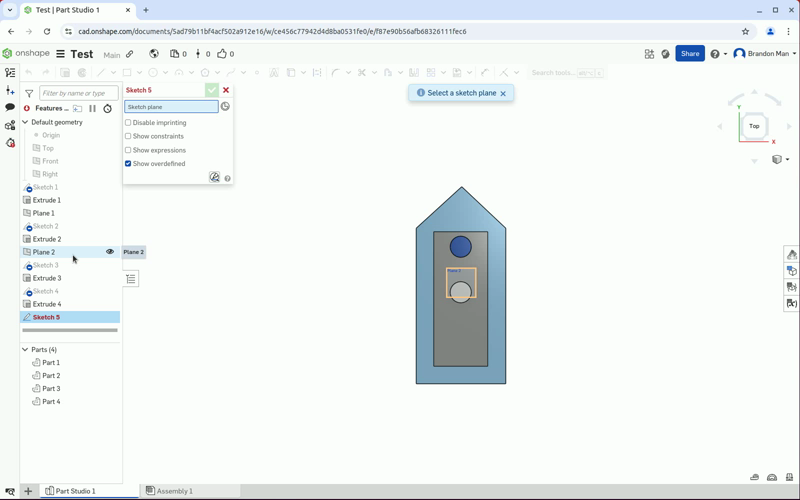
click(73, 254)
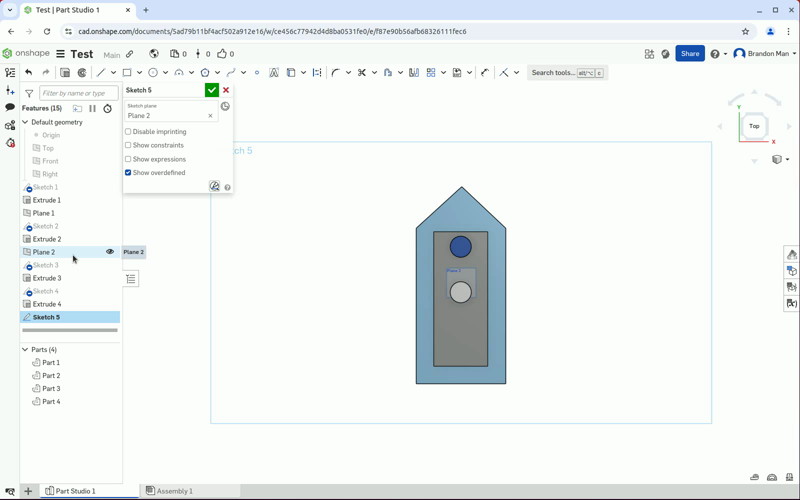
mouse_move(73, 352)
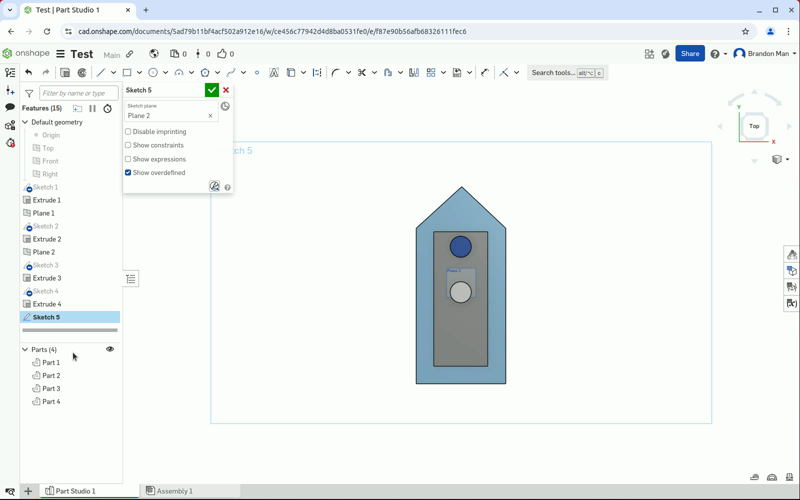
key(y)
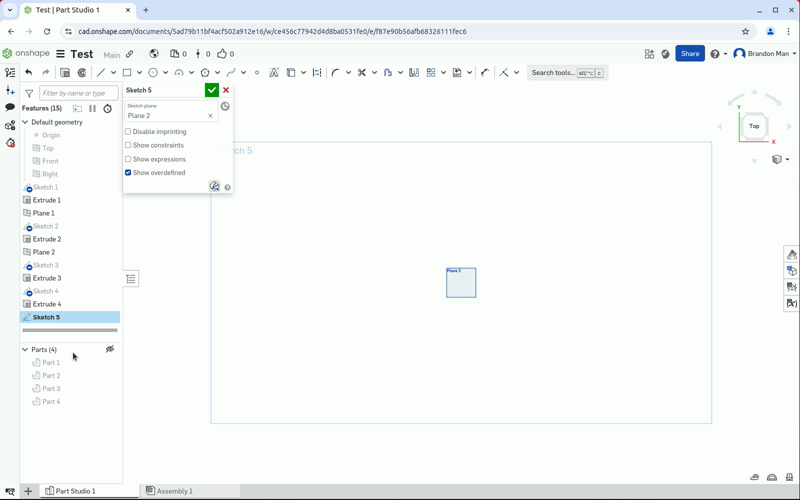
key(c)
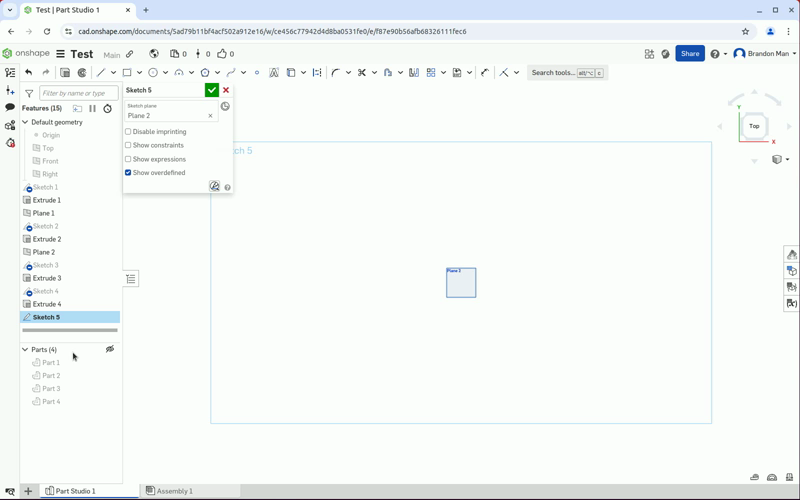
key_down(shift)
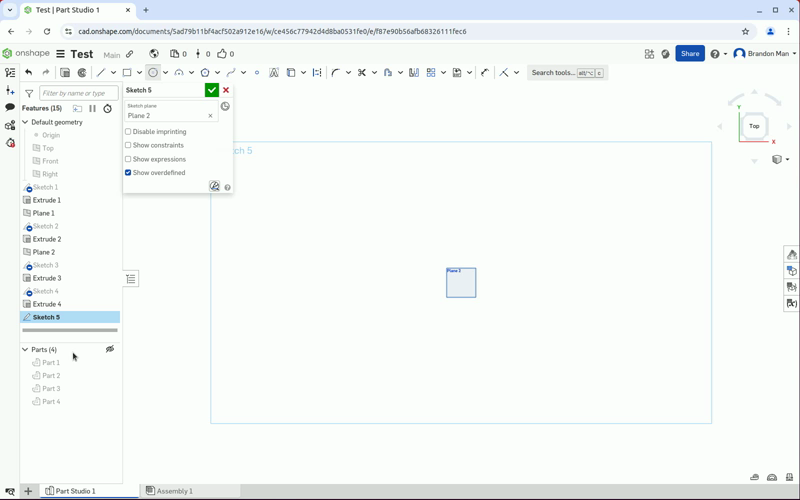
mouse_move(460, 335)
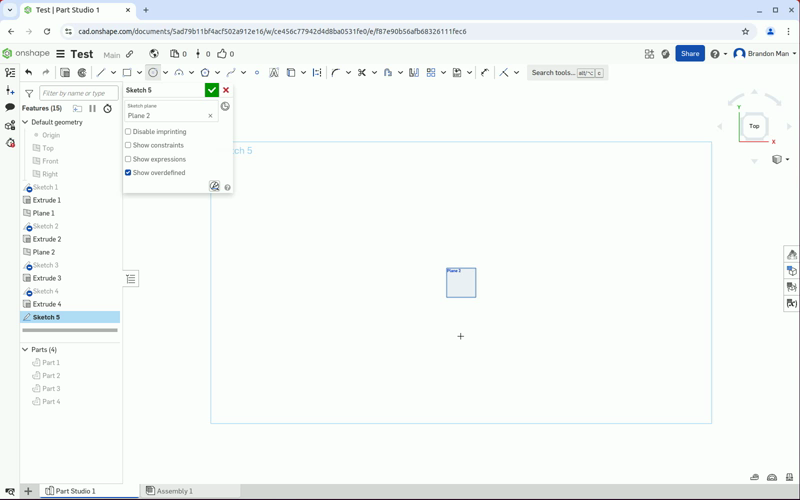
click(460, 335)
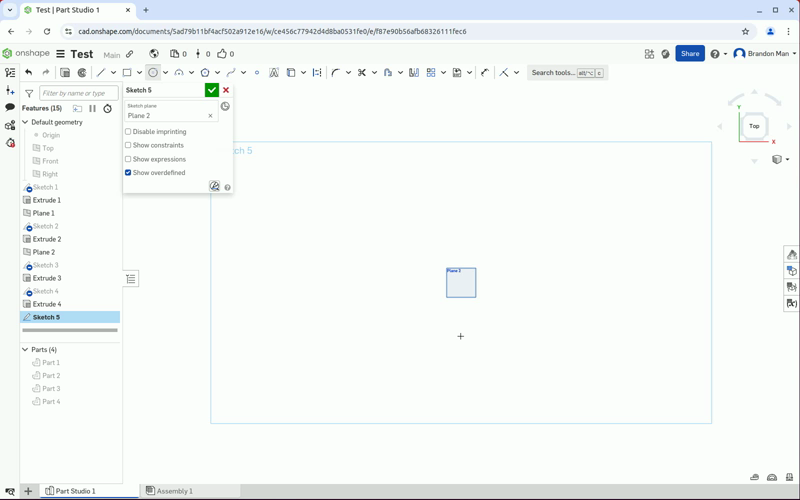
key_up(shift)
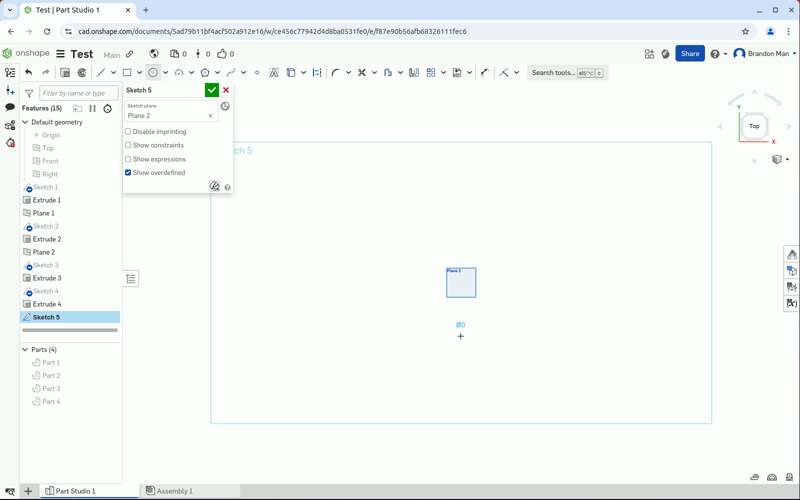
mouse_move(471, 335)
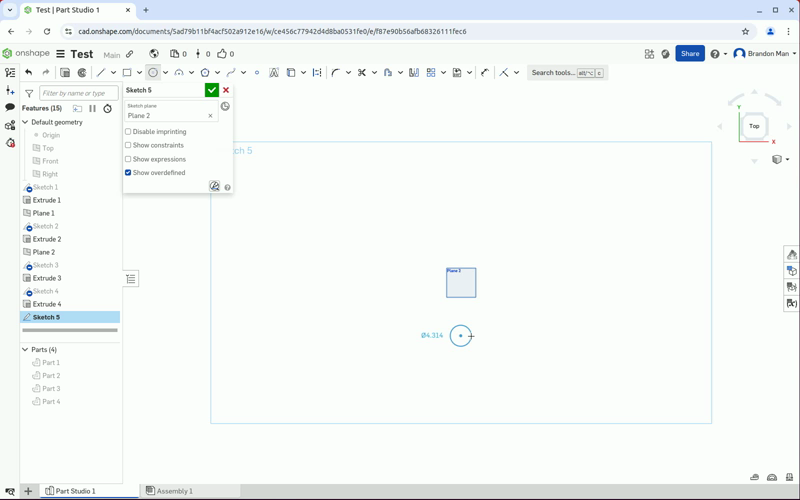
click(471, 335)
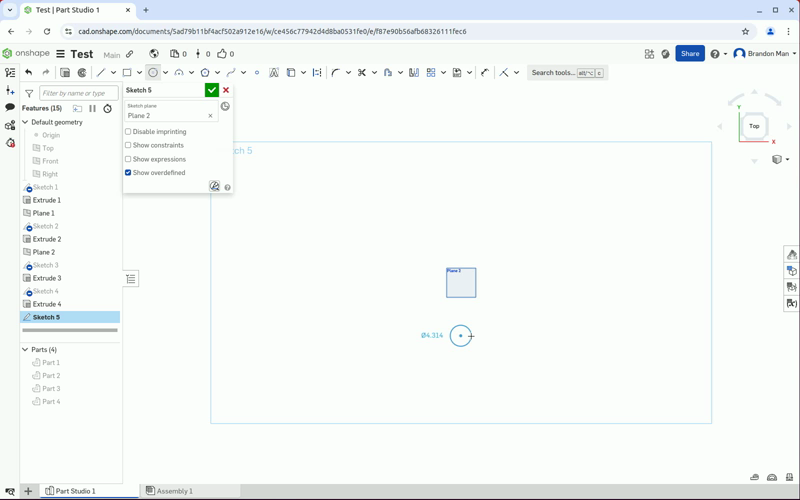
key(esc)
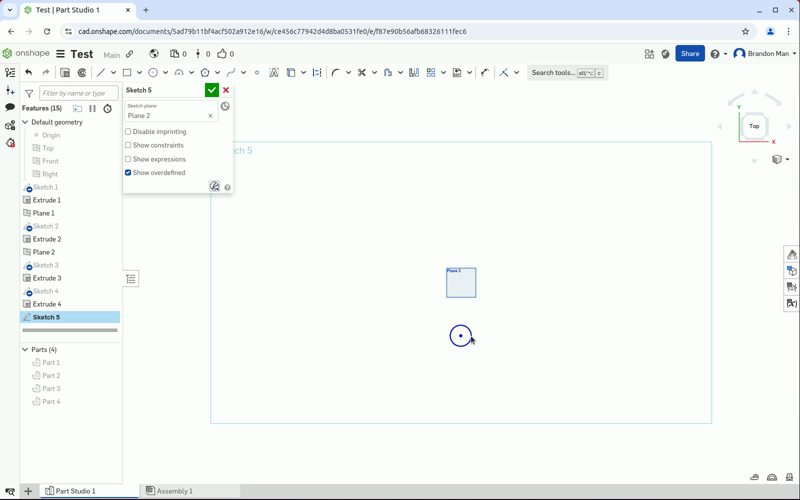
mouse_move(467, 329)
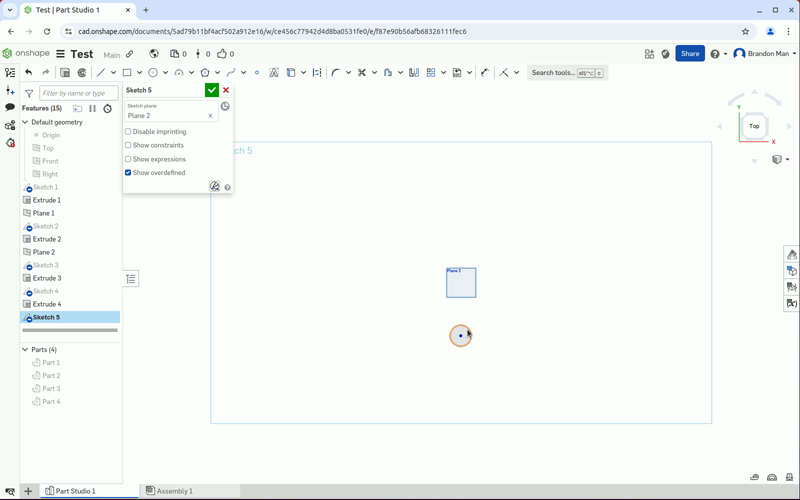
scroll(6)
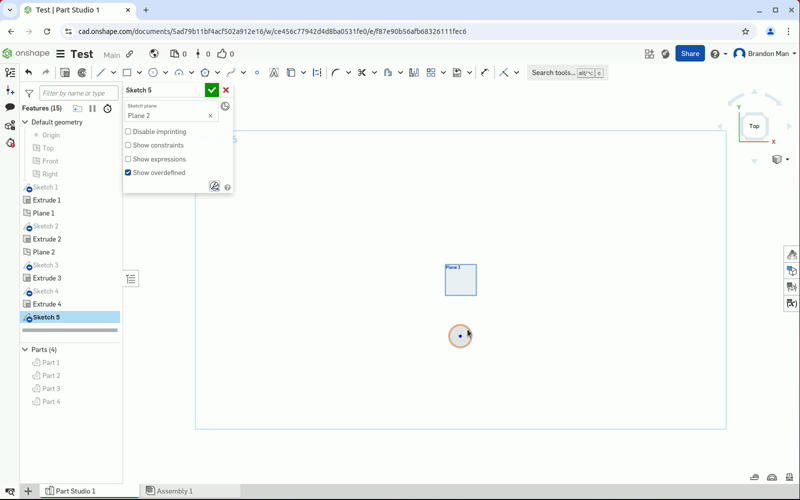
scroll(6)
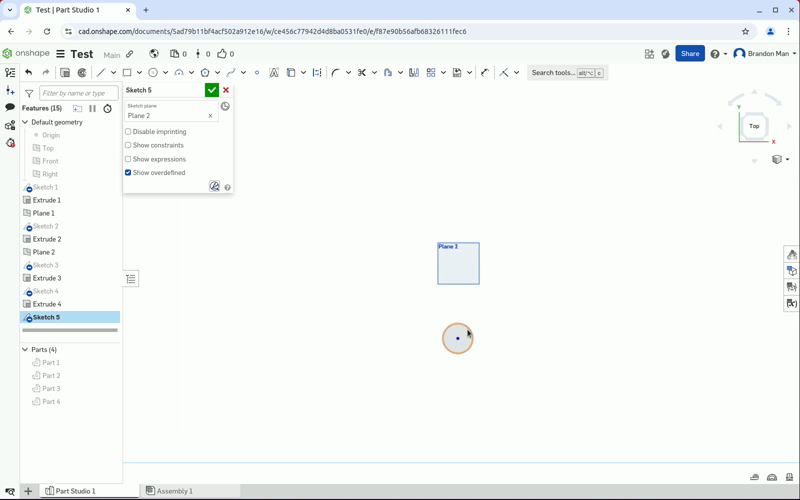
scroll(6)
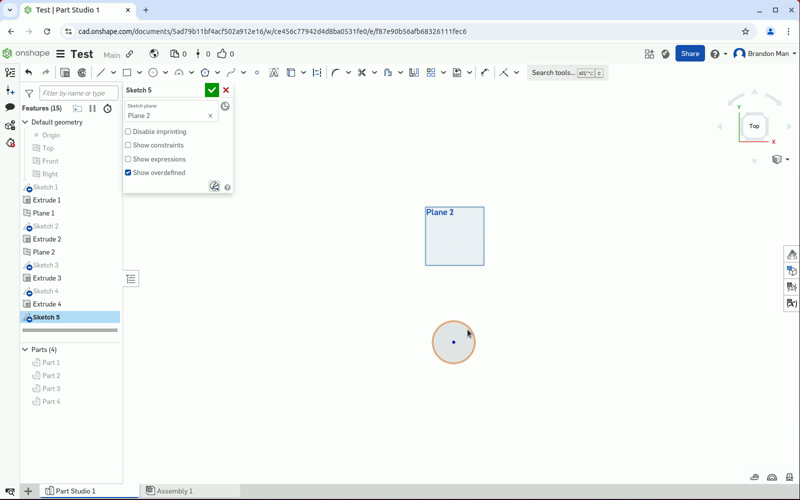
scroll(6)
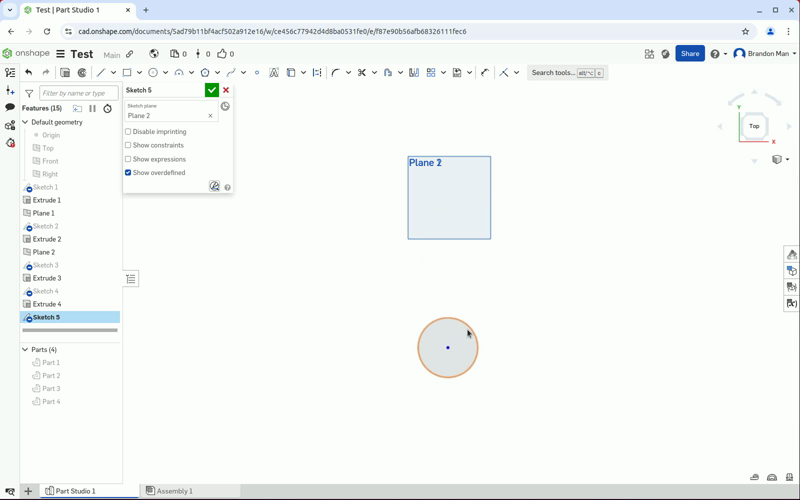
scroll(6)
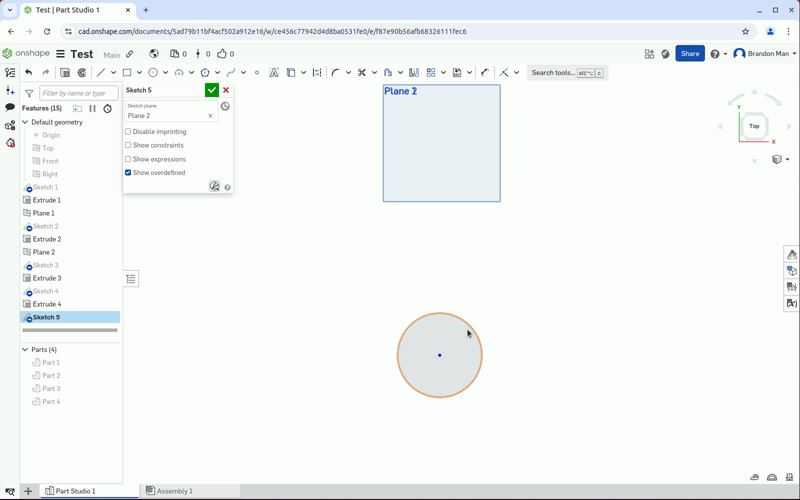
scroll(6)
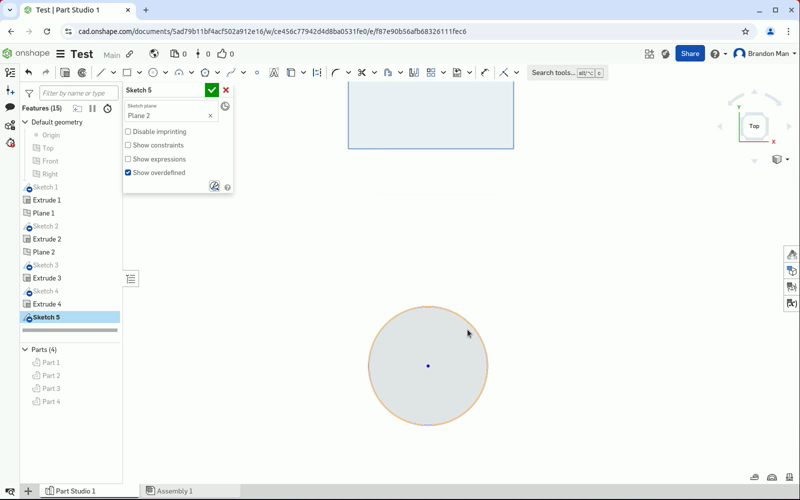
scroll(6)
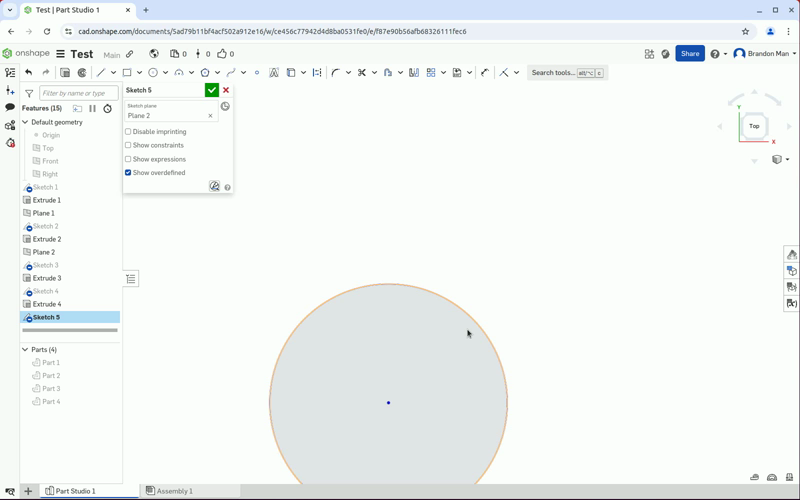
click(467, 329)
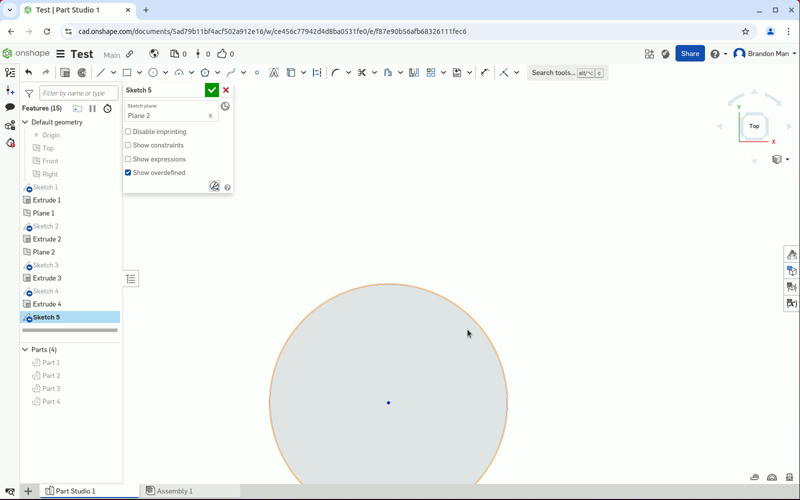
scroll(-6)
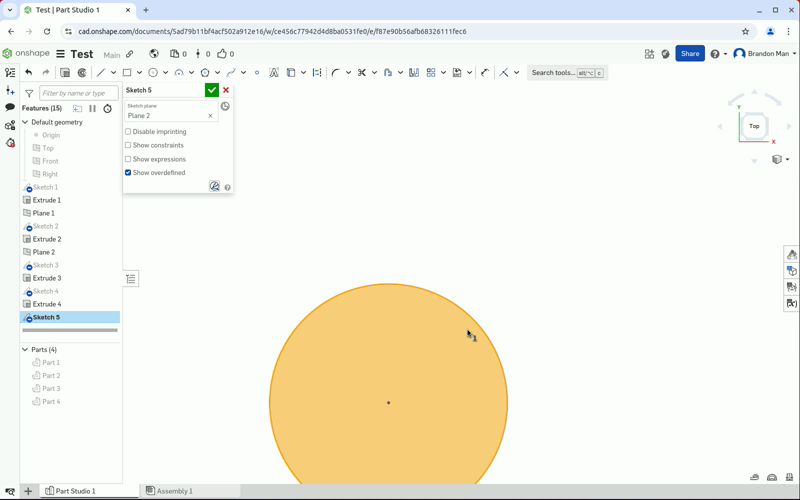
scroll(-6)
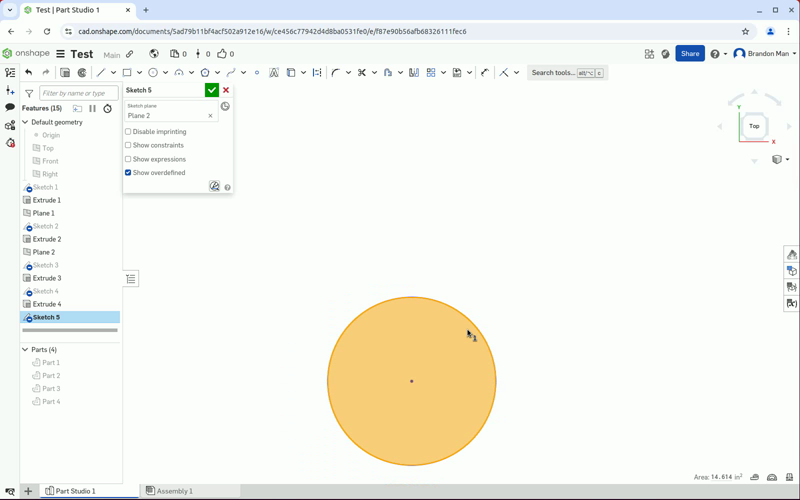
scroll(-6)
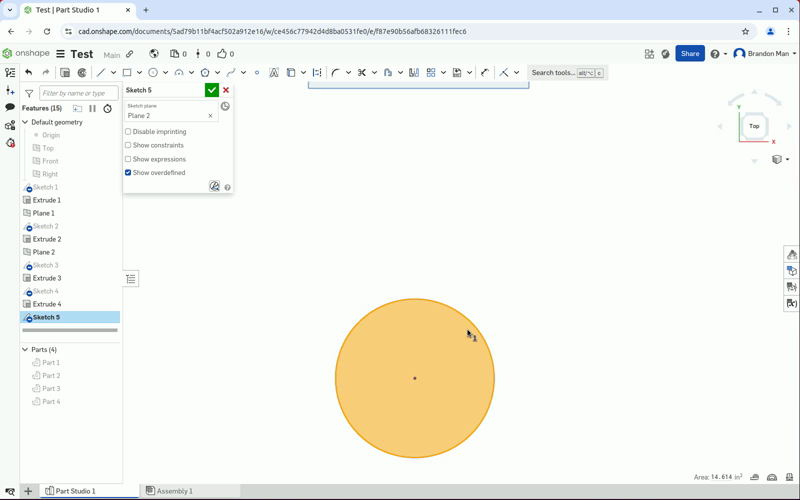
scroll(-6)
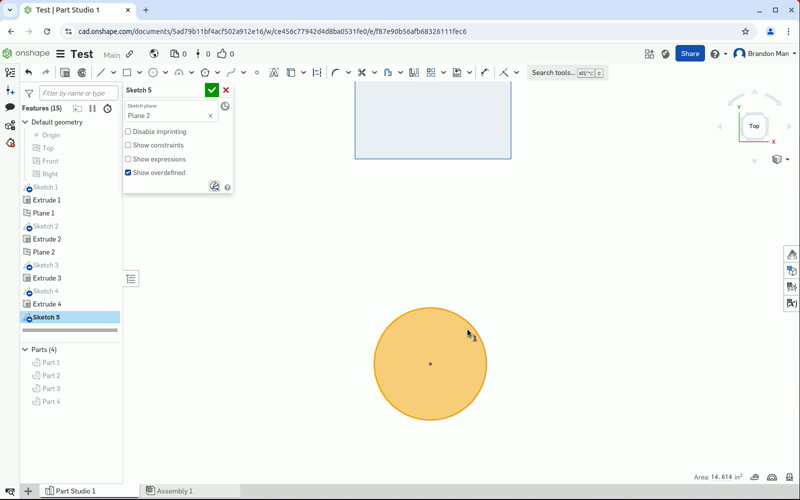
scroll(-6)
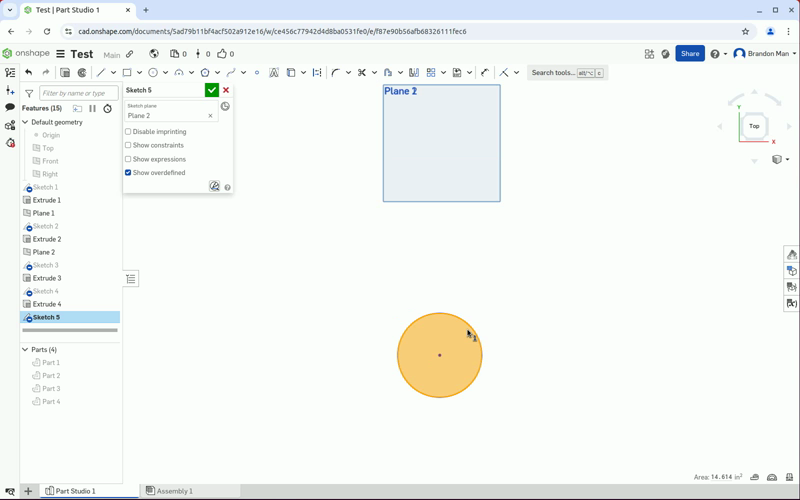
scroll(-6)
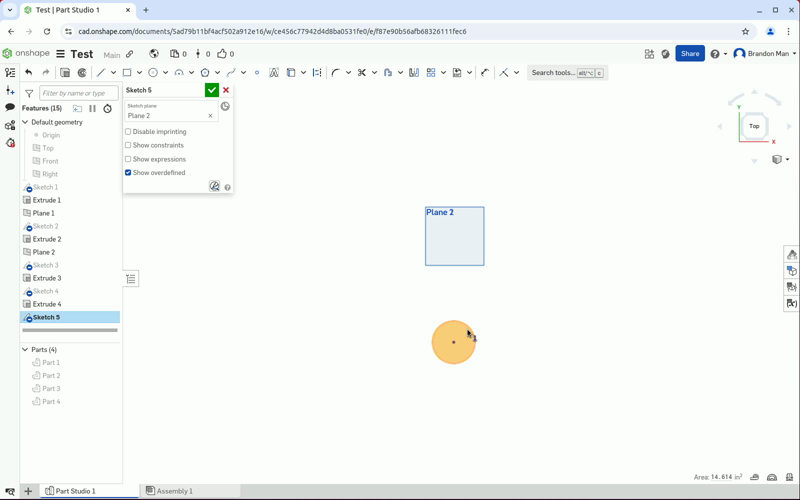
scroll(-6)
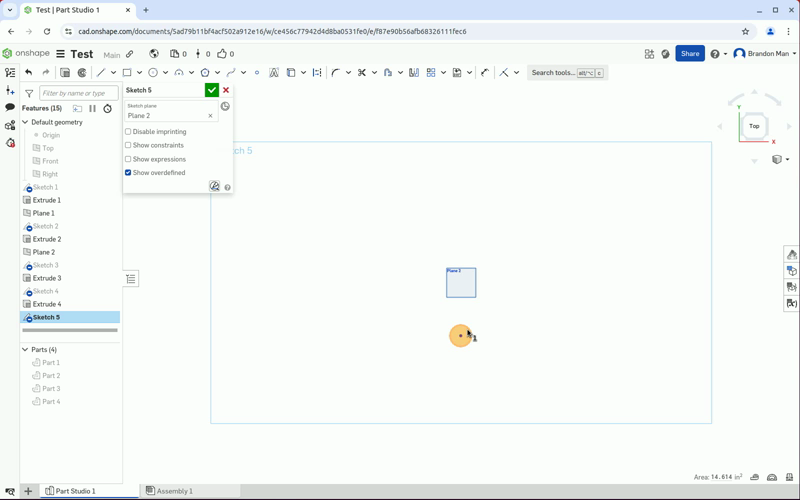
mouse_move(73, 352)
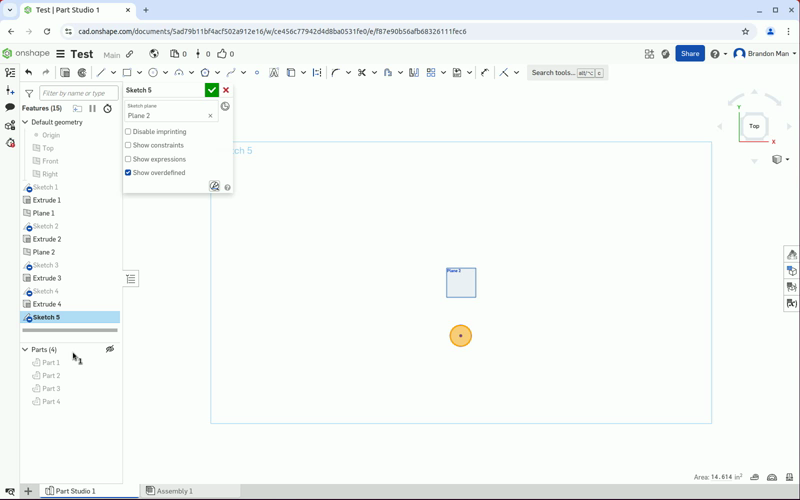
key(shift+y)
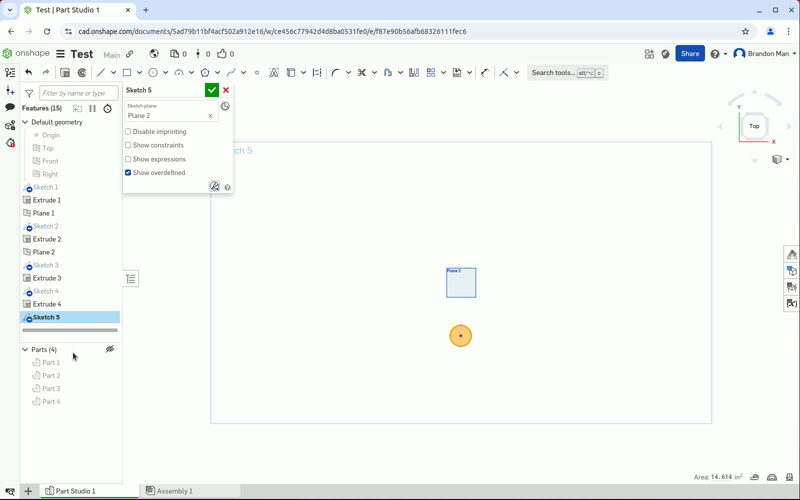
key(shift+e)
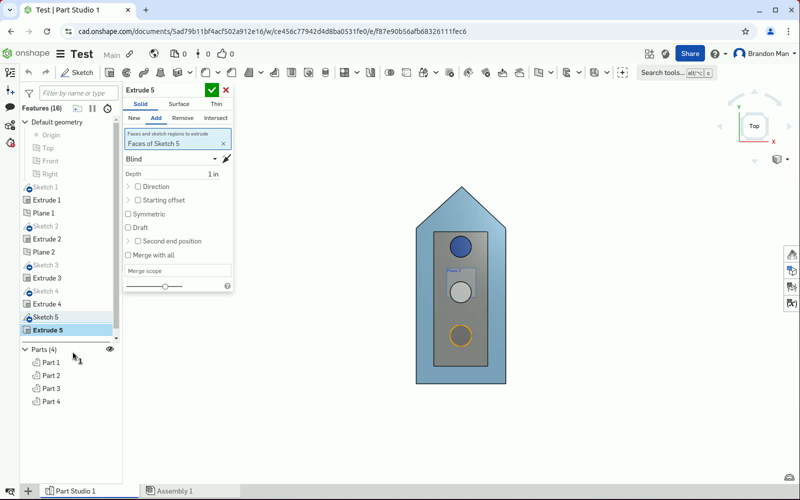
mouse_move(143, 106)
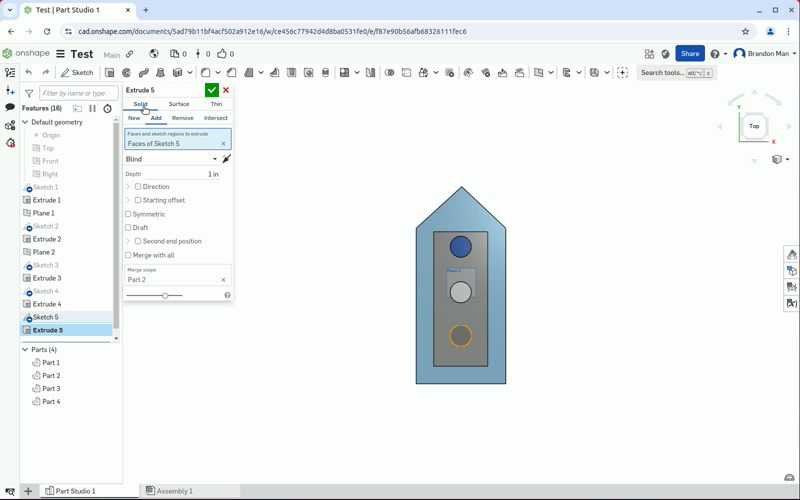
click(143, 106)
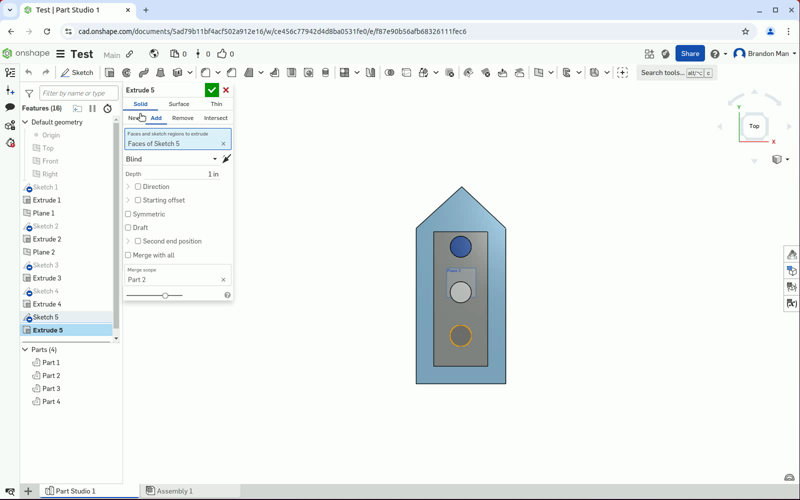
mouse_move(137, 120)
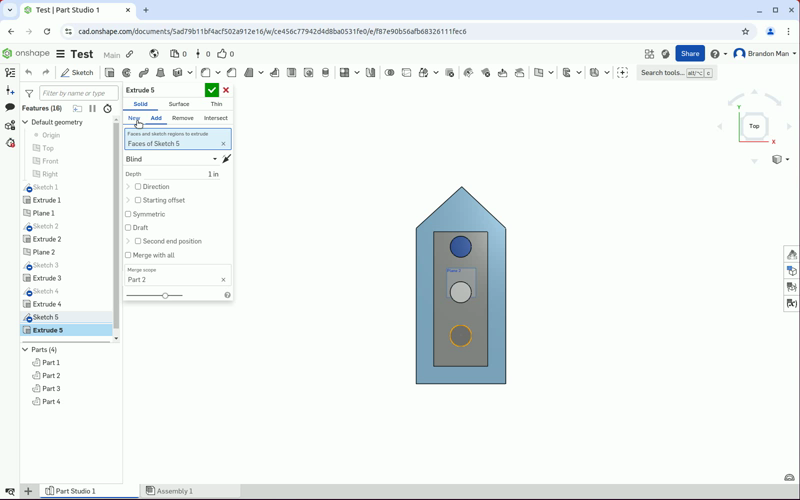
click(137, 120)
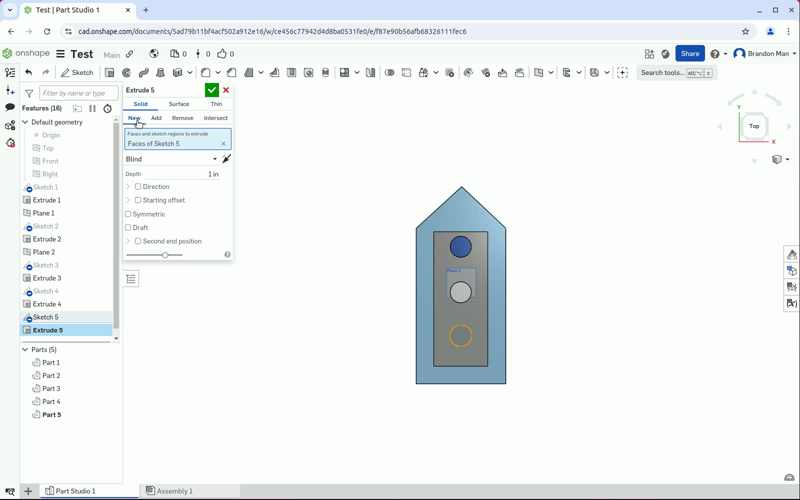
key(tab, 4)
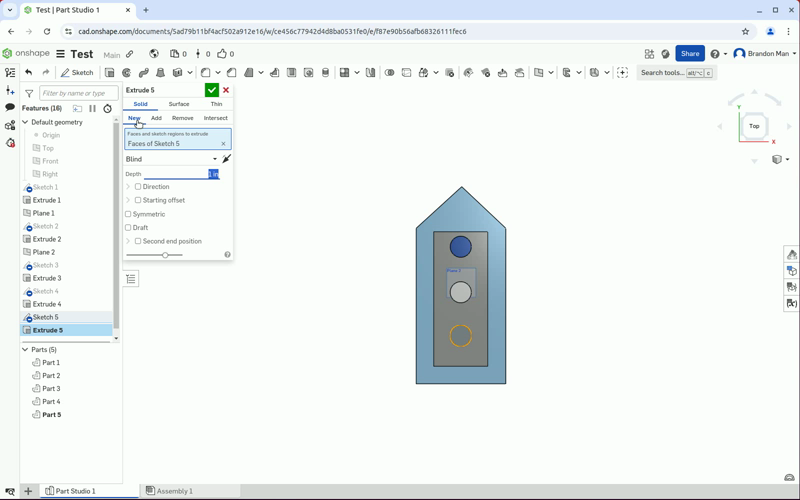
text(6.981)
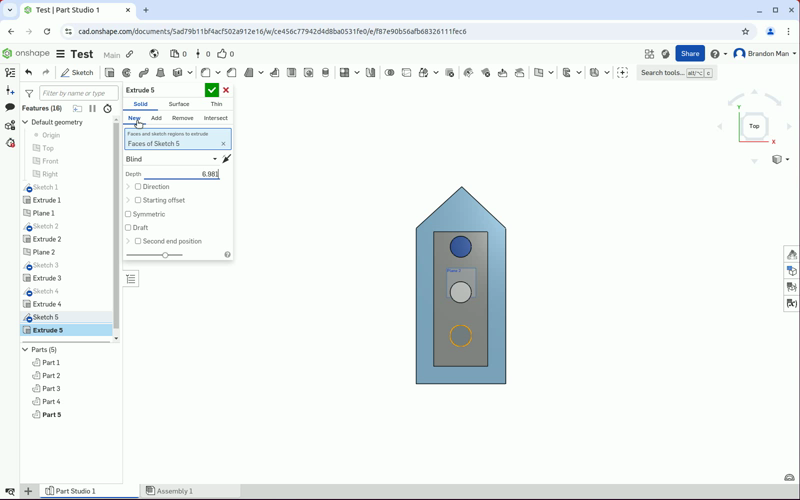
key(enter)
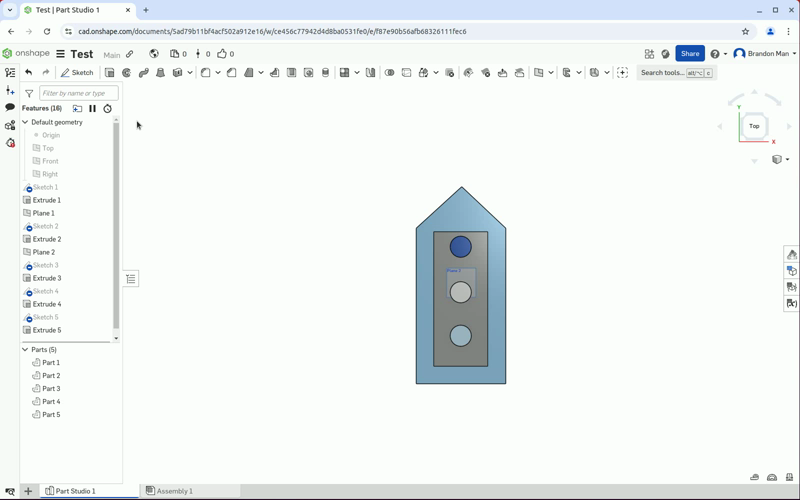
key(shift+h)
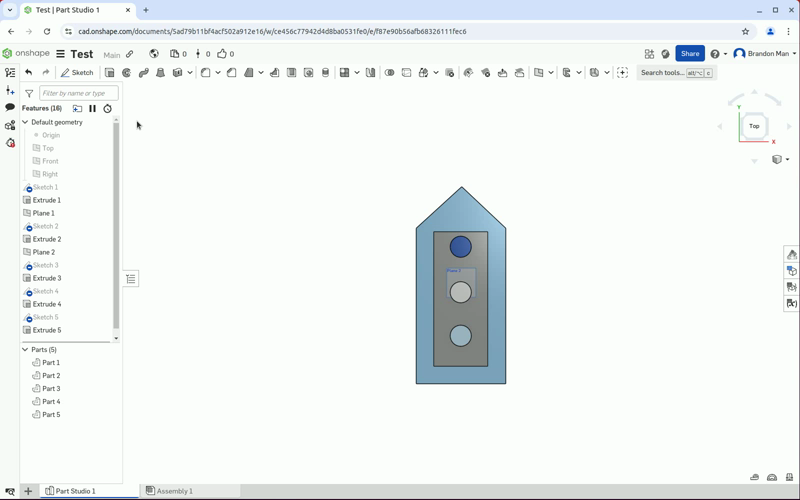
key(shift+h)
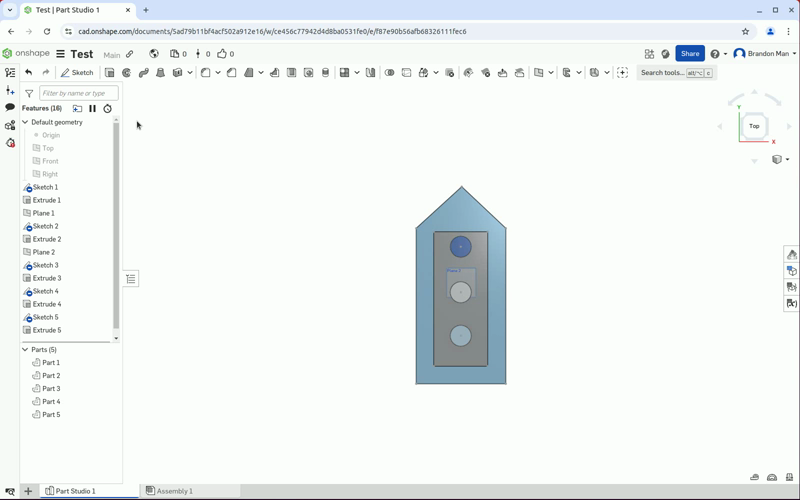
key(shift+7)
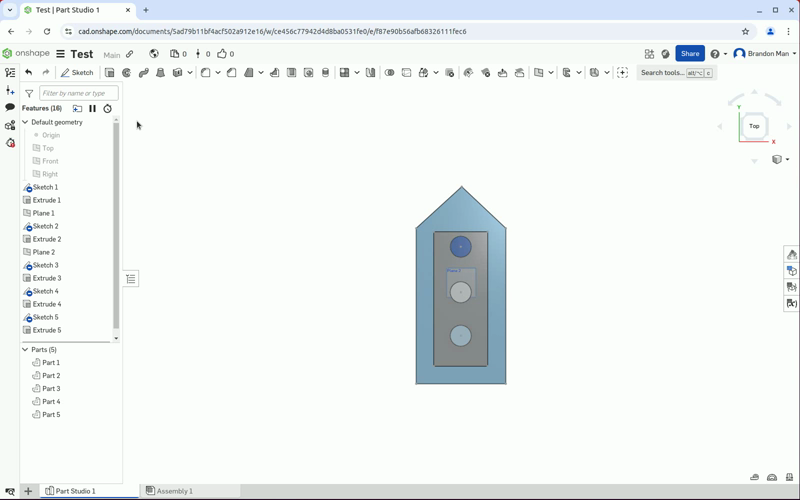
key(up, 3)
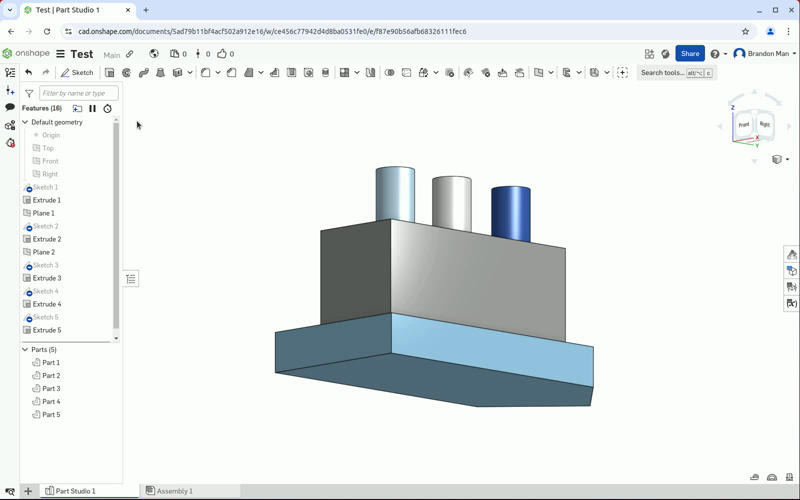
key(left, 3)
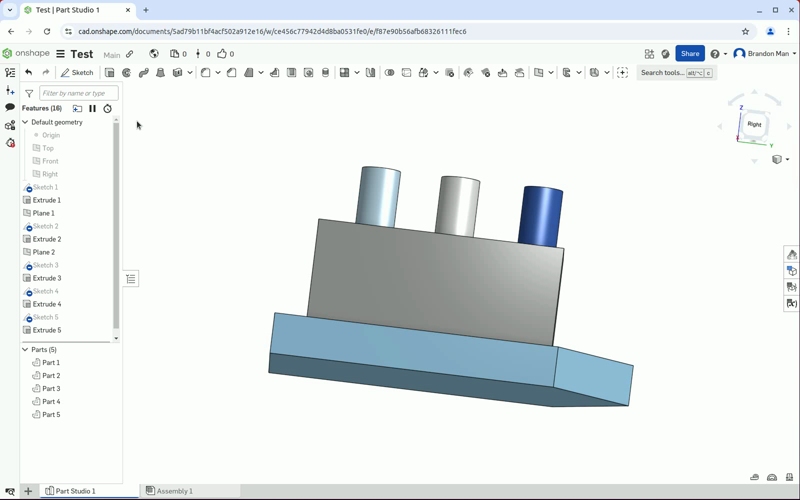
key(right, 3)
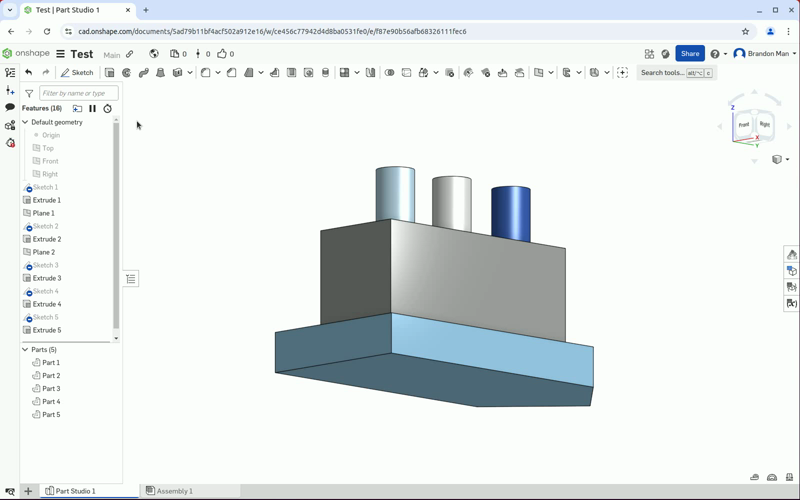
key(down, 3)
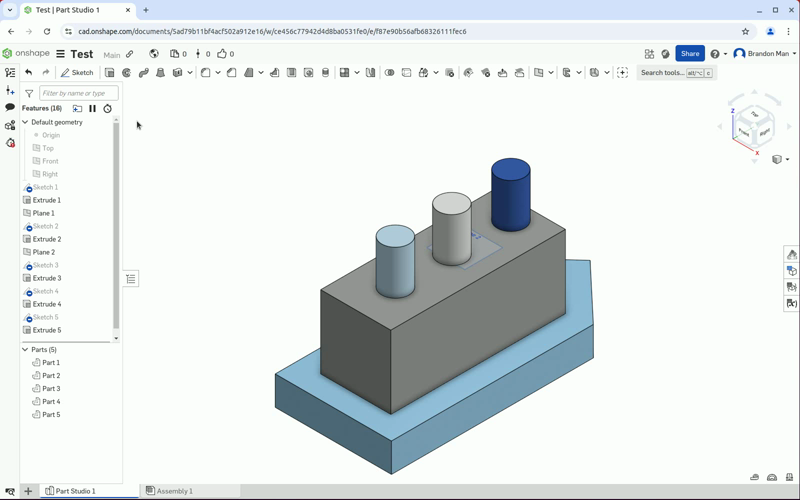
mouse_move(69, 189)
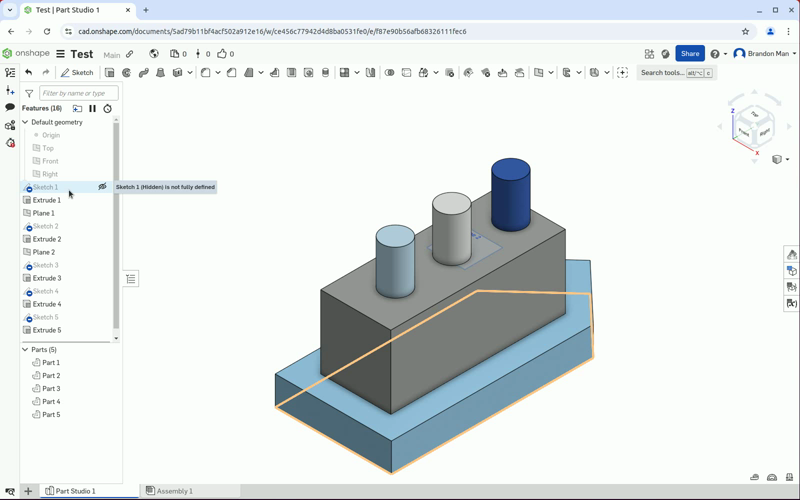
click(69, 189)